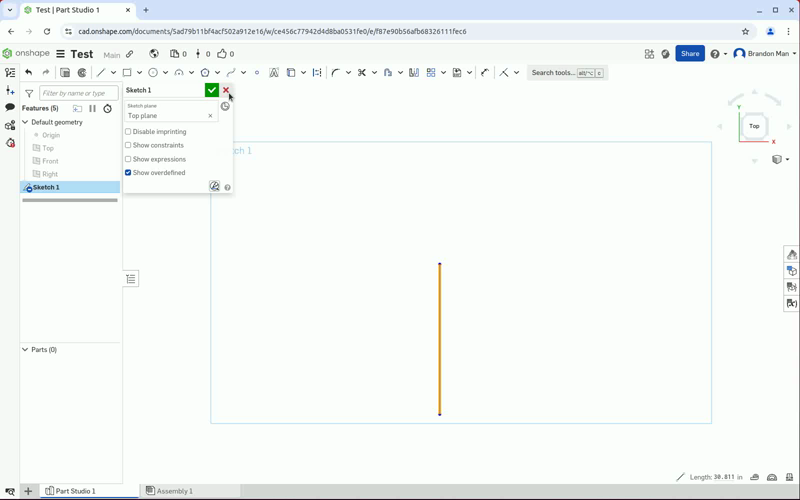
key(shift+h)
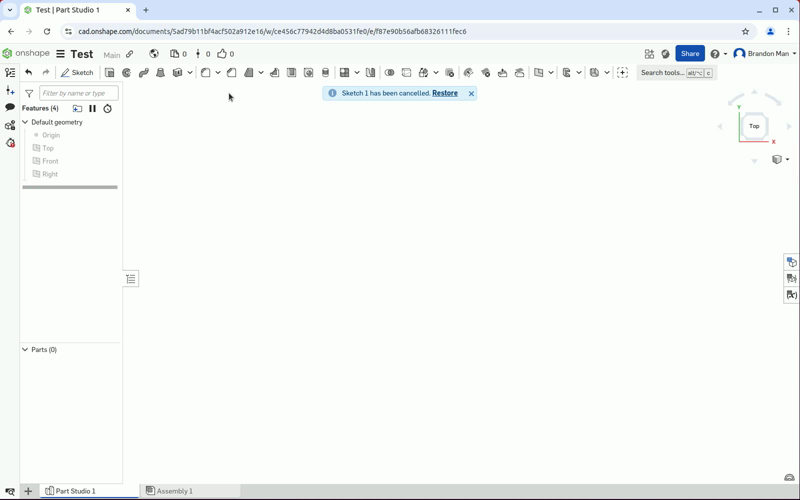
mouse_move(73, 352)
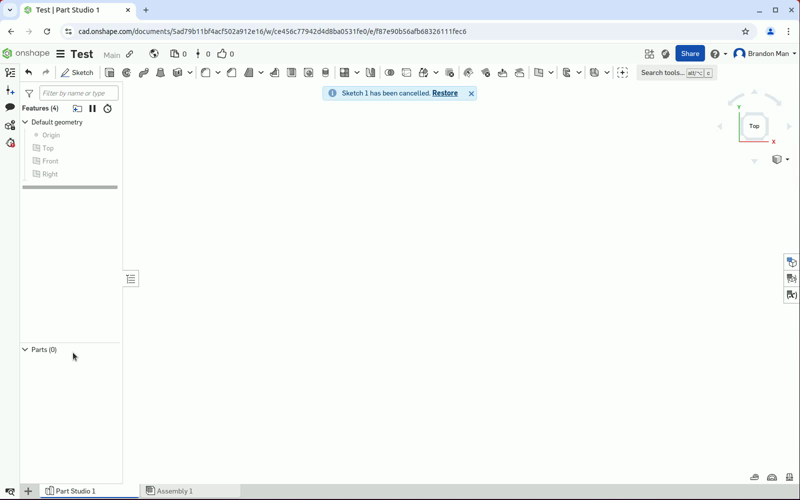
key(y)
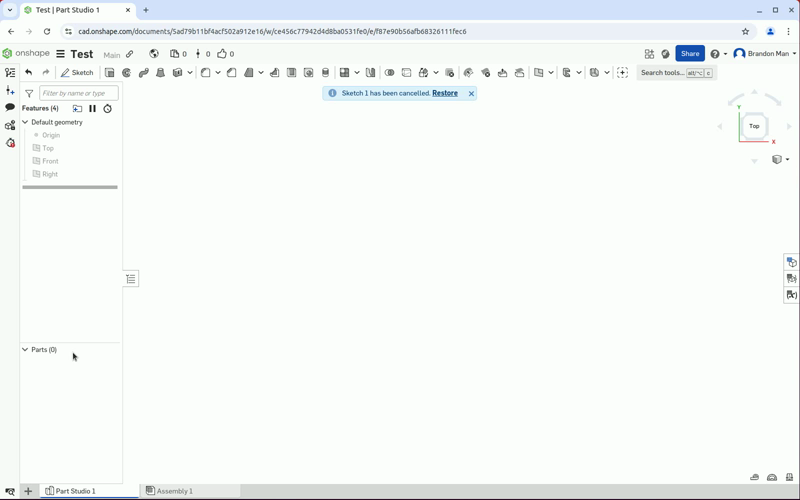
key(shift+p)
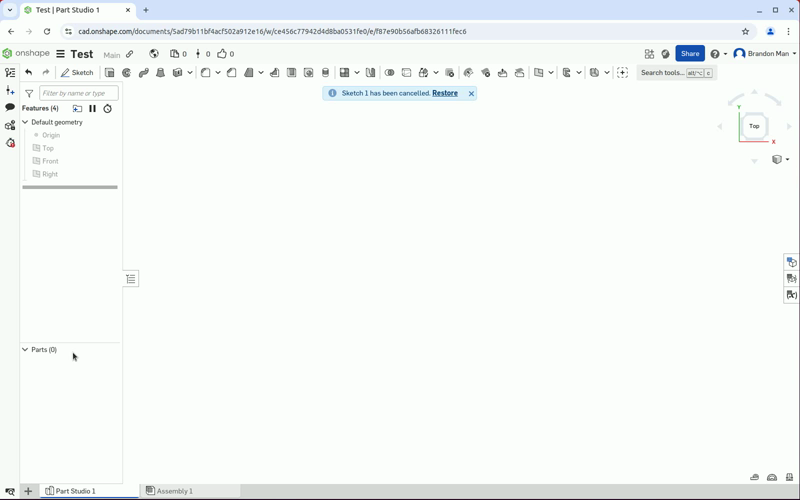
key(space)
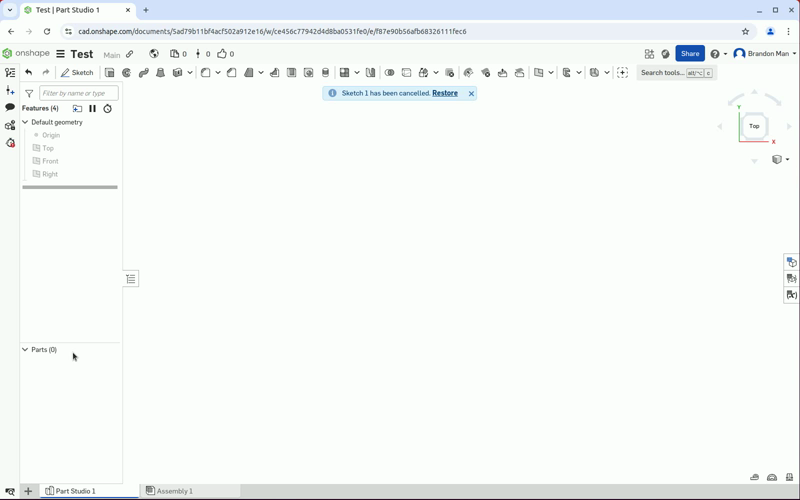
key_down(shift)
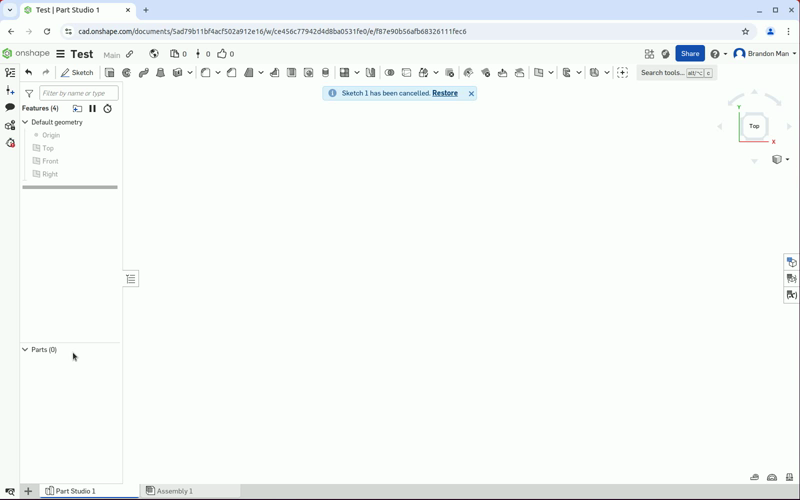
key(up)
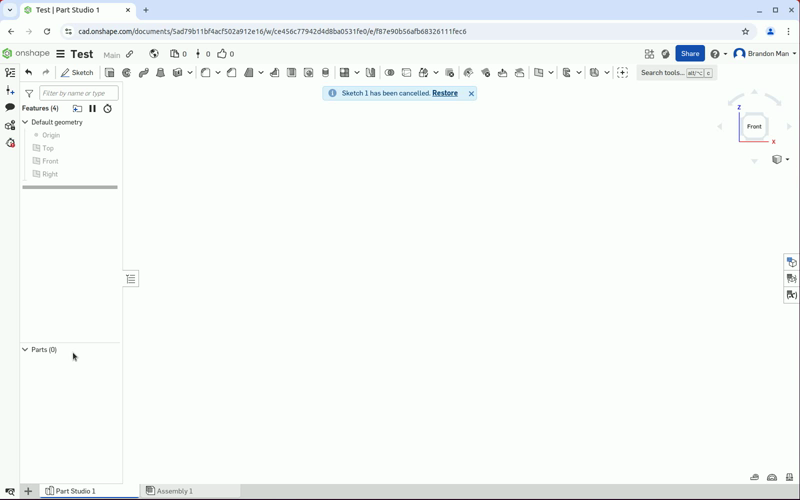
key_up(shift)
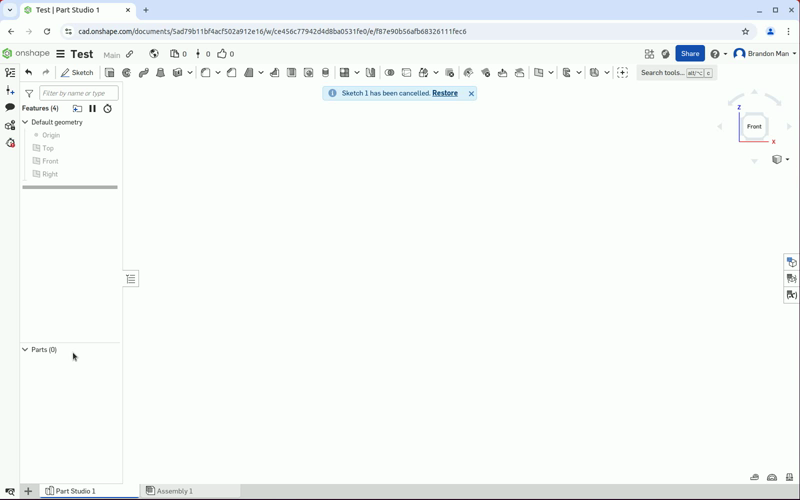
key(space)
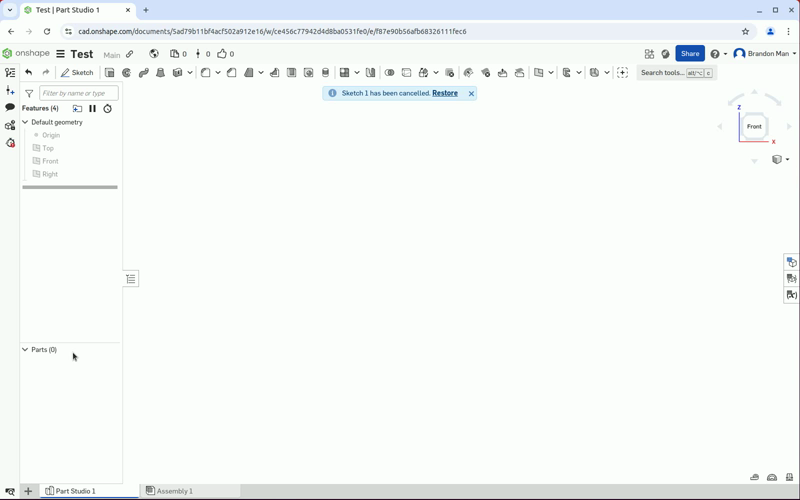
key_down(shift)
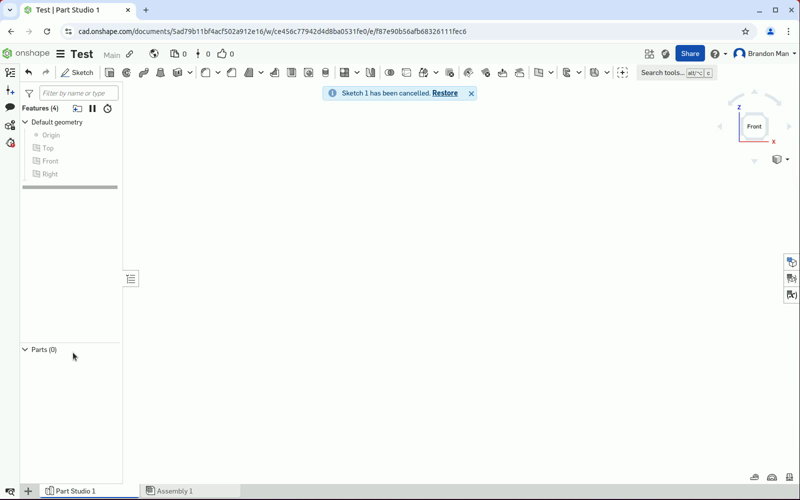
key(left)
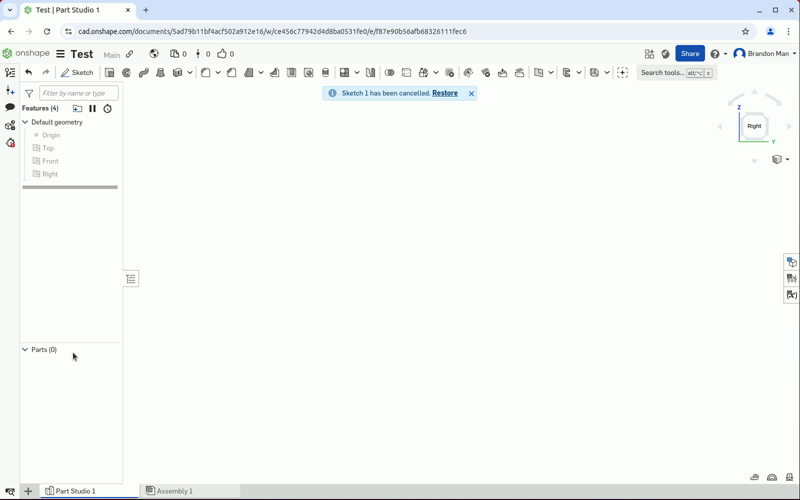
key_up(shift)
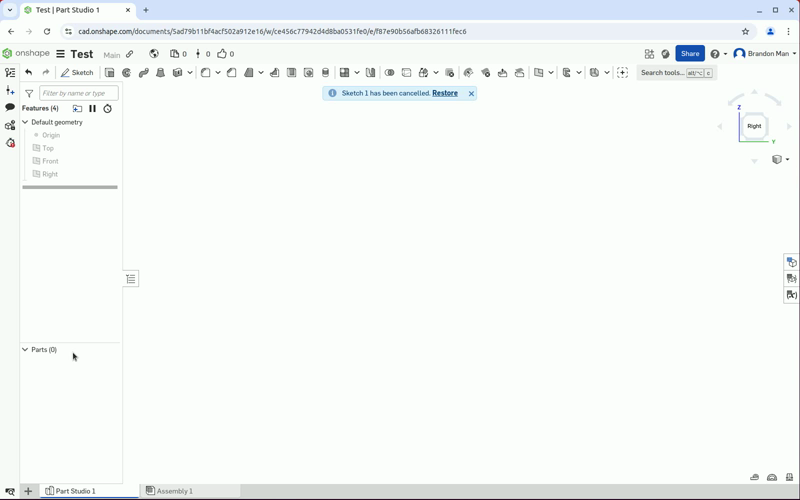
mouse_move(73, 352)
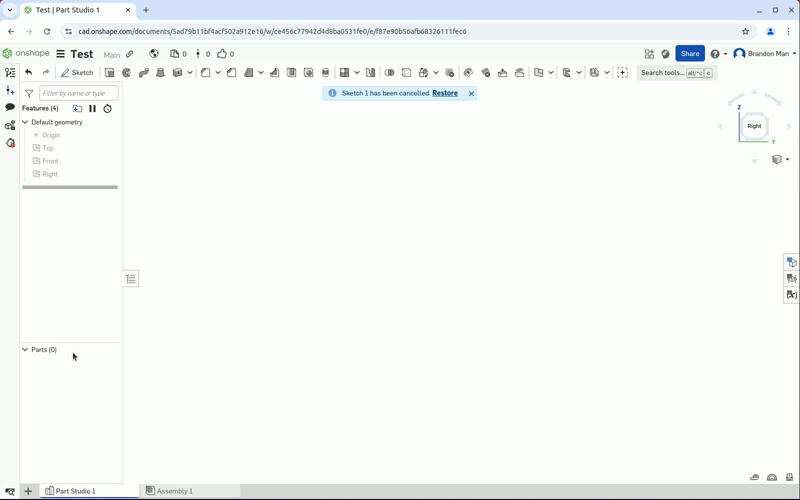
key(shift+y)
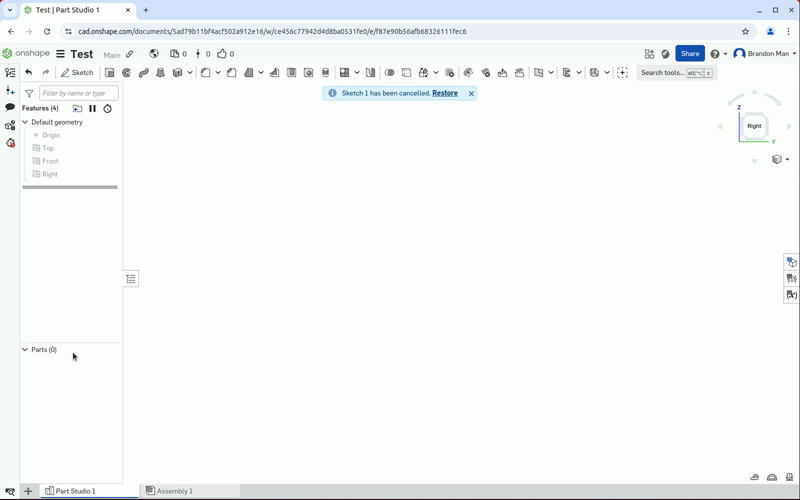
key(shift+s)
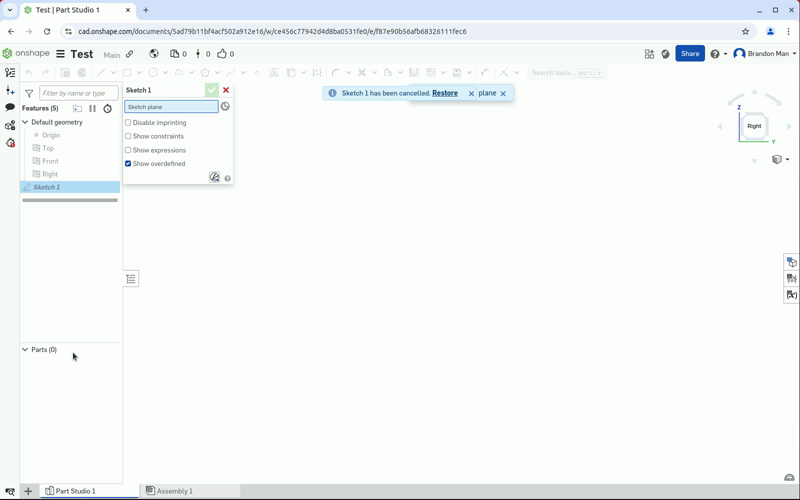
mouse_move(73, 176)
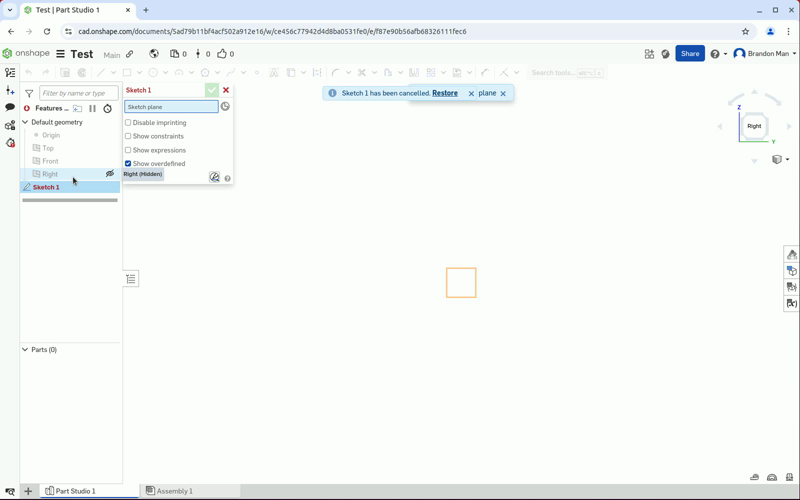
click(73, 176)
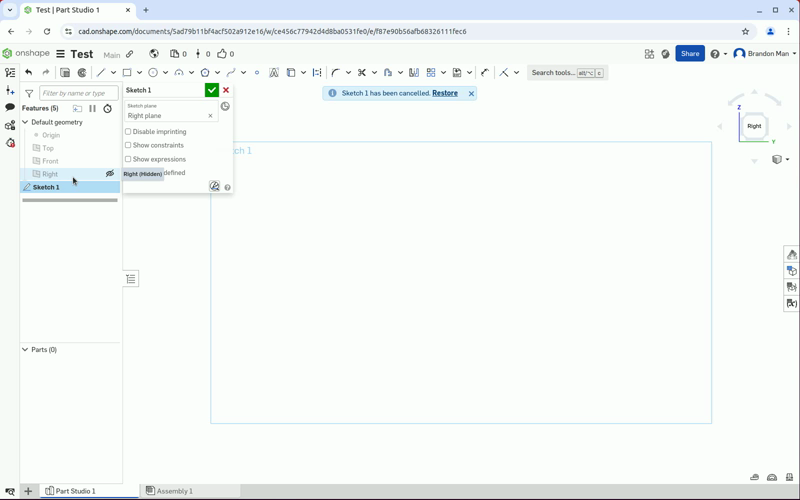
mouse_move(73, 352)
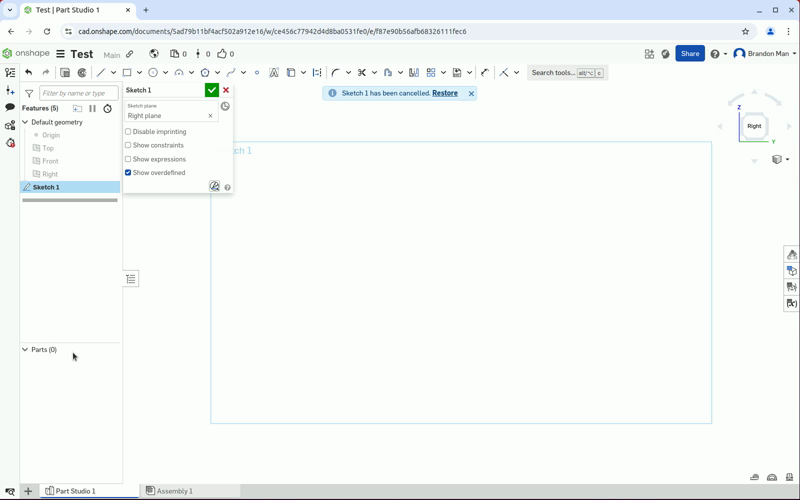
key(y)
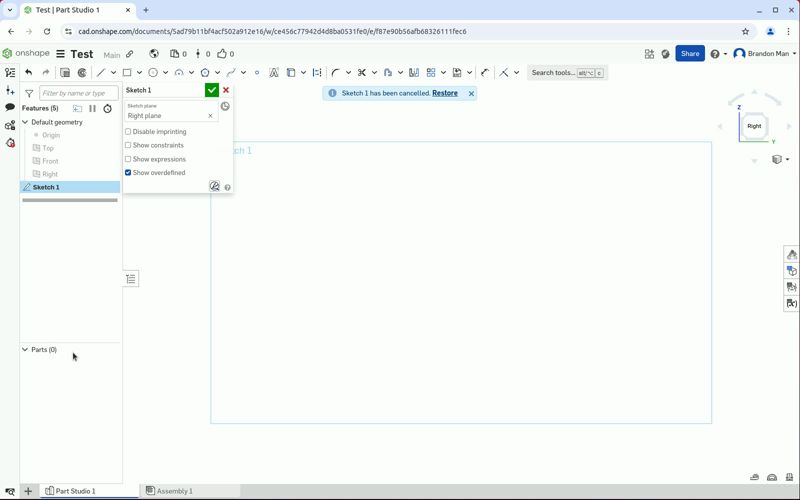
key(l)
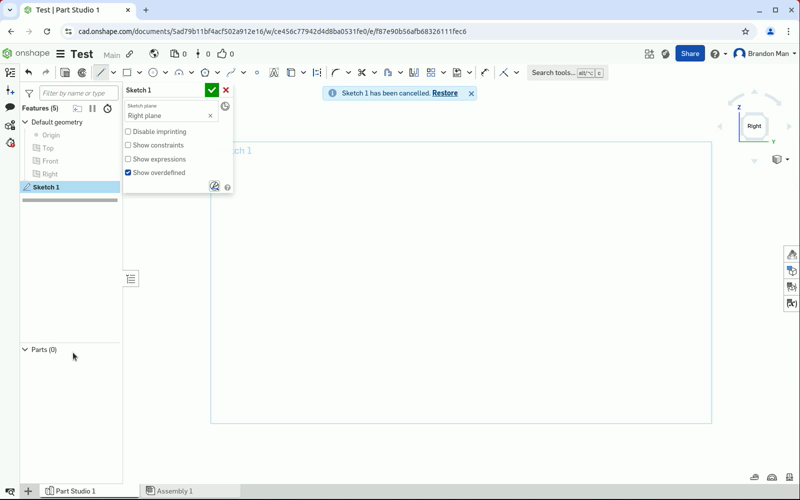
key_down(shift)
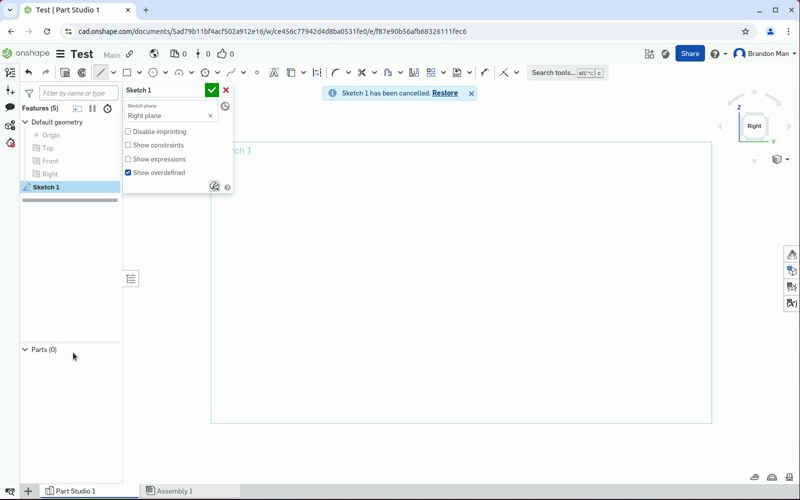
mouse_move(430, 200)
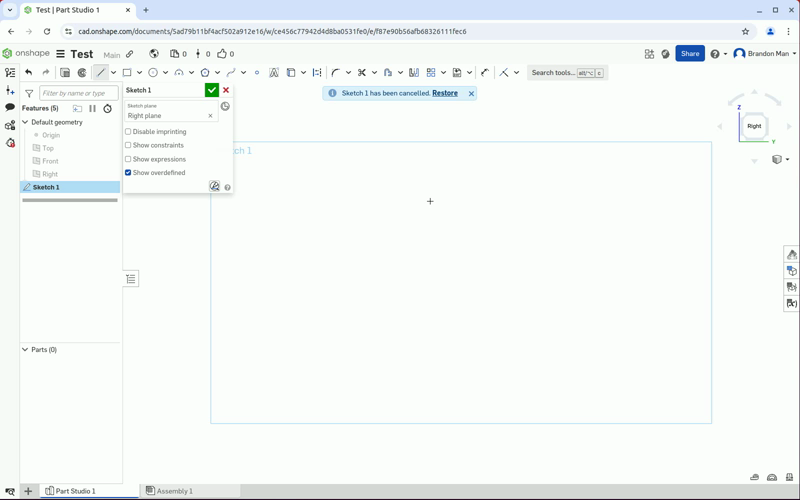
click(430, 200)
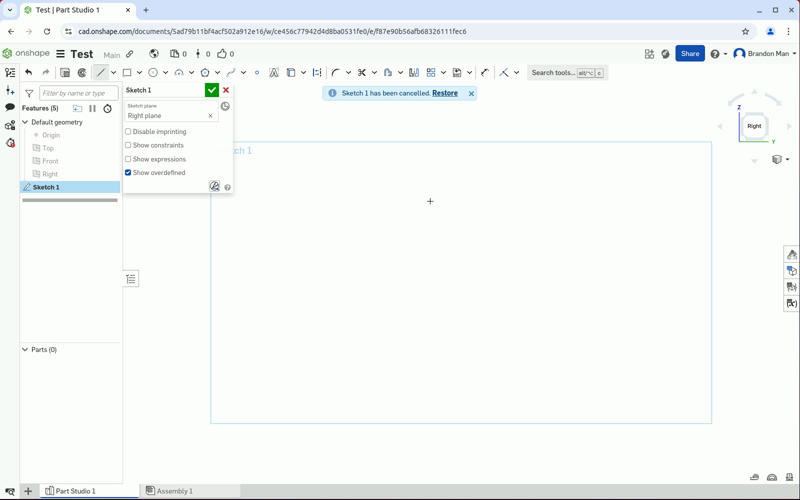
key_up(shift)
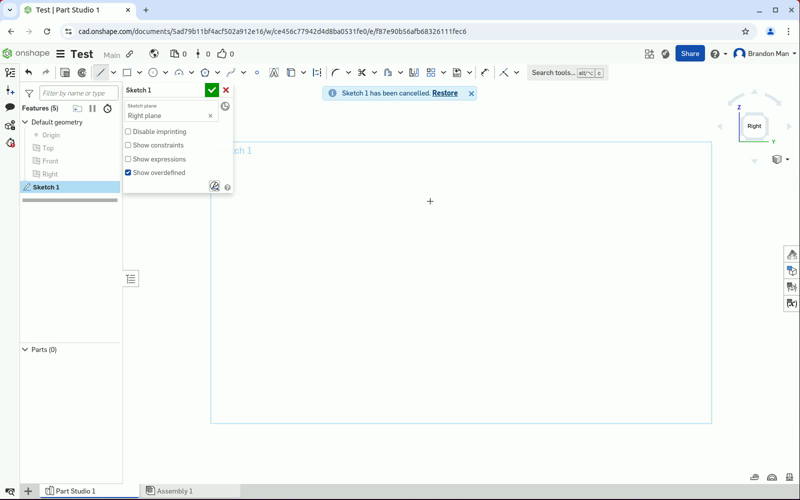
key_down(shift)
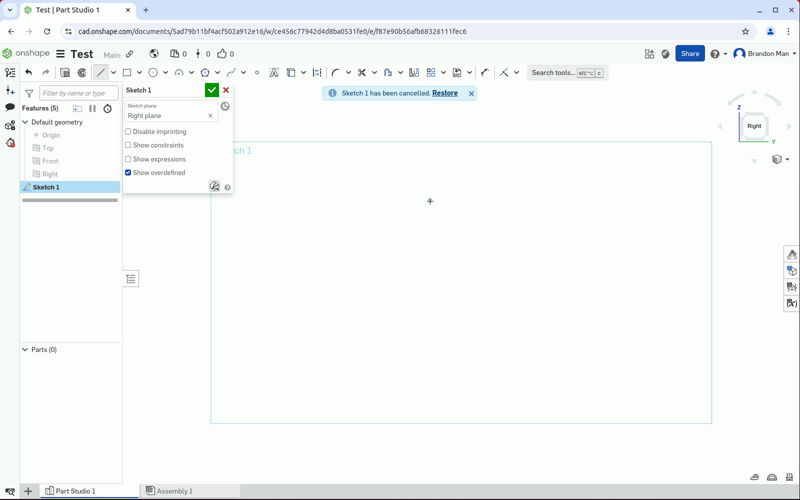
mouse_move(460, 200)
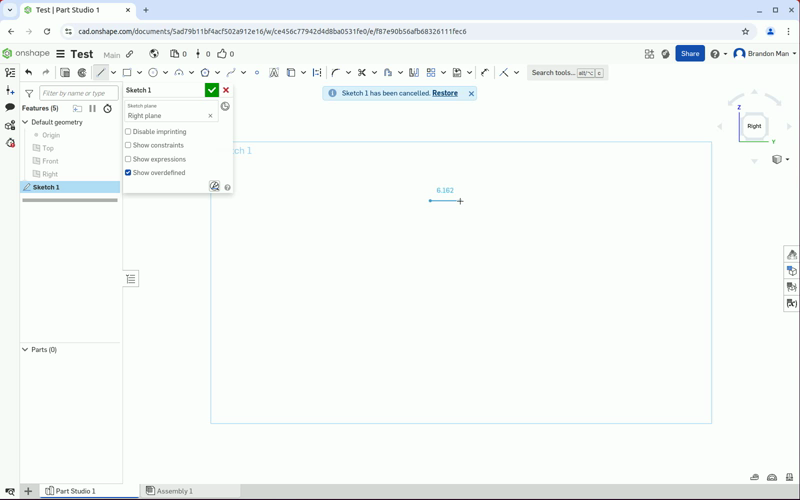
mouse_move(451, 200)
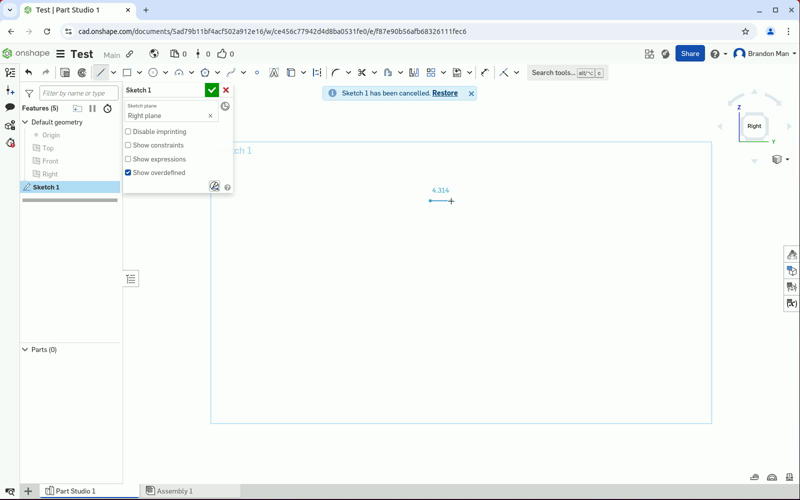
click(451, 200)
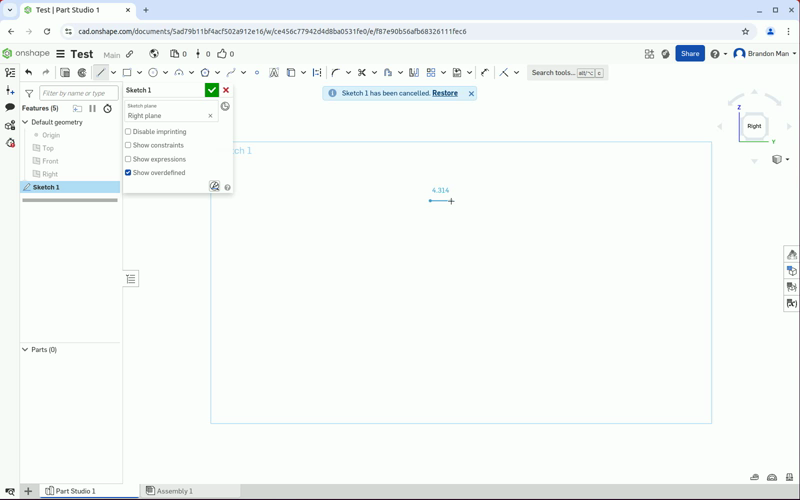
key_up(shift)
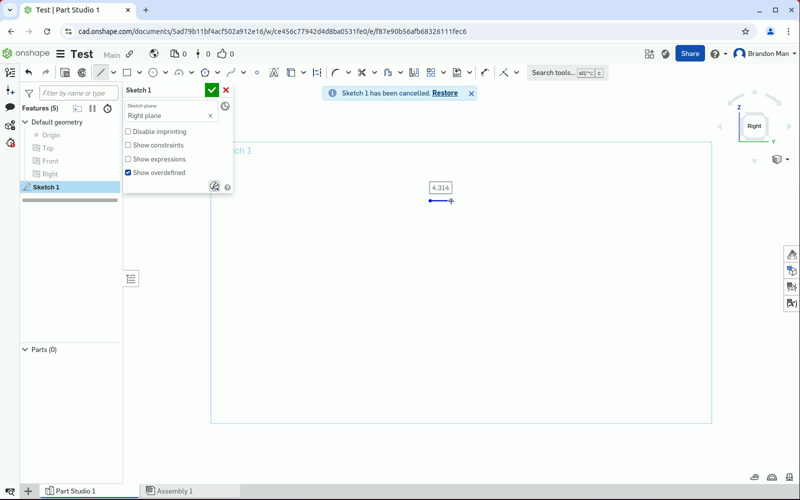
key(esc)
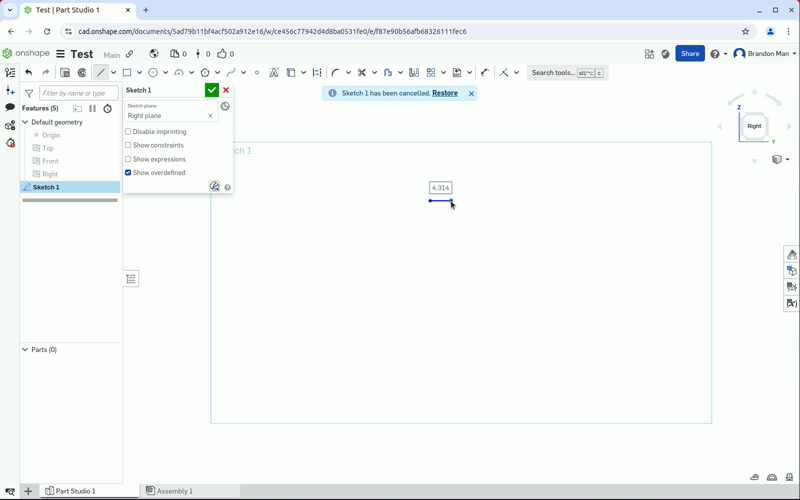
key(a)
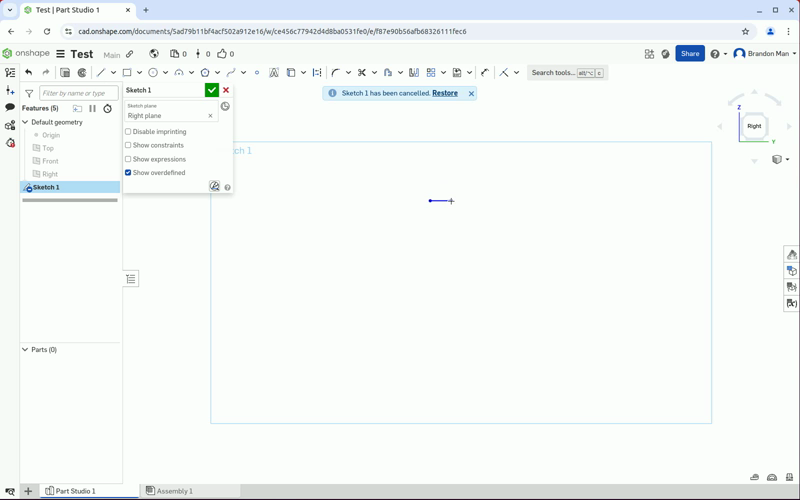
mouse_move(451, 200)
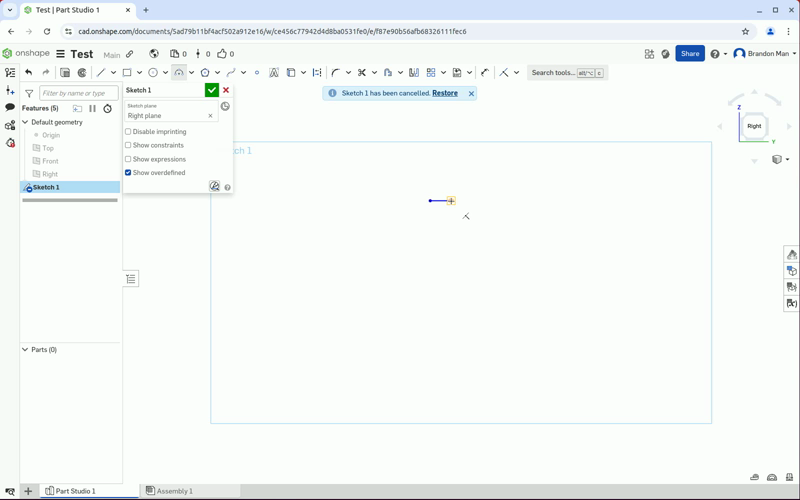
click(451, 200)
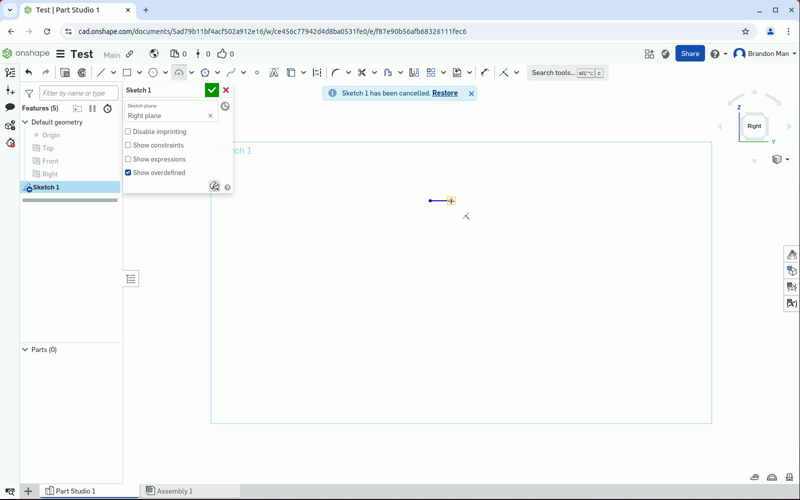
key_down(shift)
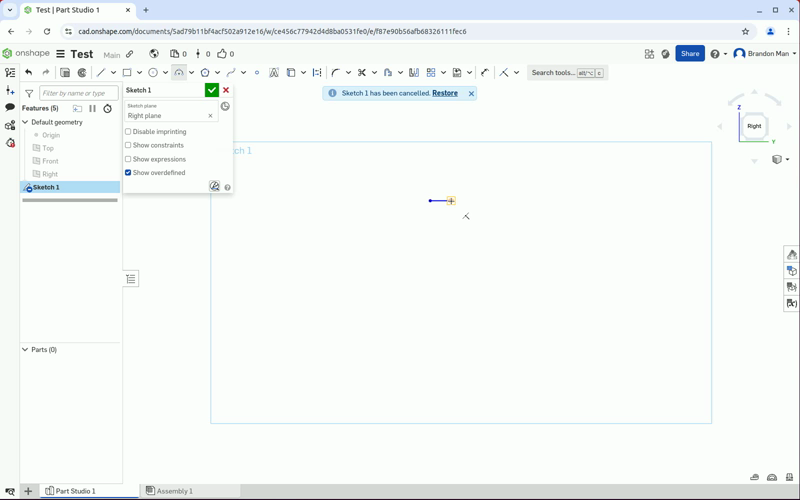
mouse_move(470, 200)
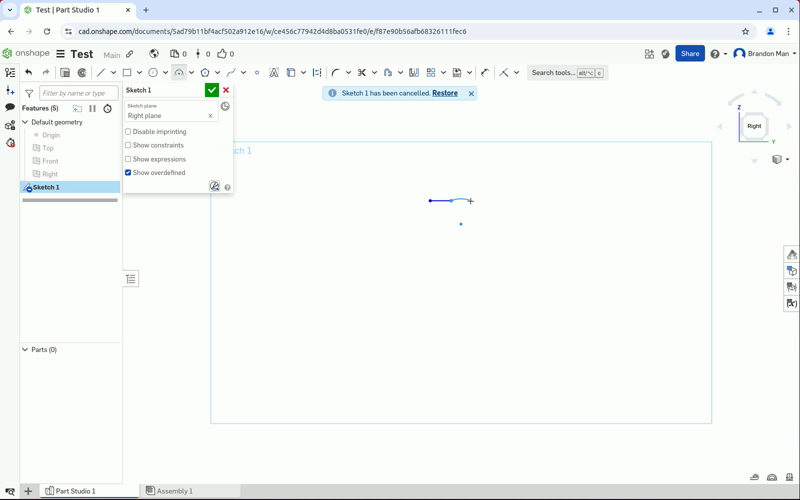
click(470, 200)
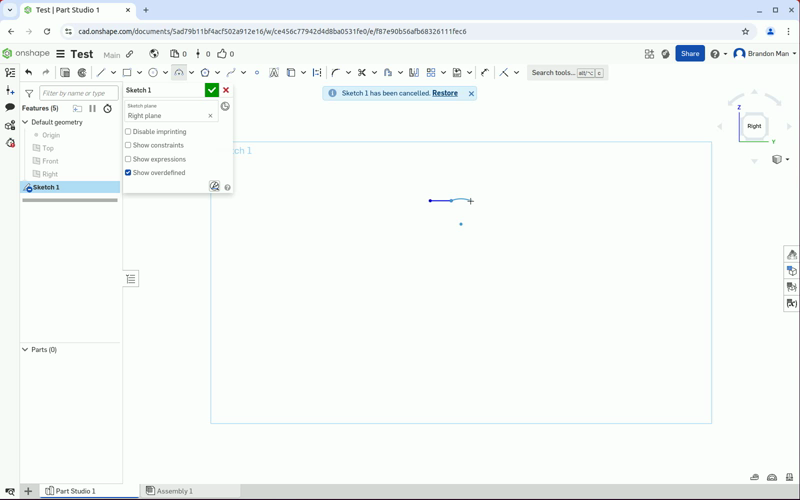
mouse_move(461, 190)
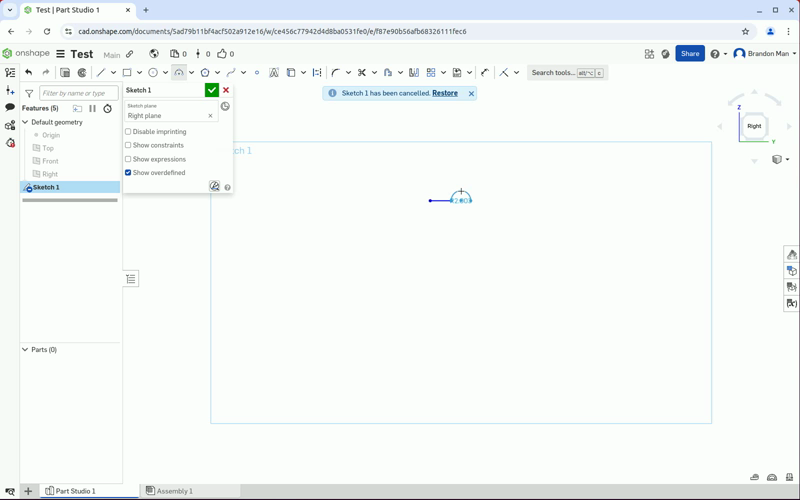
click(461, 190)
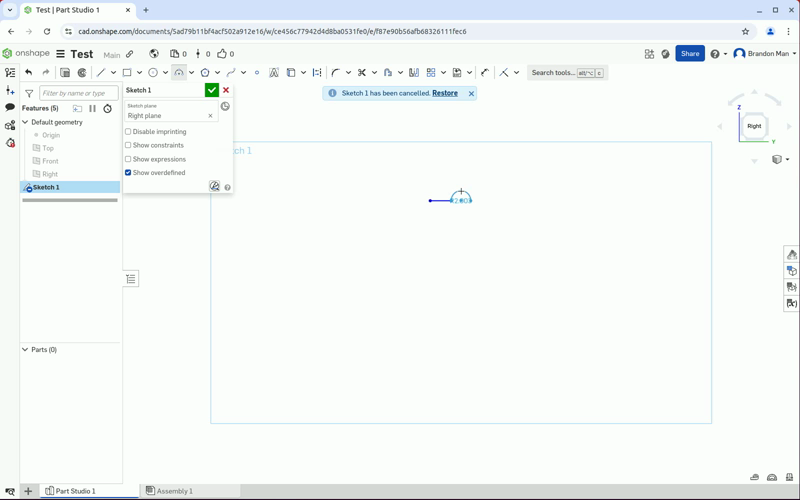
key_up(shift)
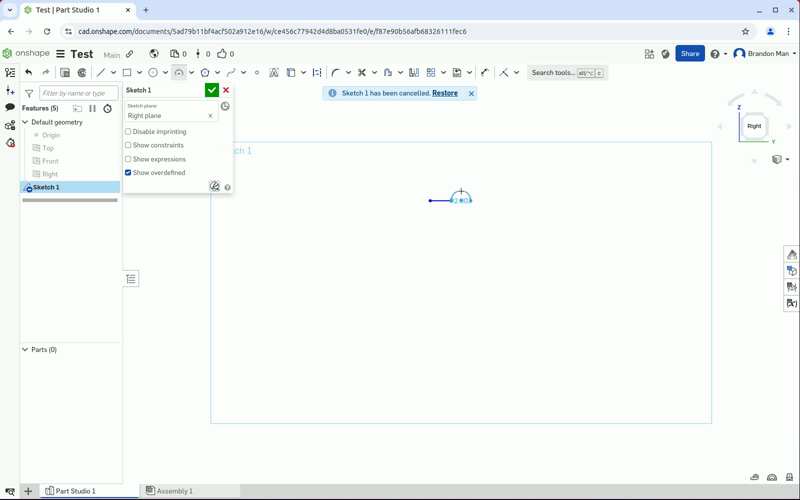
key(esc)
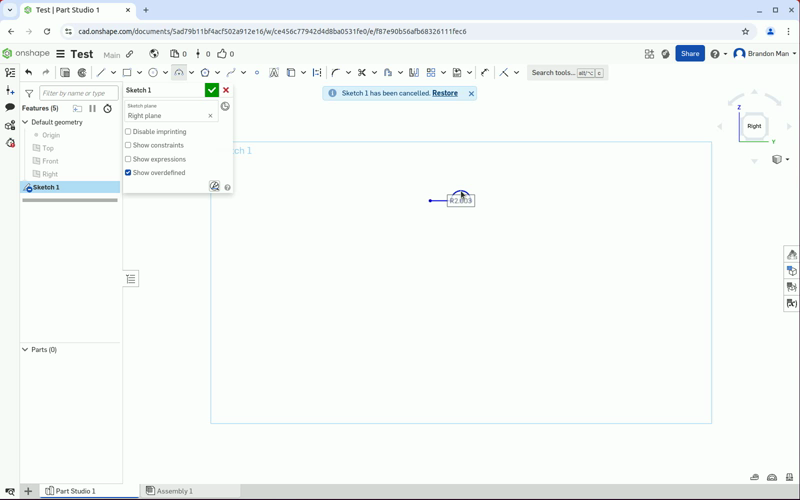
key(l)
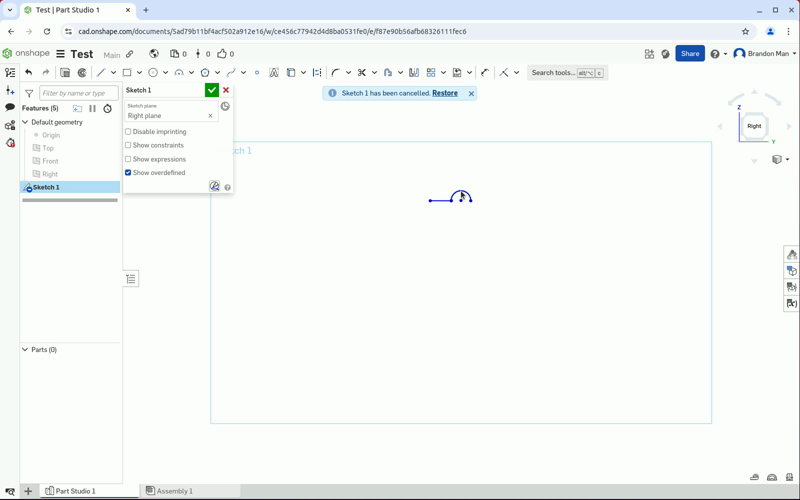
mouse_move(470, 200)
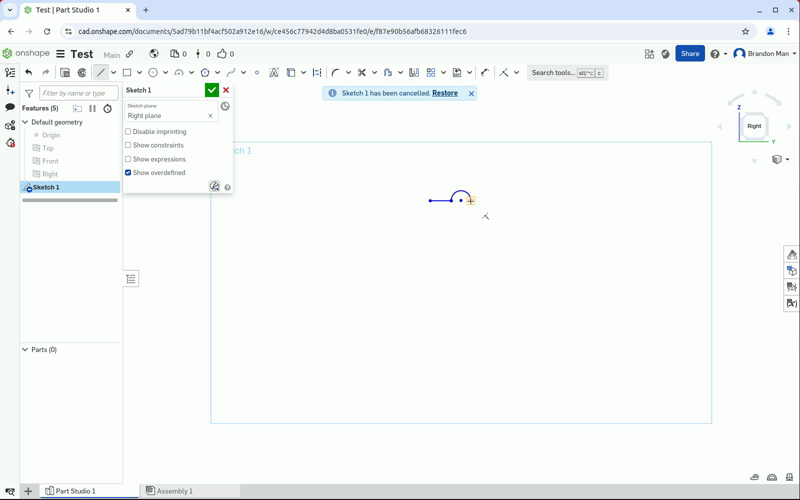
click(470, 200)
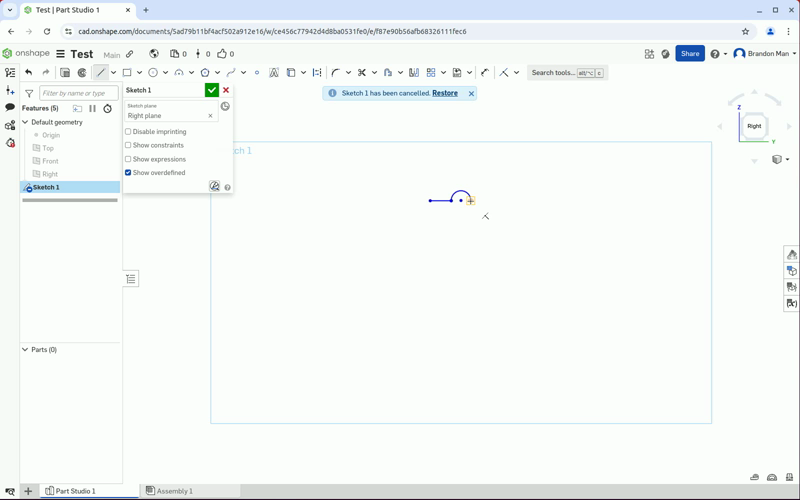
key_down(shift)
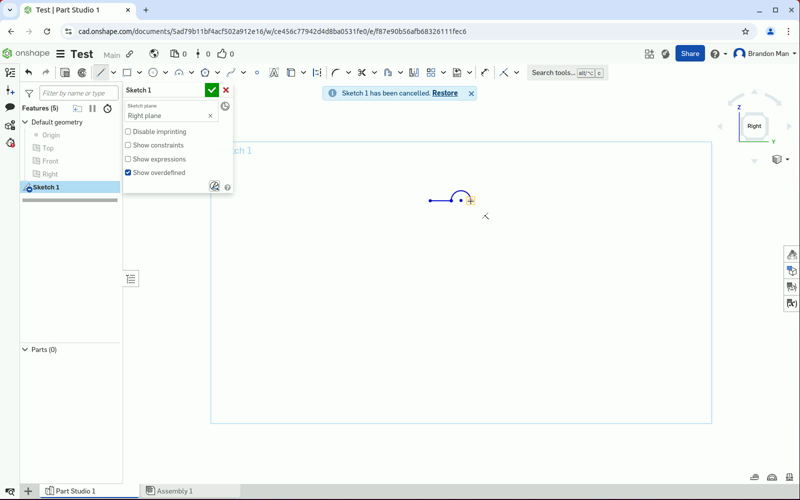
mouse_move(501, 200)
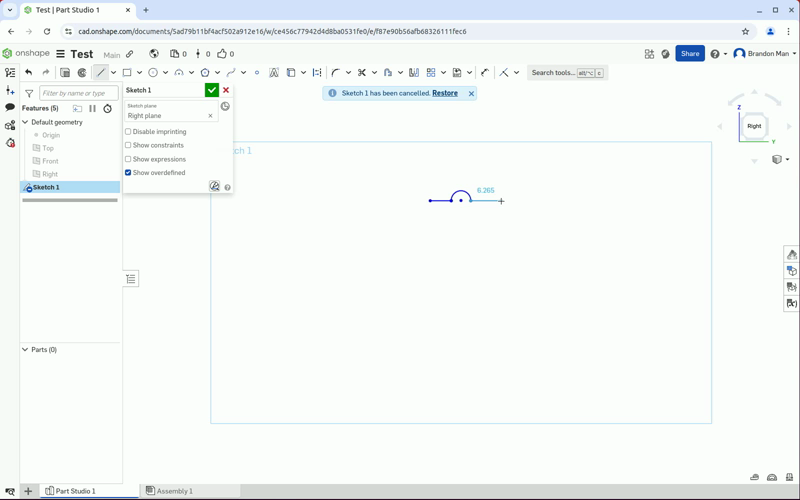
mouse_move(491, 200)
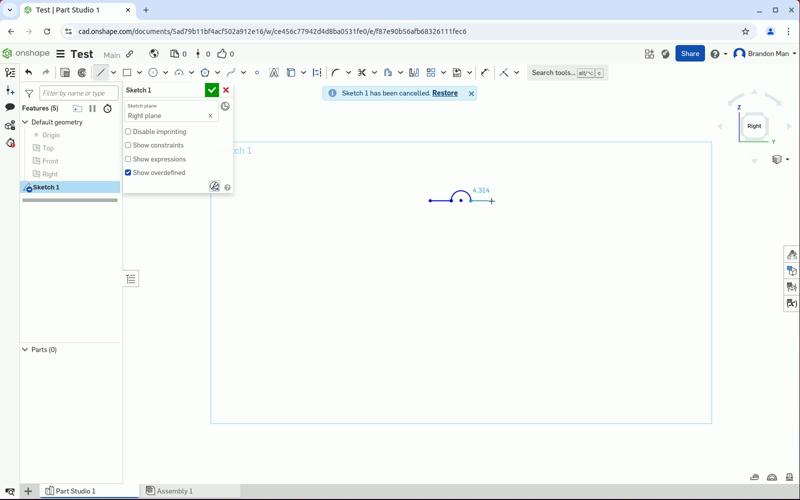
click(491, 200)
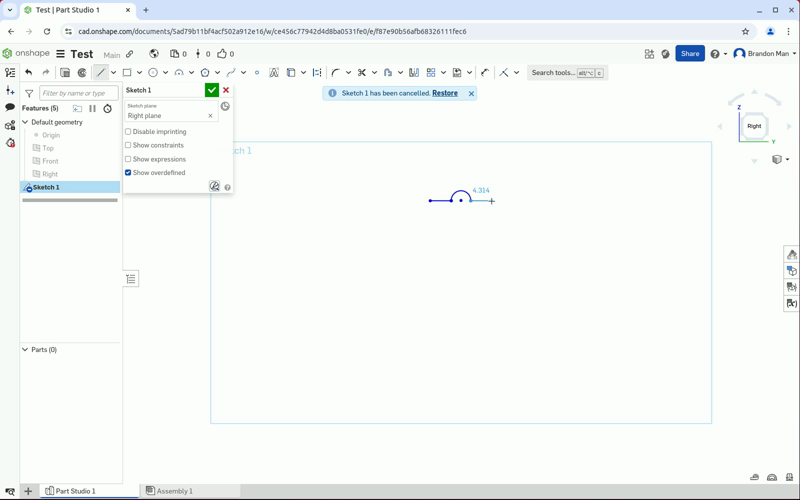
key_up(shift)
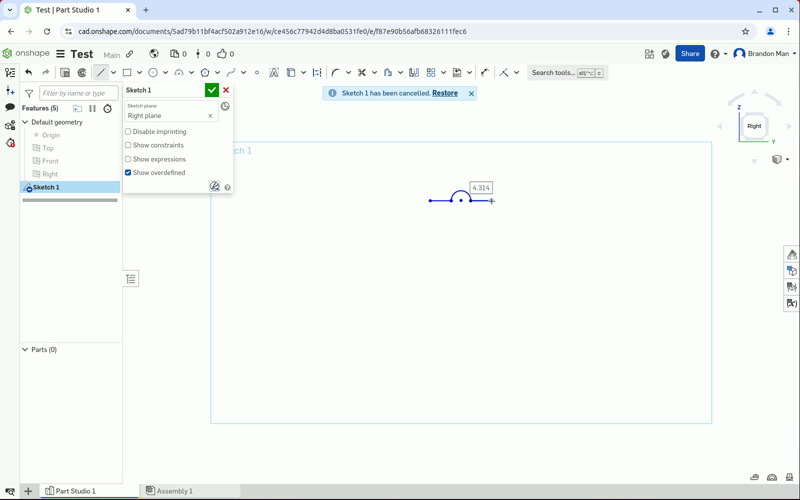
key(esc)
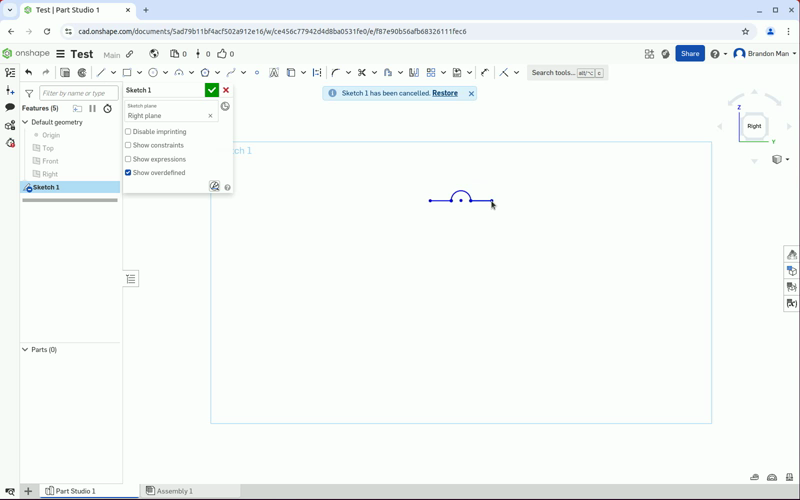
key(a)
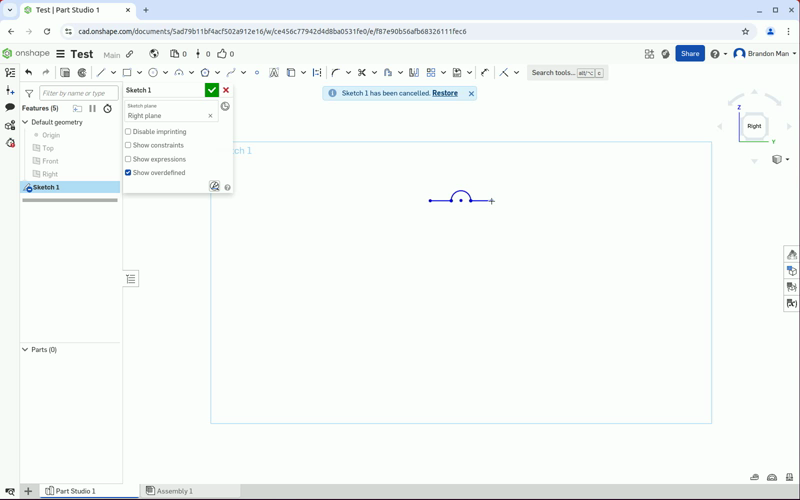
mouse_move(491, 200)
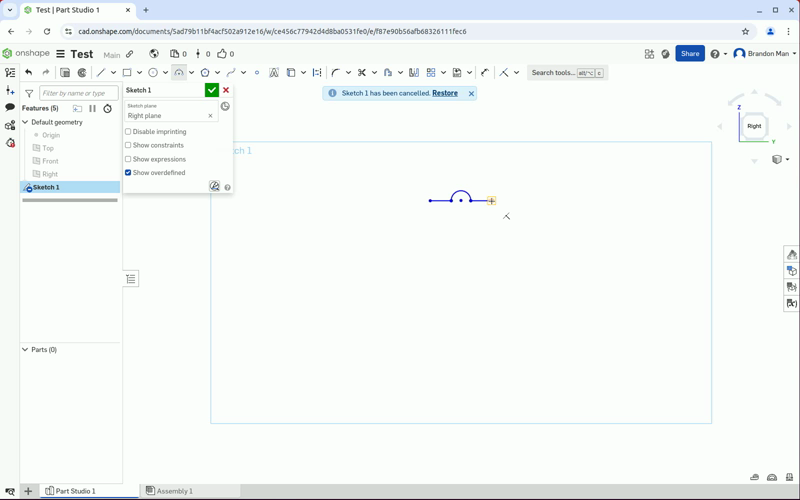
click(491, 200)
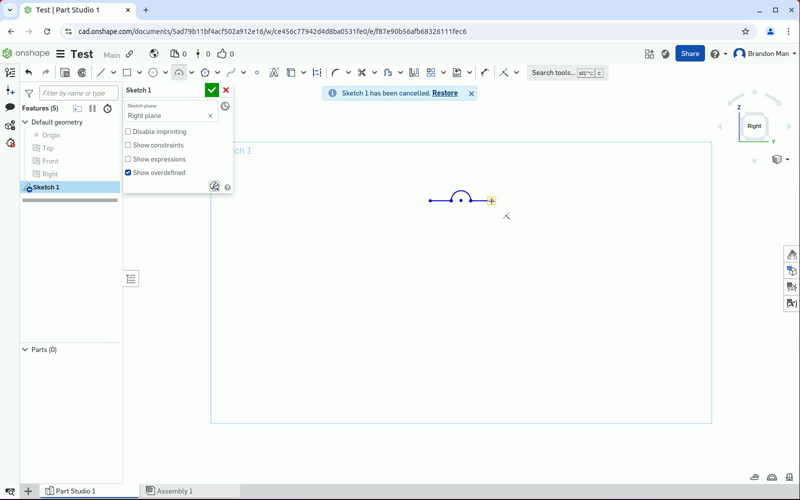
mouse_move(430, 200)
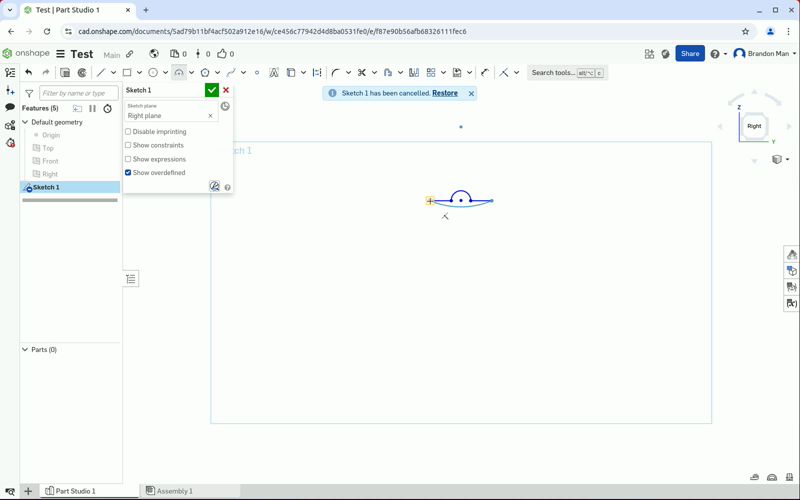
click(430, 200)
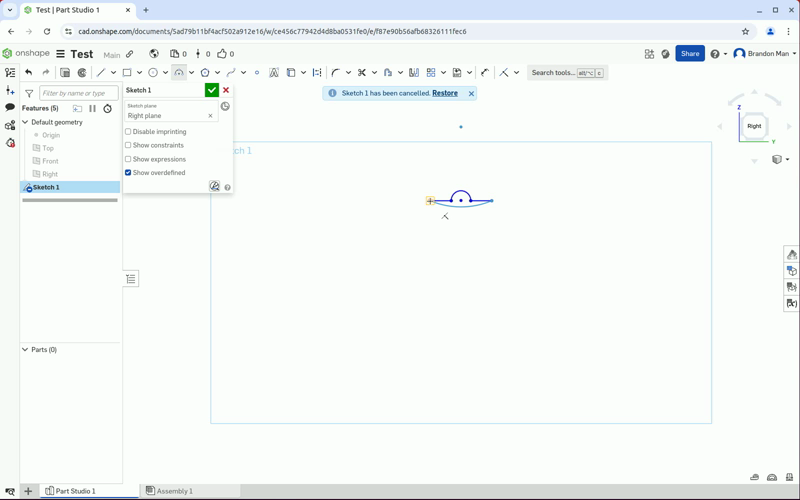
key_down(shift)
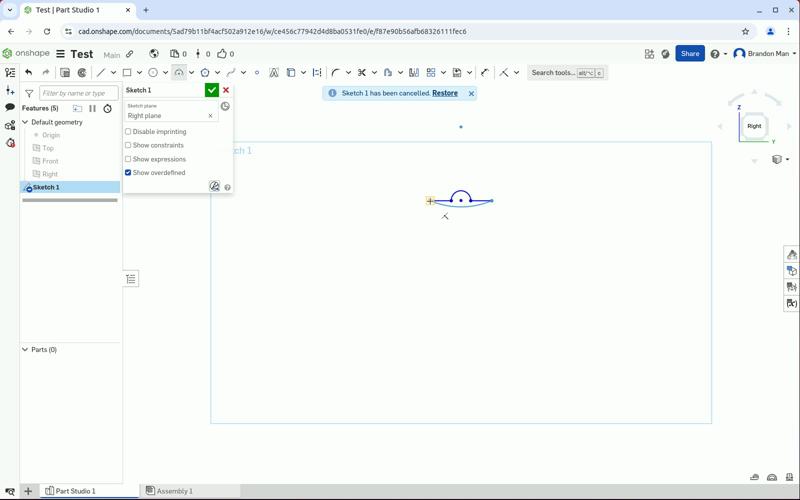
mouse_move(461, 170)
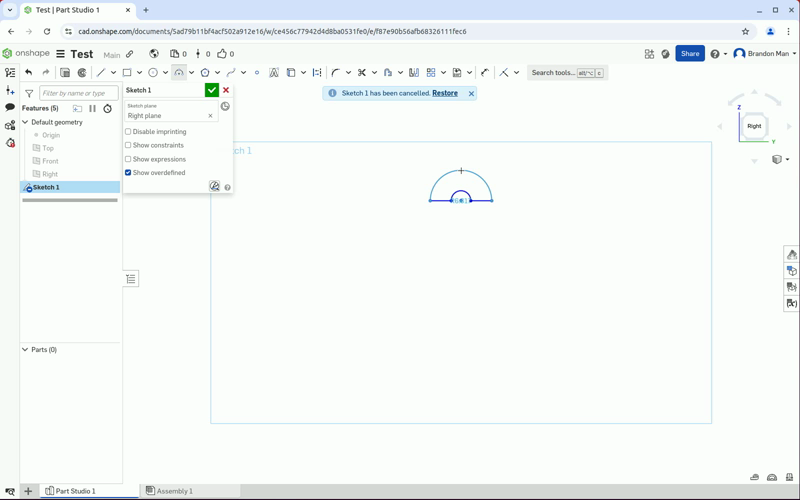
click(461, 170)
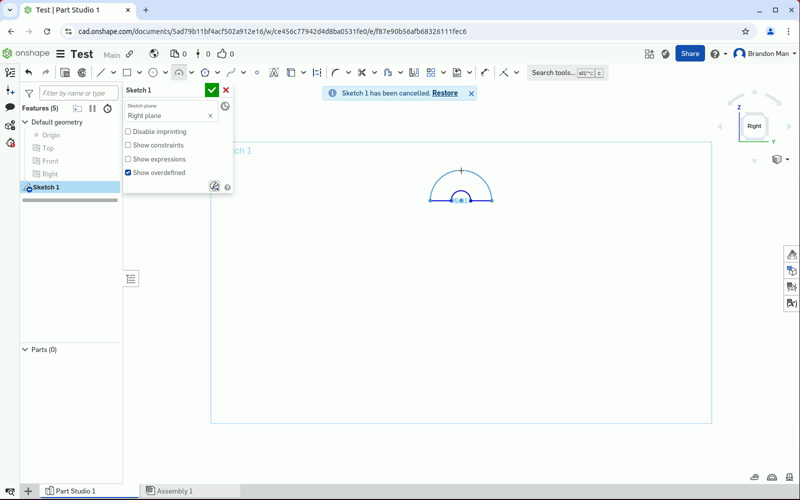
key_up(shift)
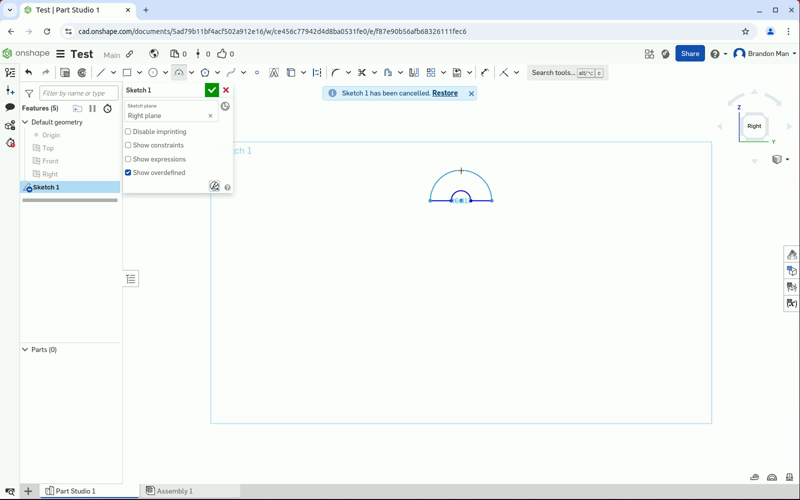
key(esc)
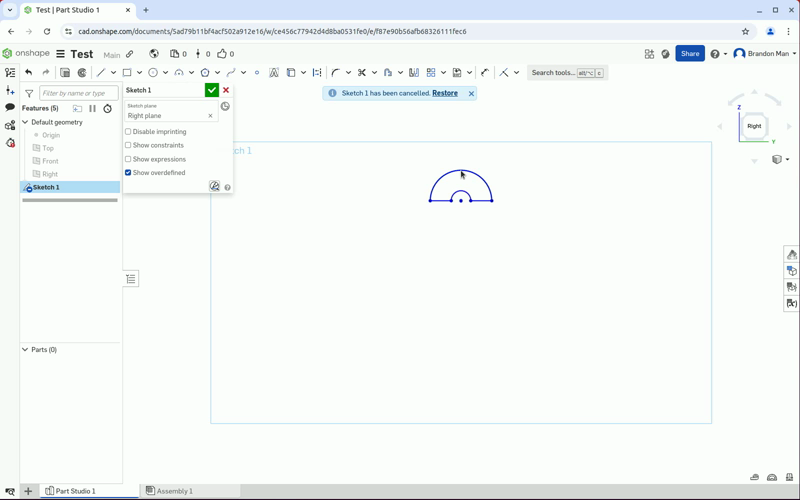
mouse_move(470, 177)
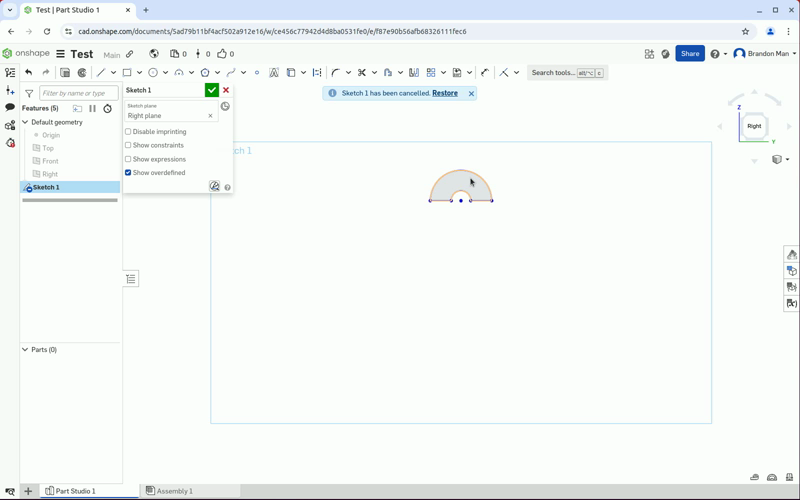
scroll(6)
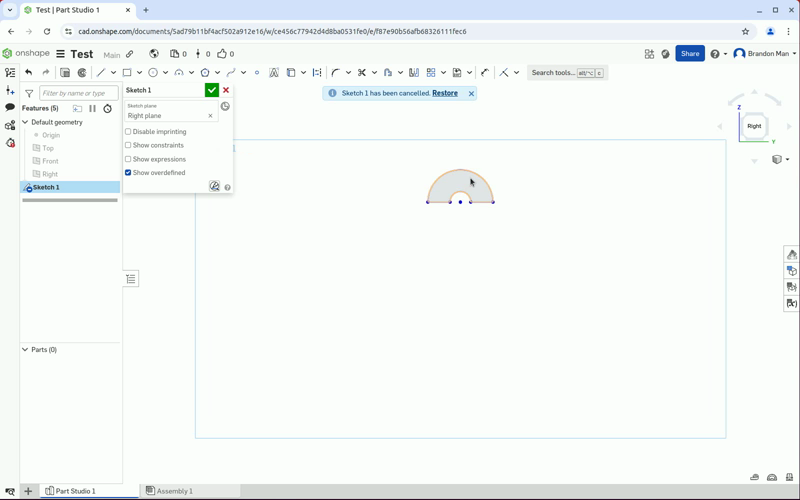
scroll(6)
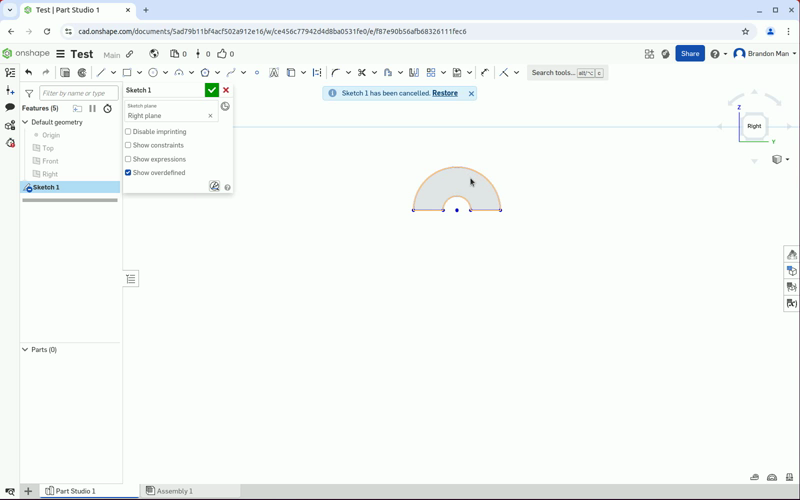
scroll(6)
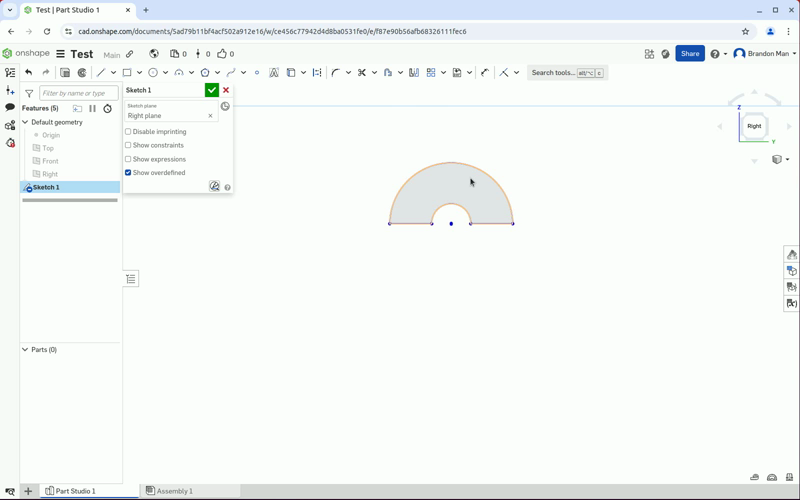
scroll(6)
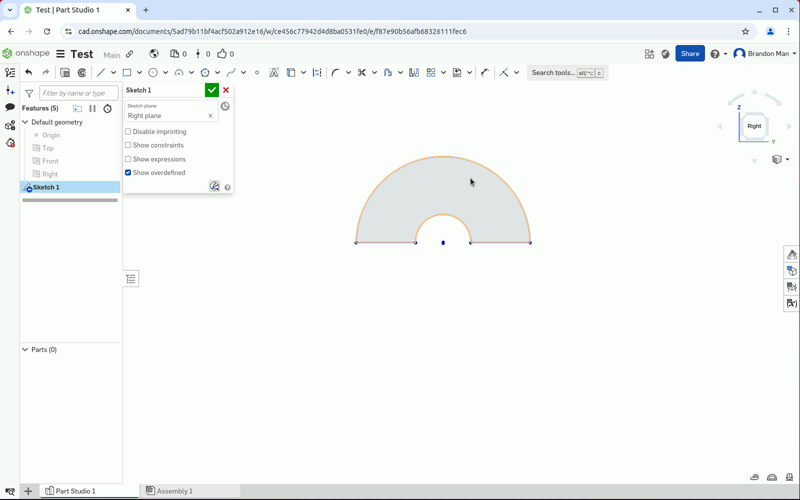
scroll(6)
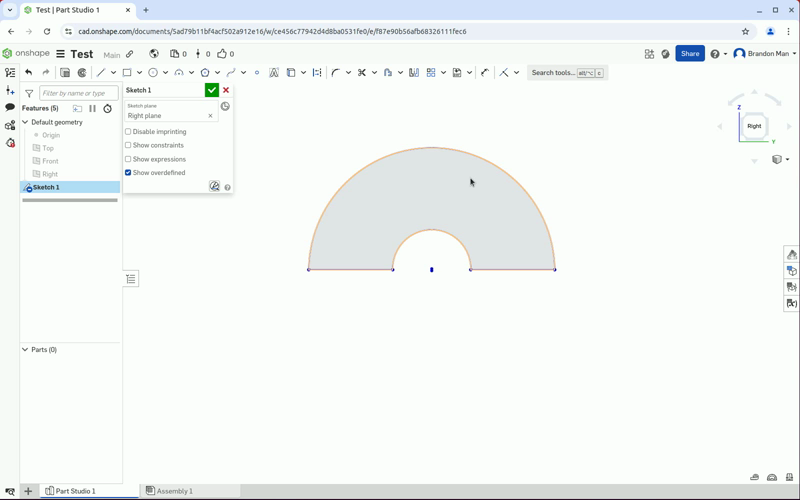
scroll(6)
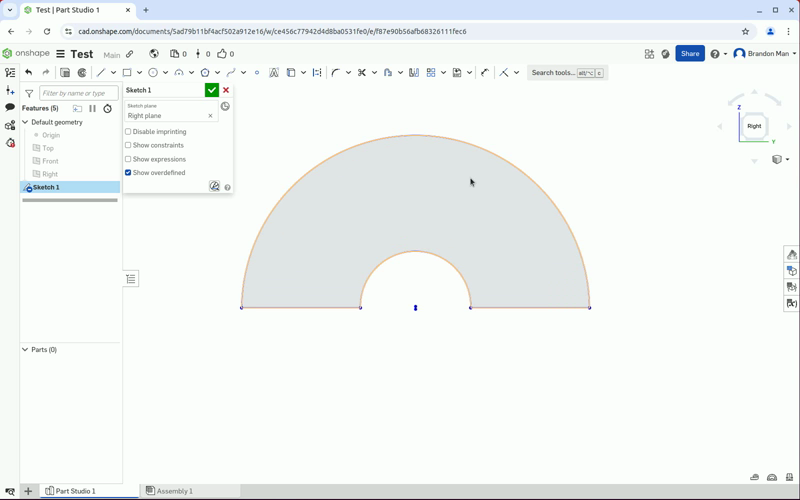
scroll(6)
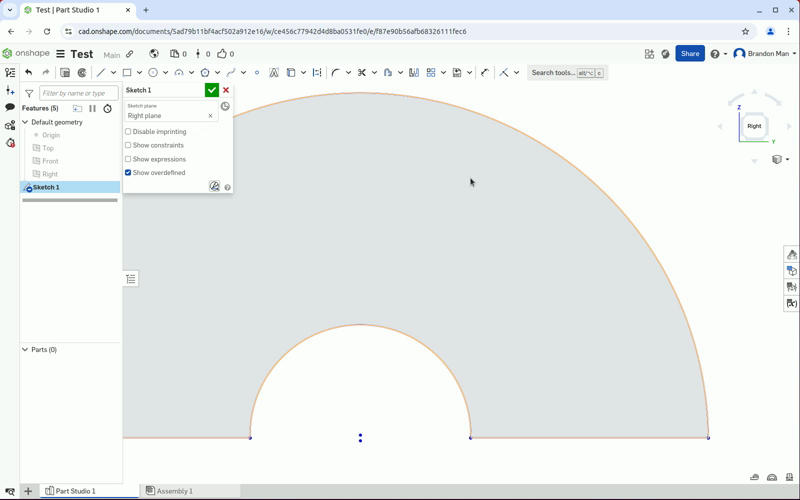
click(470, 177)
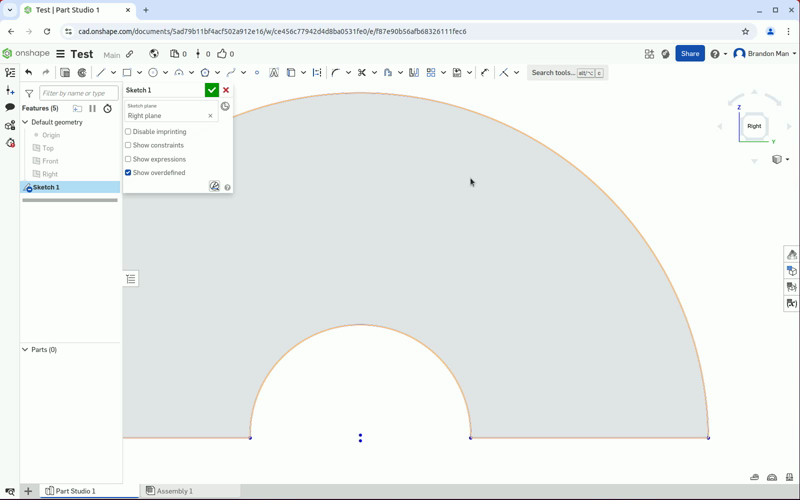
scroll(-6)
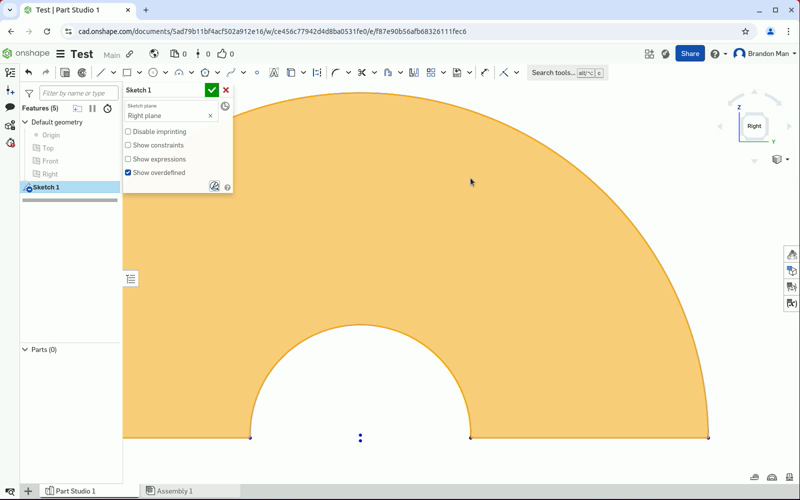
scroll(-6)
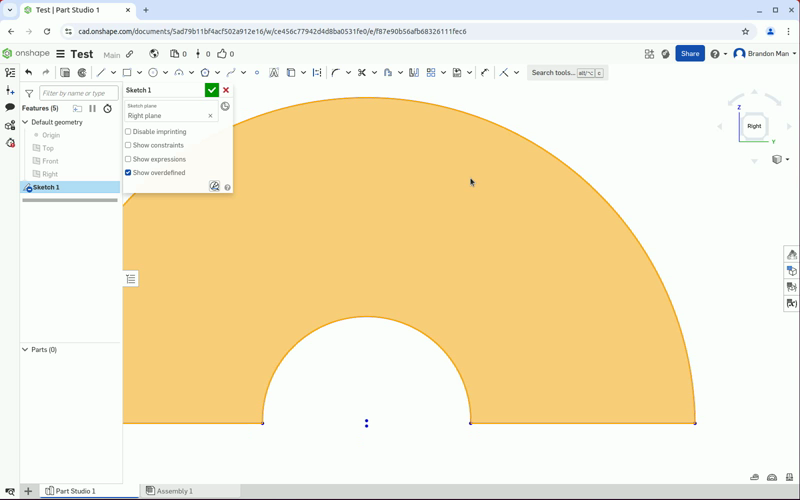
scroll(-6)
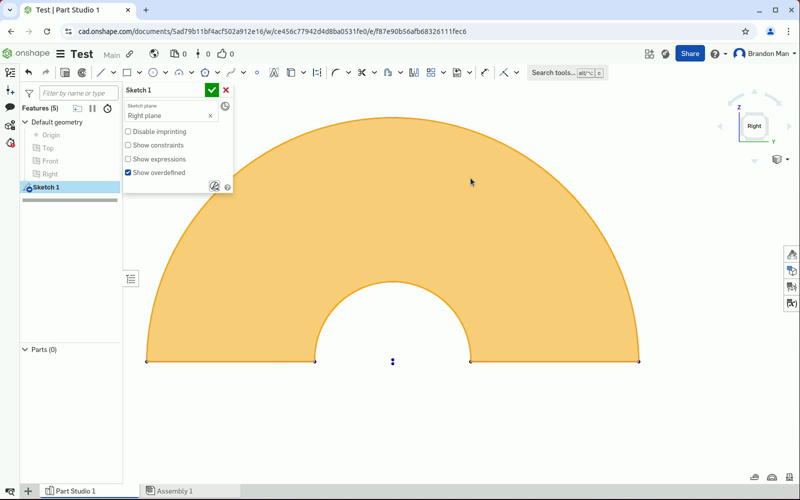
scroll(-6)
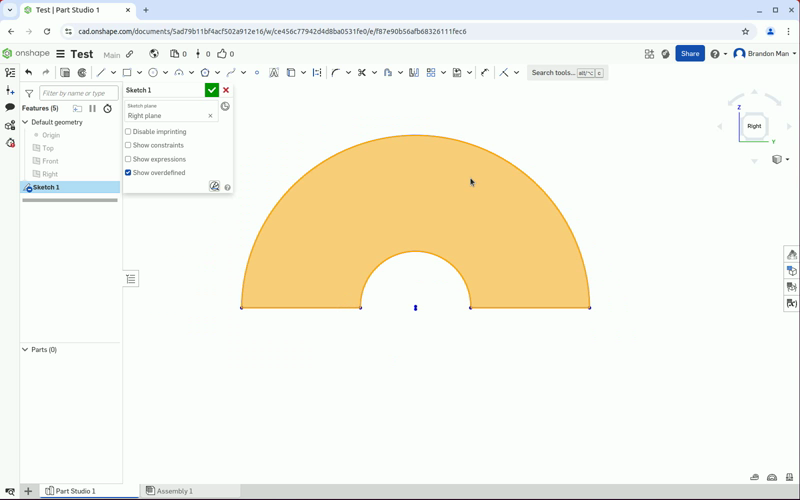
scroll(-6)
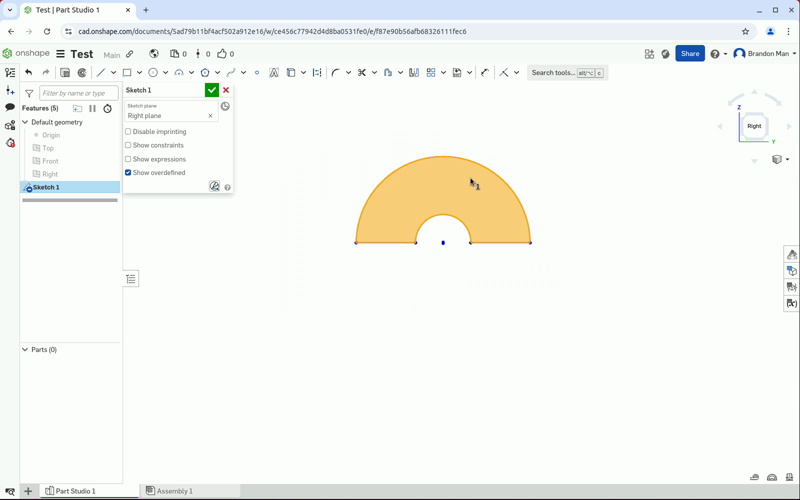
scroll(-6)
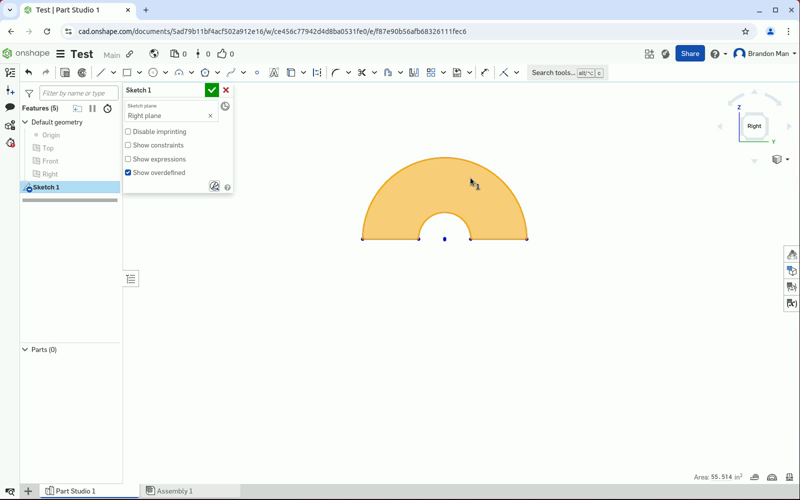
scroll(-6)
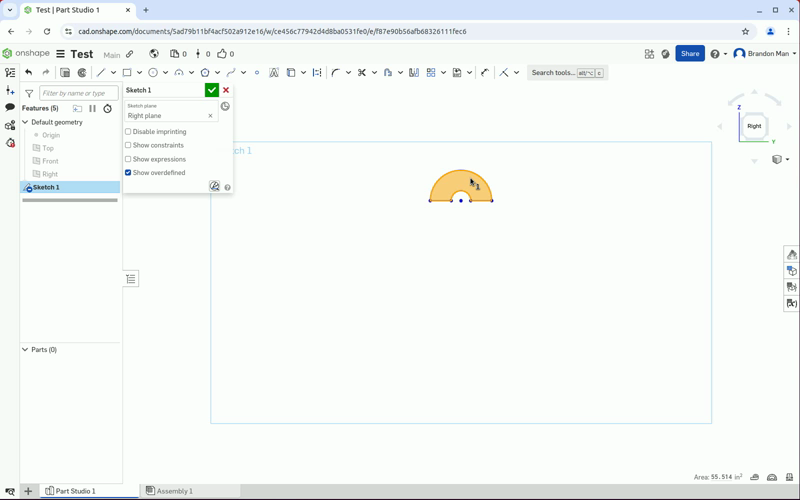
mouse_move(73, 352)
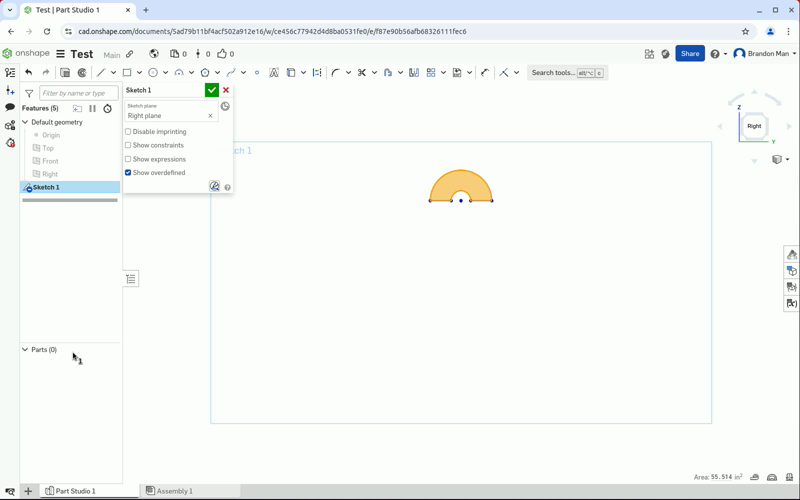
key(shift+y)
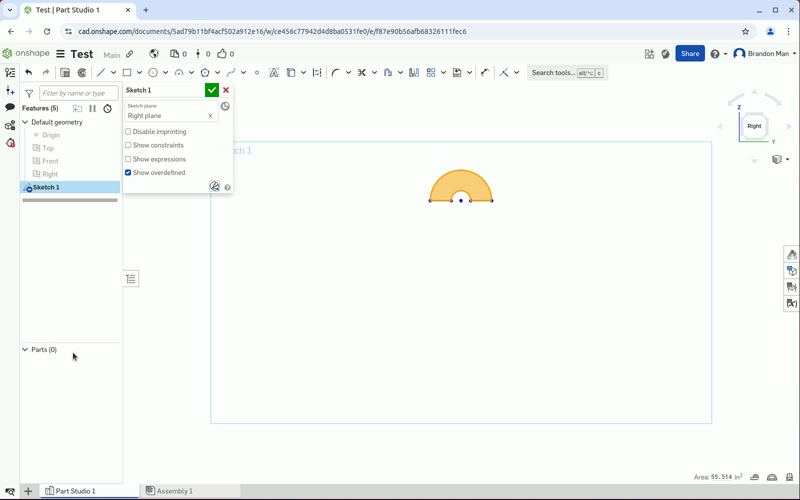
key(shift+e)
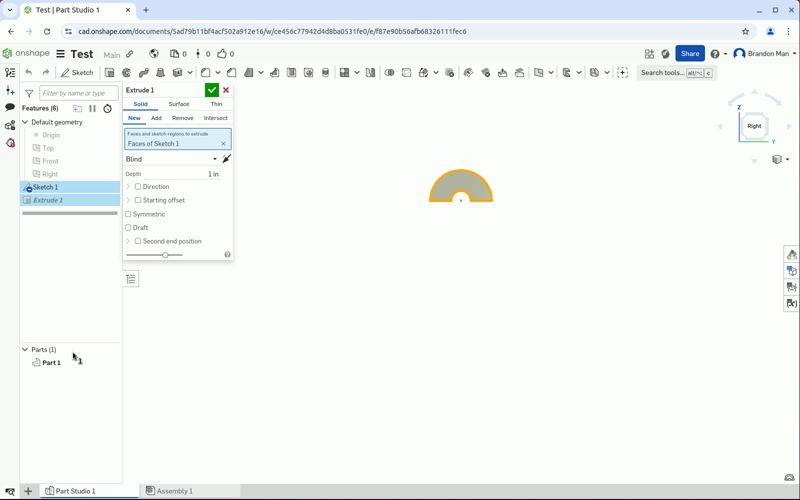
mouse_move(143, 106)
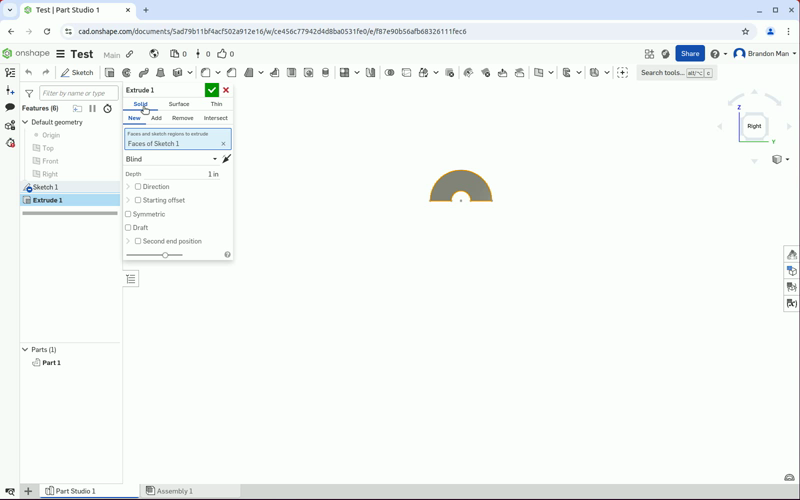
click(143, 106)
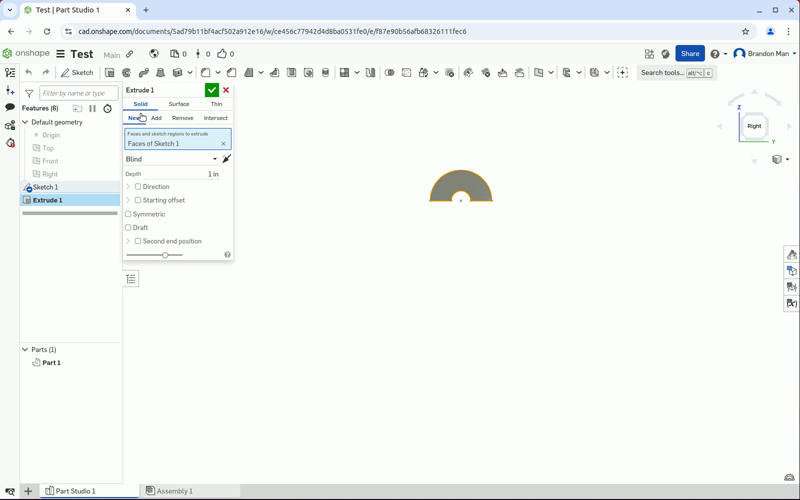
mouse_move(137, 120)
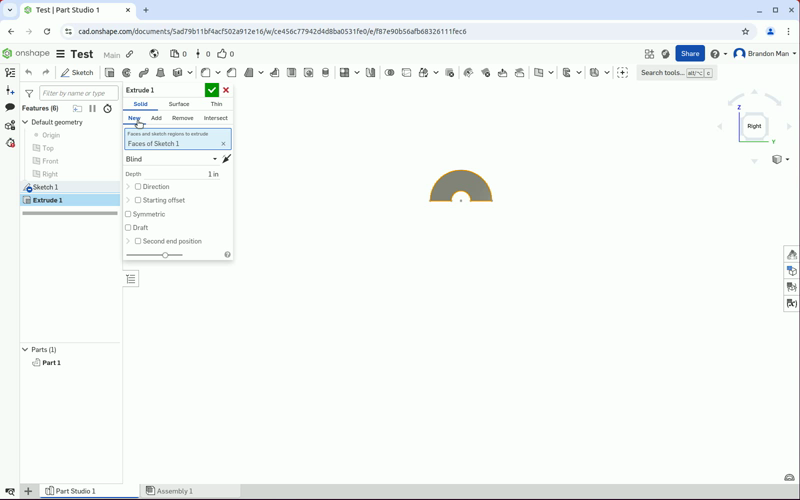
click(137, 120)
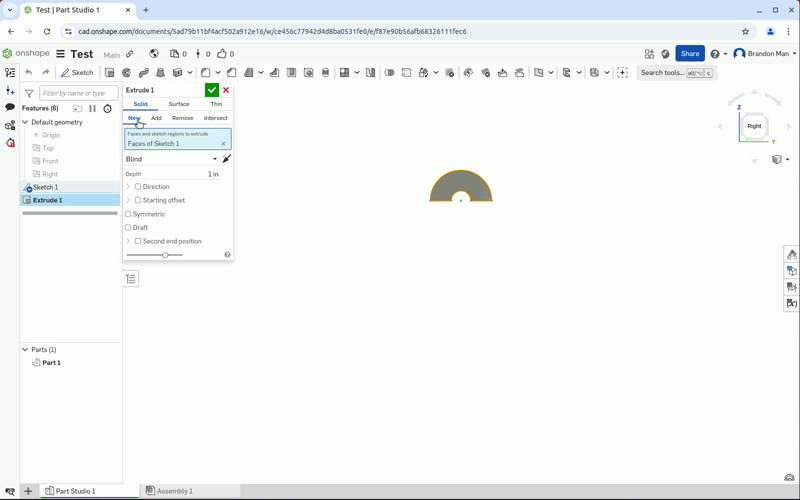
key(tab, 4)
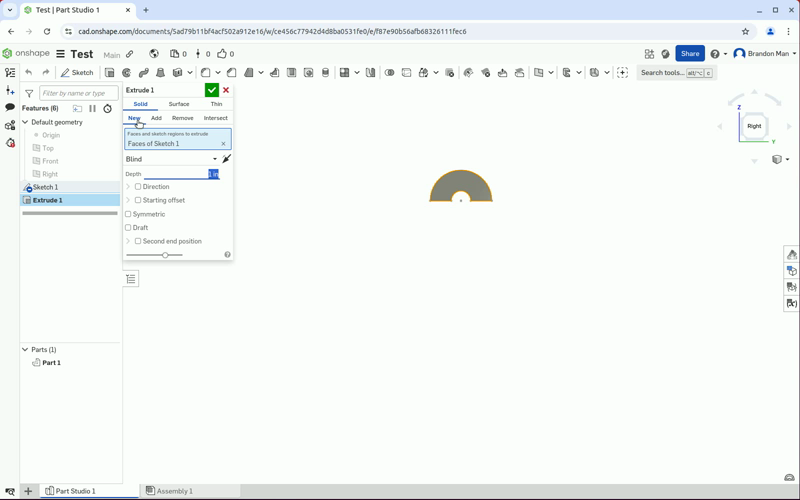
text(4.092)
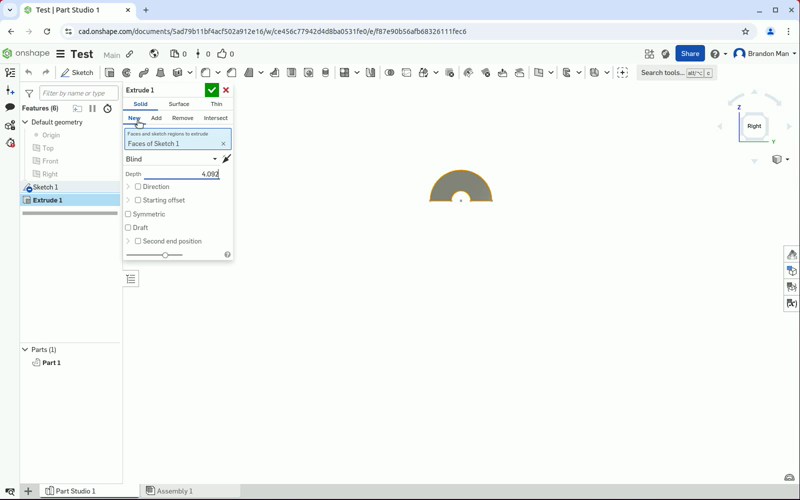
key(enter)
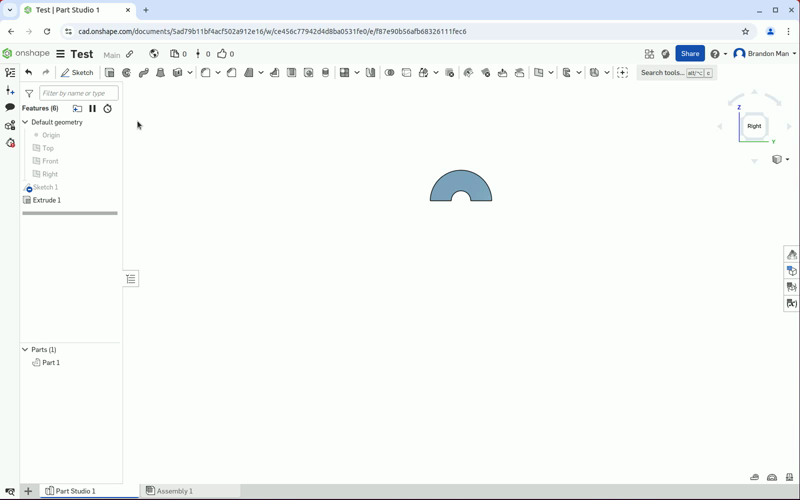
key(shift+h)
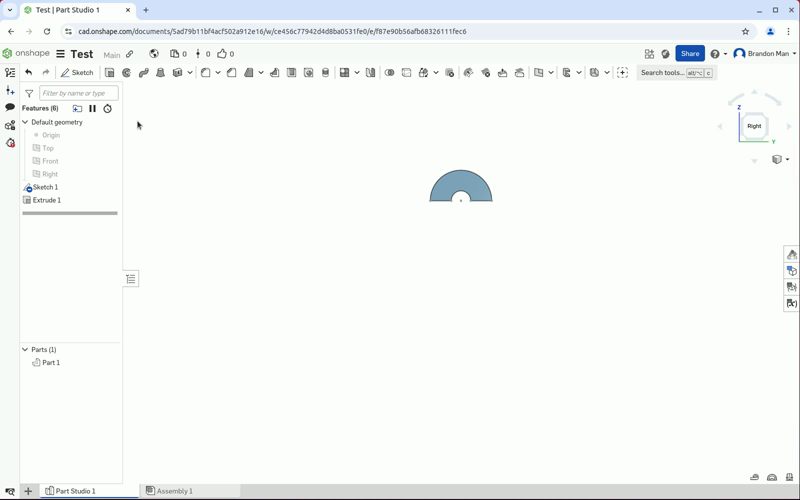
key(shift+h)
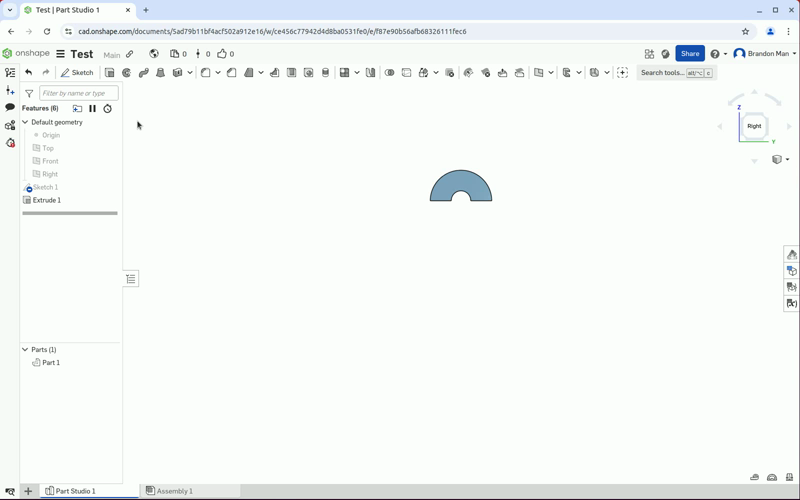
mouse_move(73, 189)
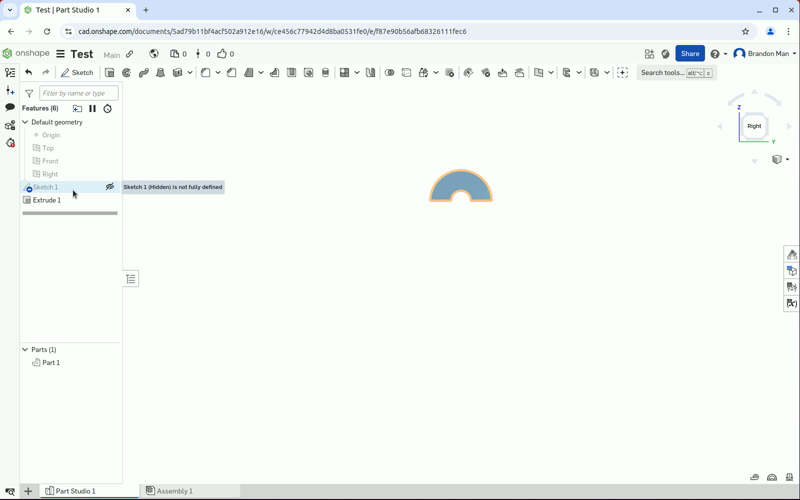
click(73, 189)
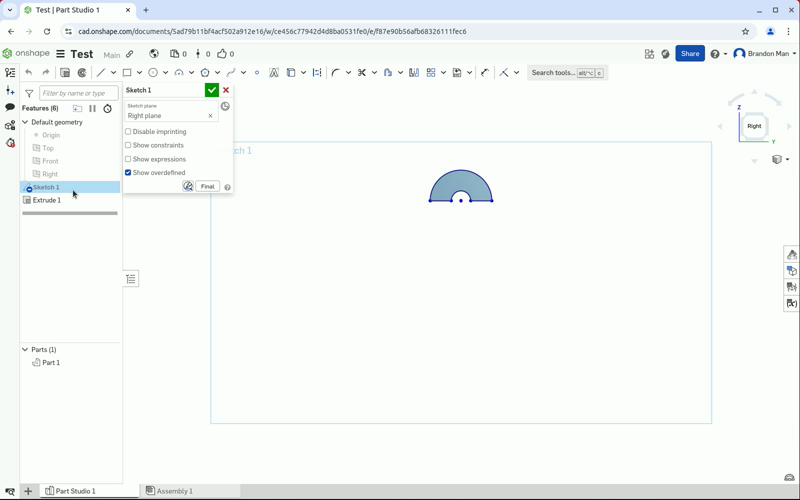
mouse_move(229, 92)
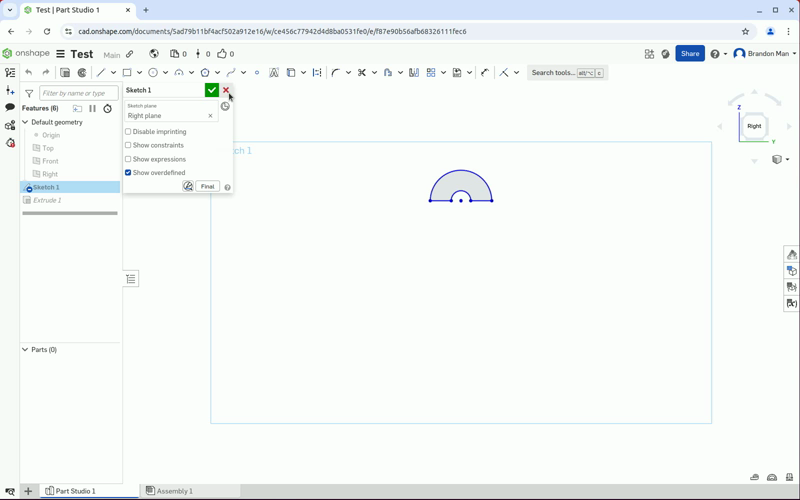
click(229, 92)
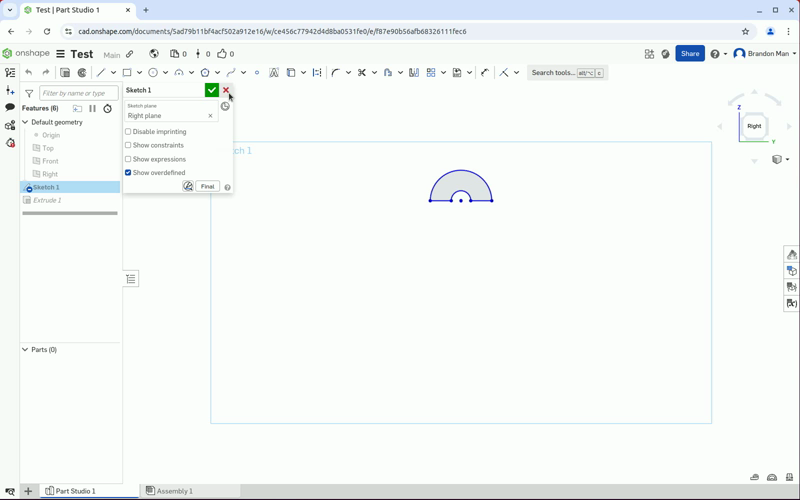
key(shift+s)
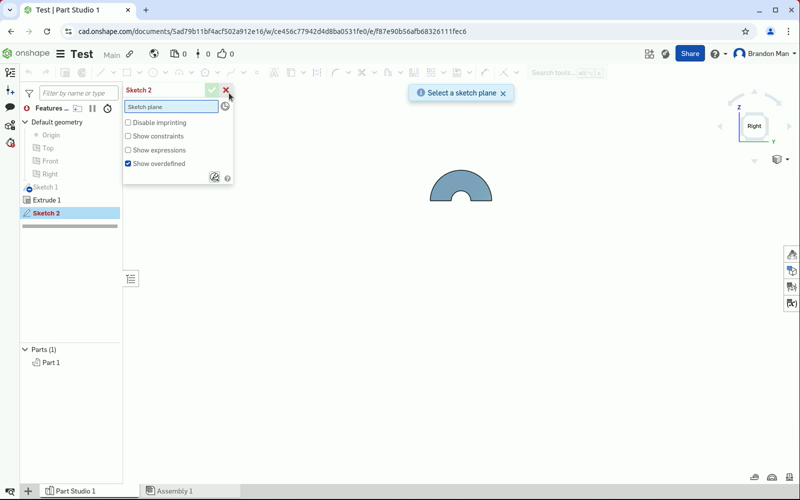
mouse_move(73, 176)
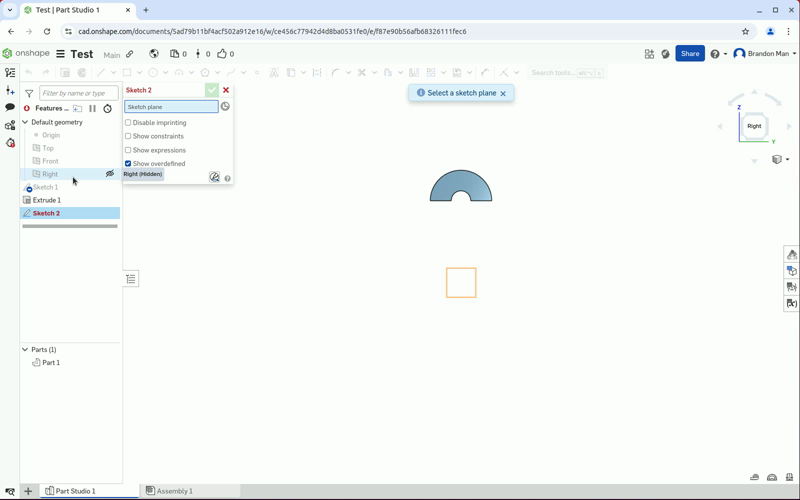
click(73, 176)
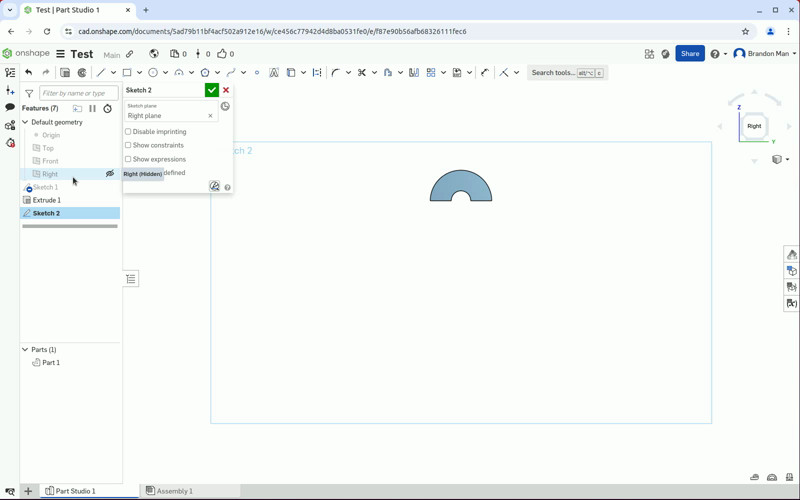
mouse_move(73, 352)
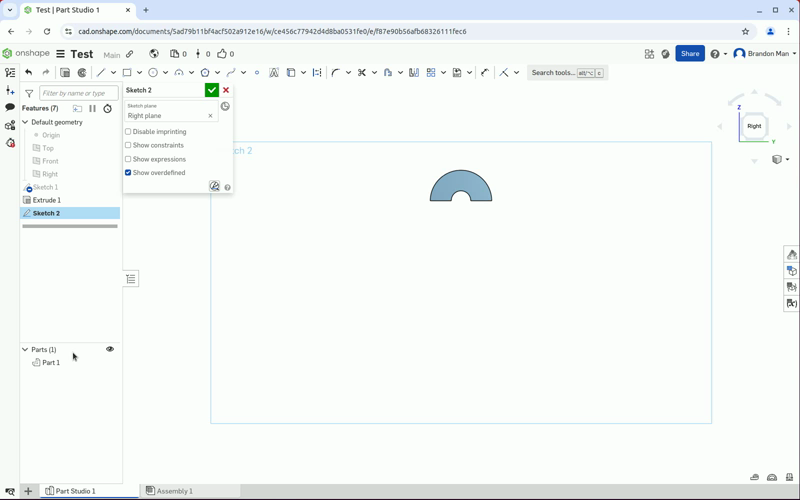
key(y)
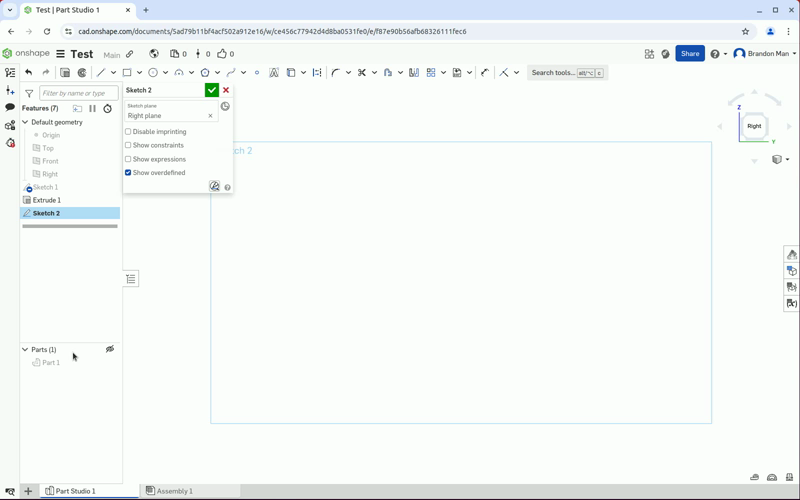
key(a)
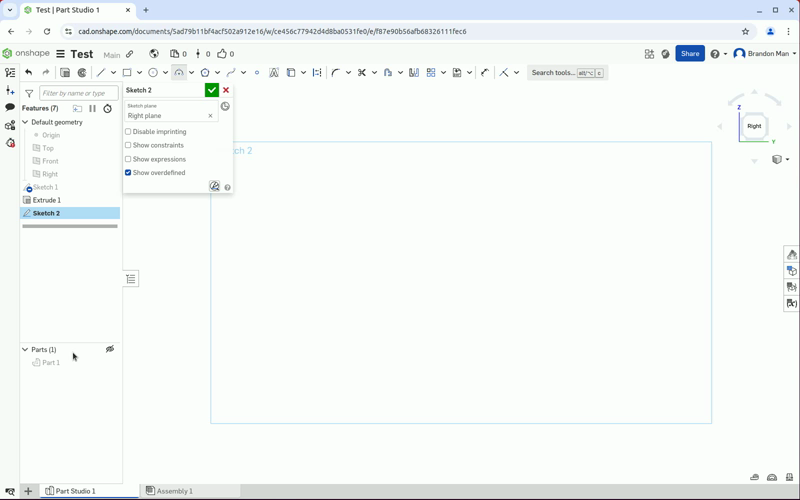
key_down(shift)
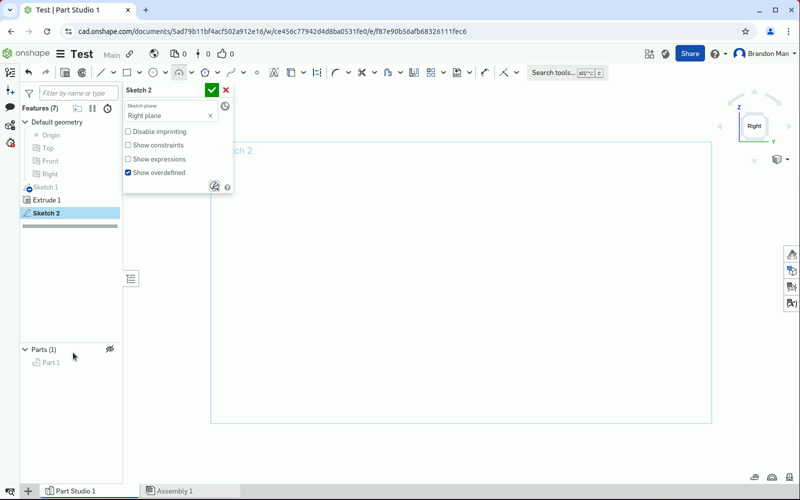
mouse_move(430, 282)
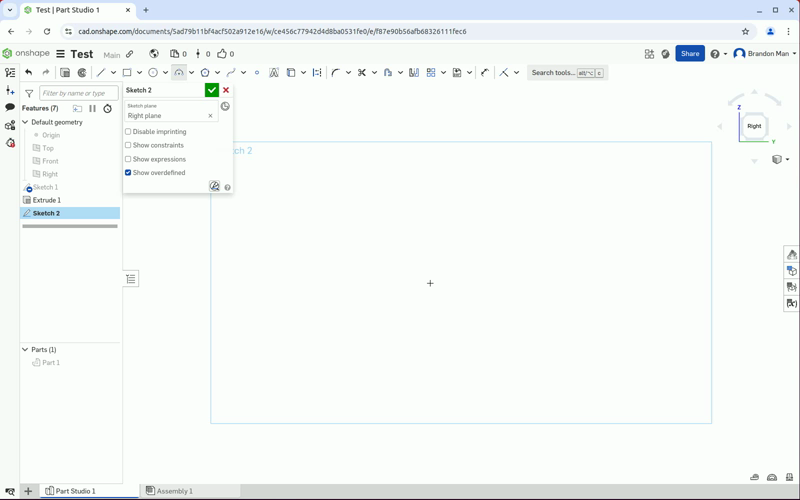
click(430, 282)
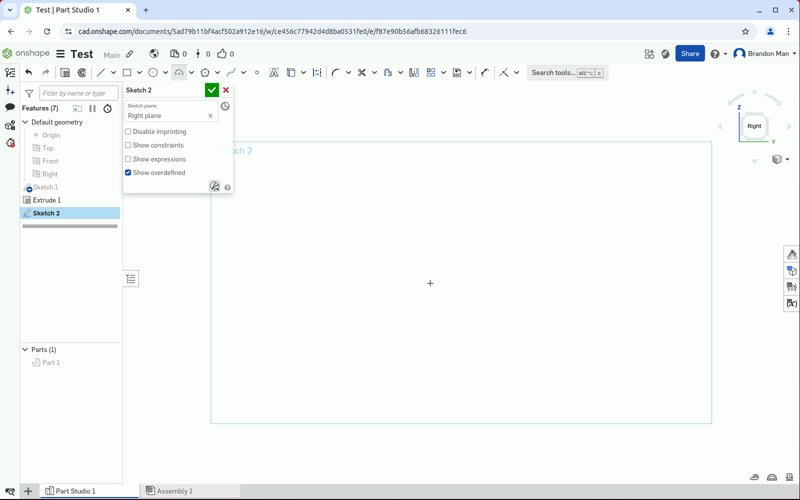
key_up(shift)
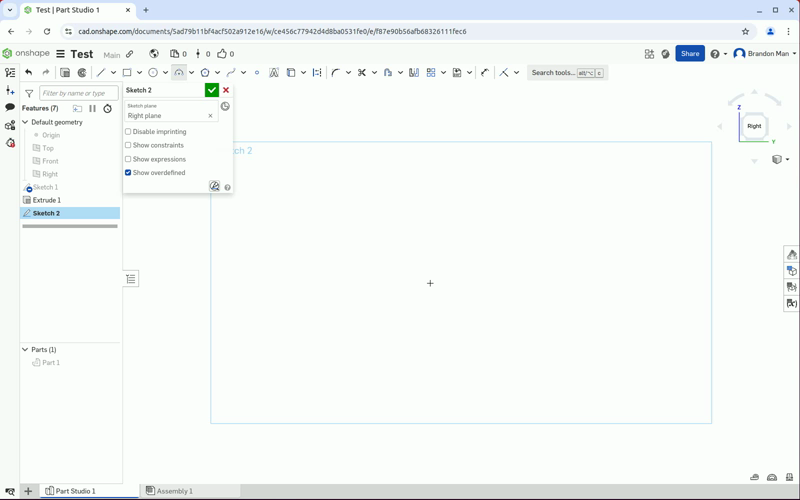
key_down(shift)
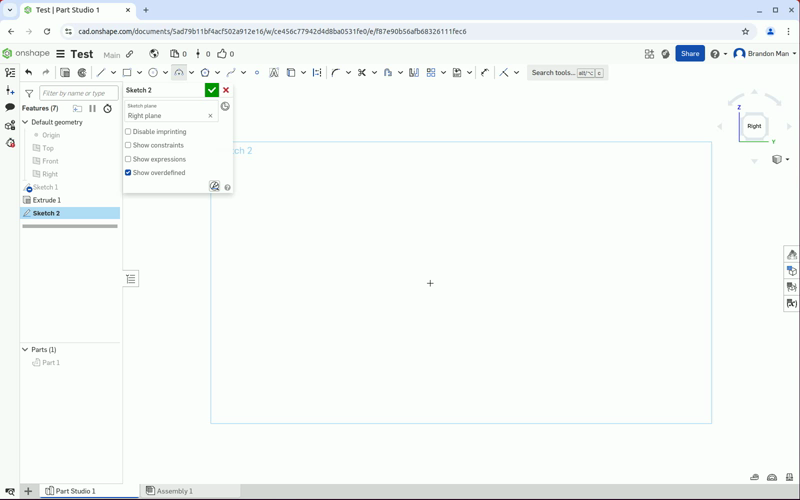
mouse_move(492, 282)
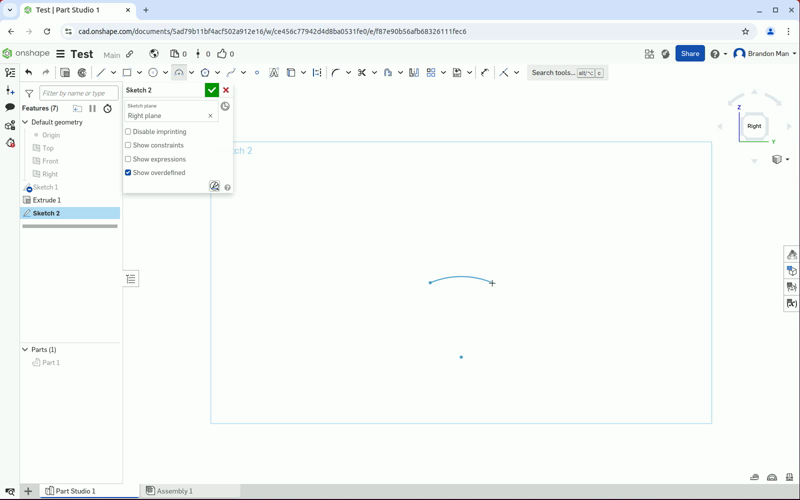
click(492, 282)
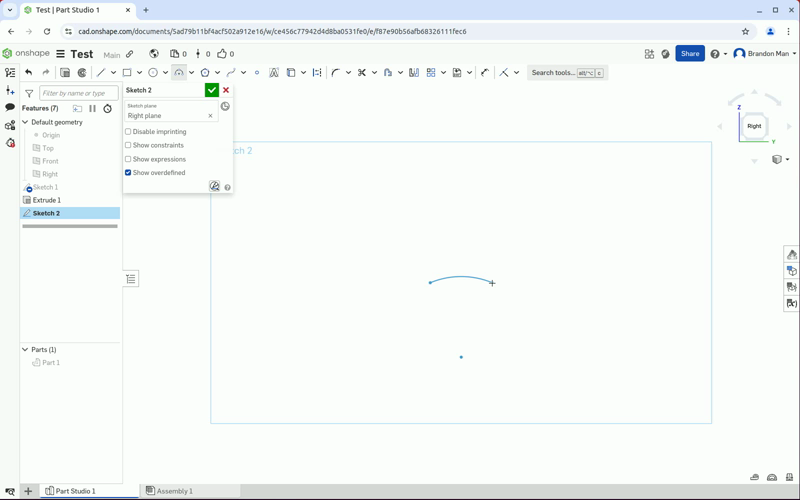
mouse_move(461, 313)
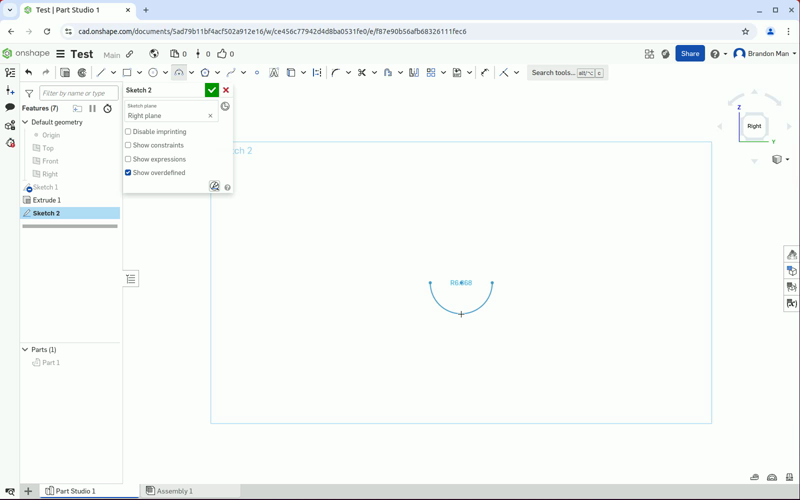
click(461, 313)
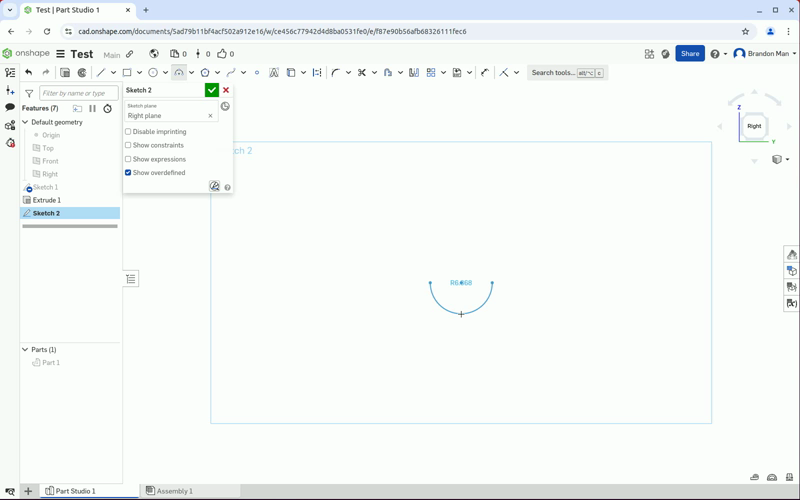
key_up(shift)
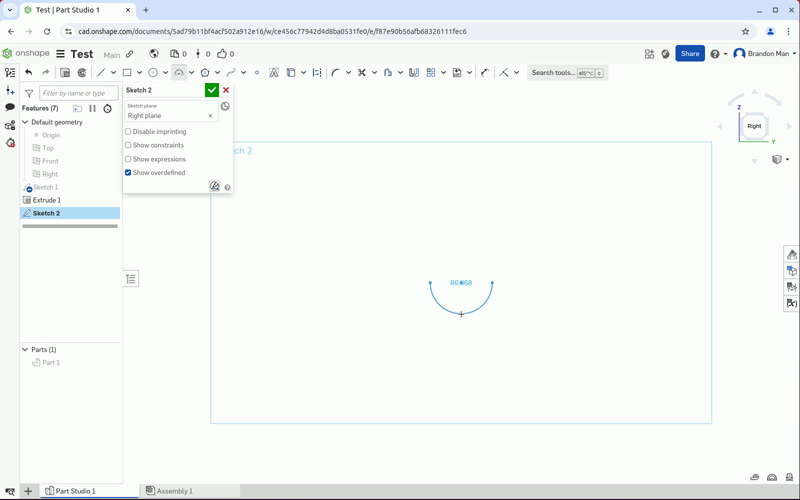
key(esc)
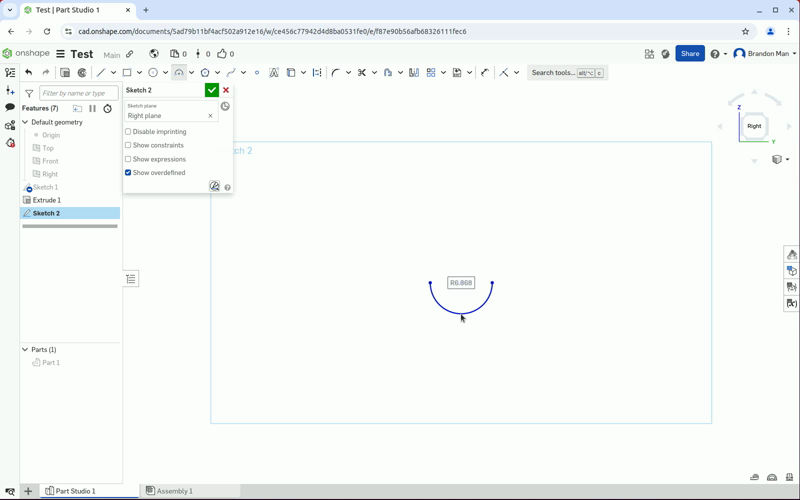
key(l)
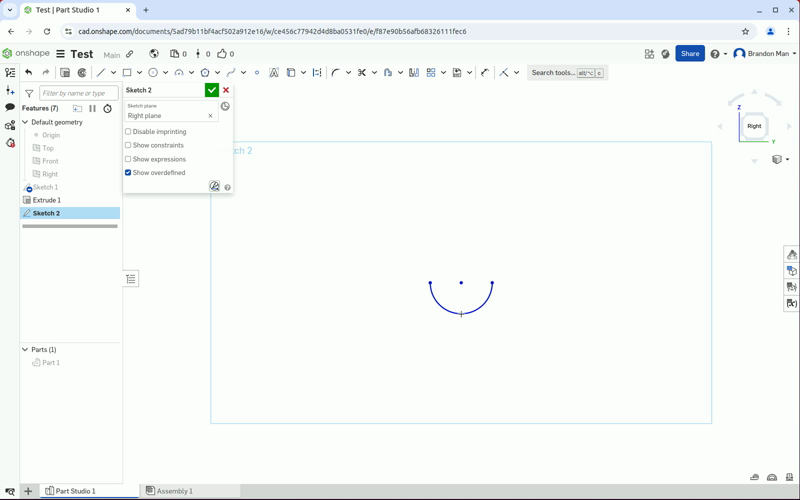
mouse_move(492, 282)
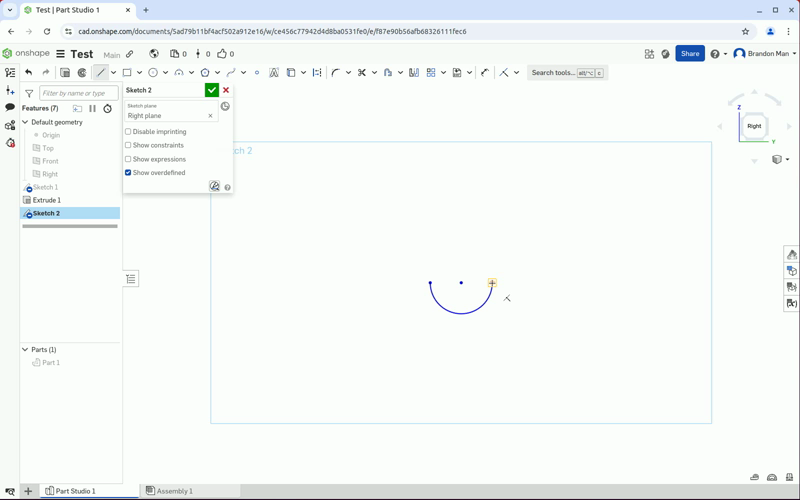
click(492, 282)
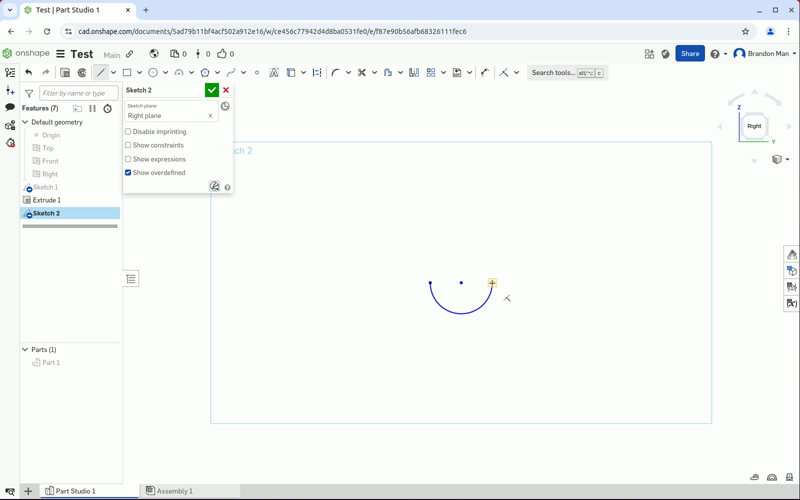
key_down(shift)
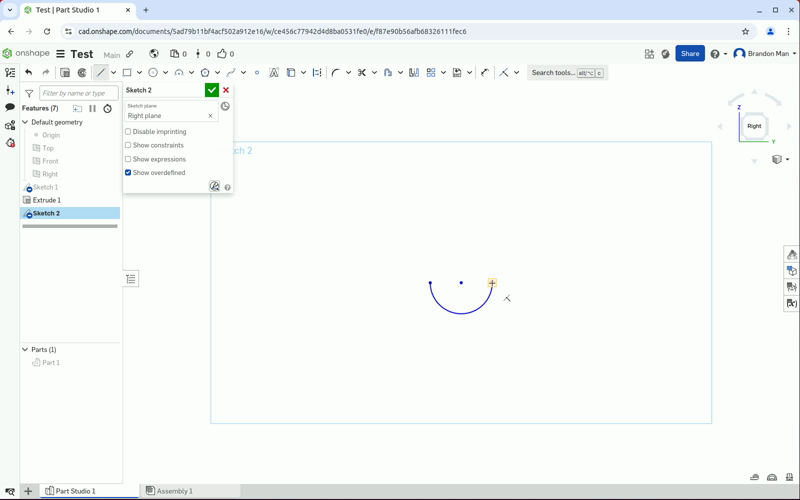
mouse_move(492, 200)
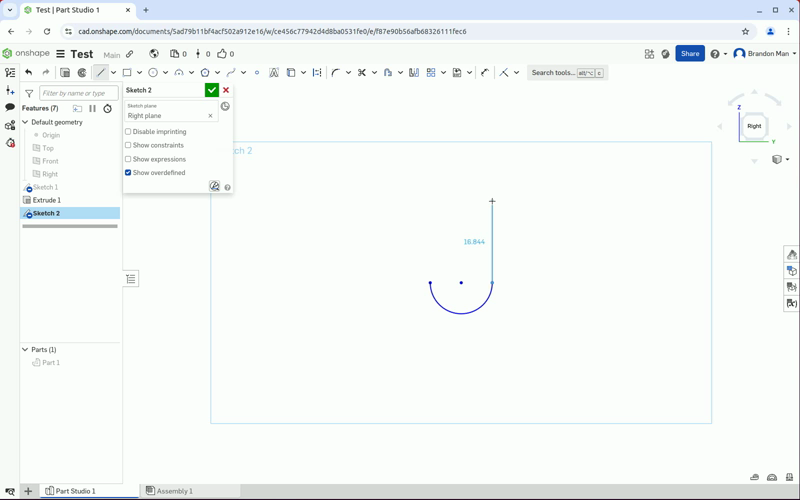
click(492, 200)
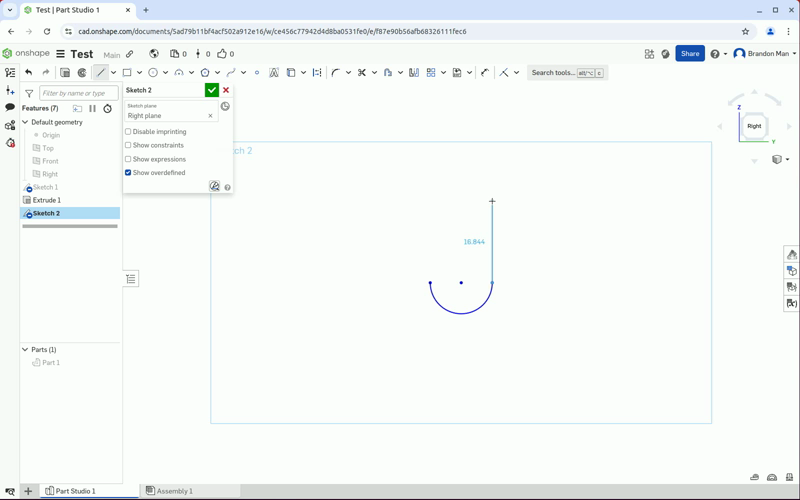
key_up(shift)
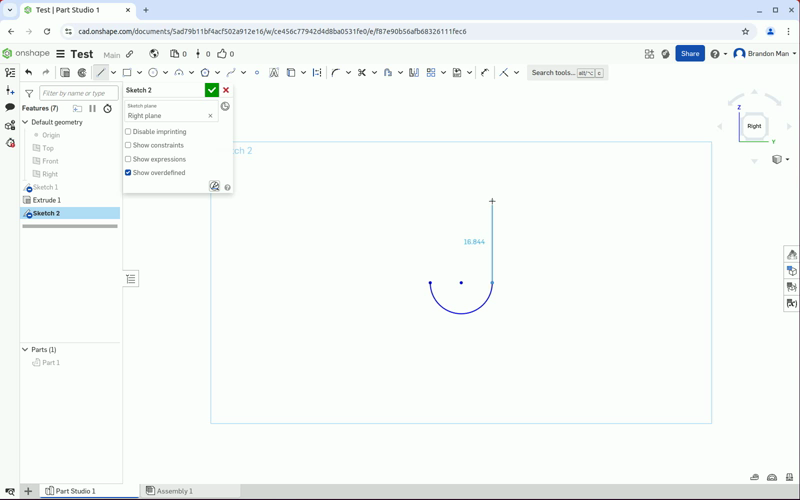
key_down(shift)
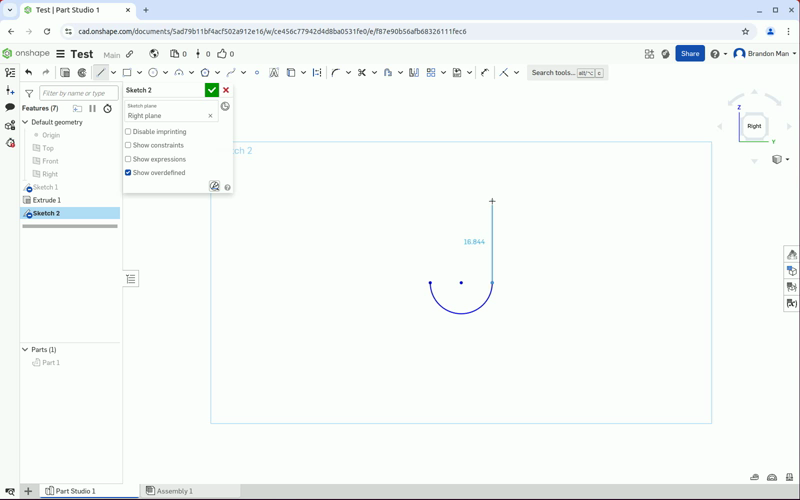
mouse_move(522, 200)
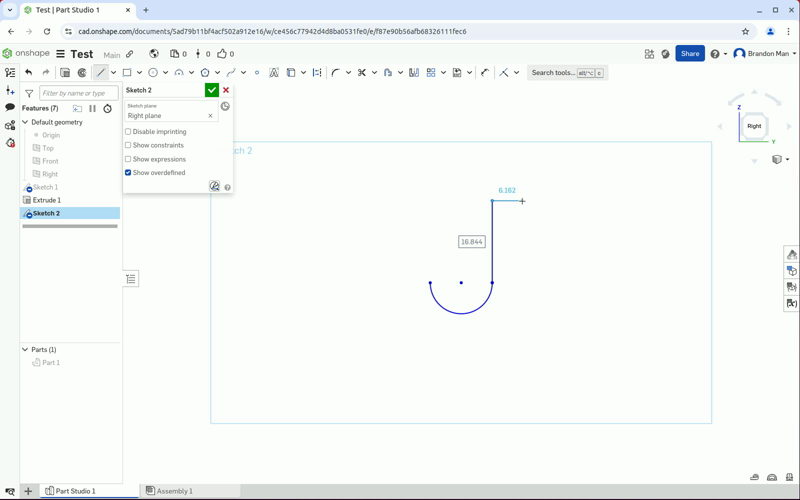
mouse_move(471, 200)
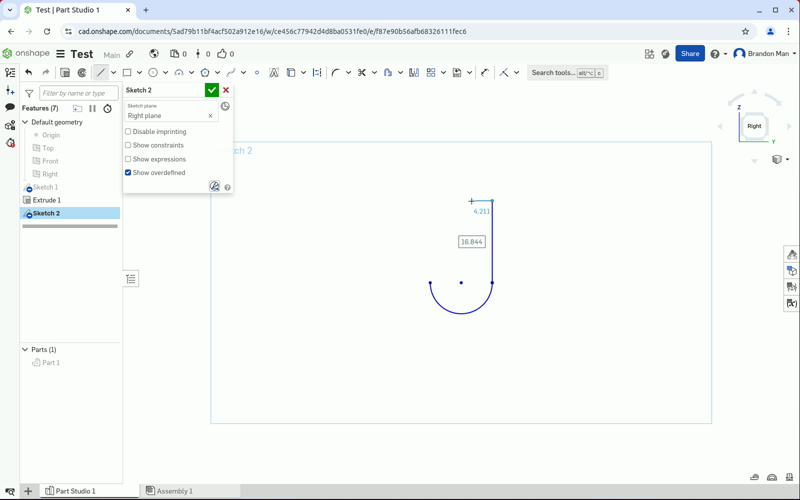
click(471, 200)
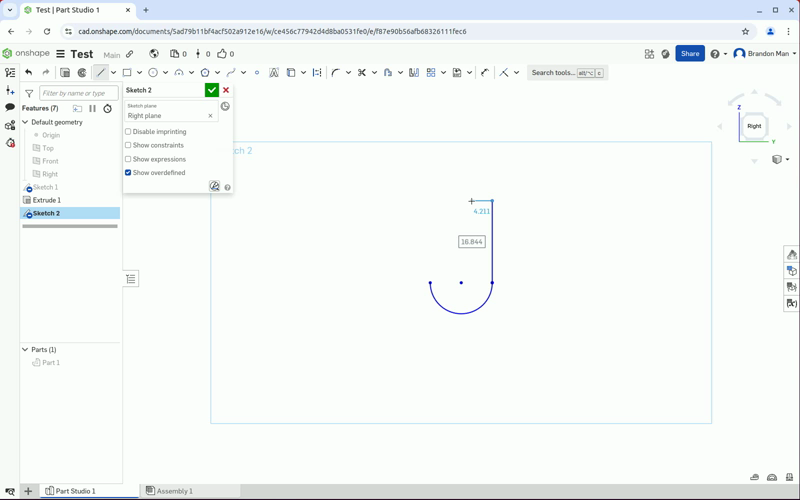
key_up(shift)
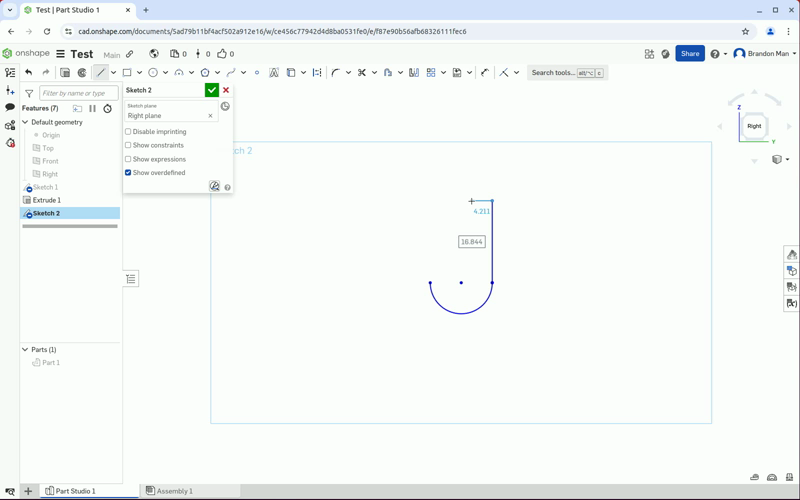
key(esc)
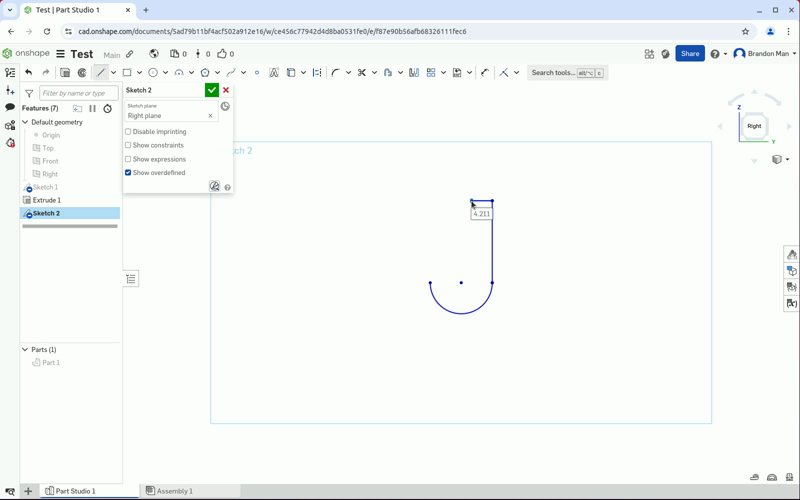
key(a)
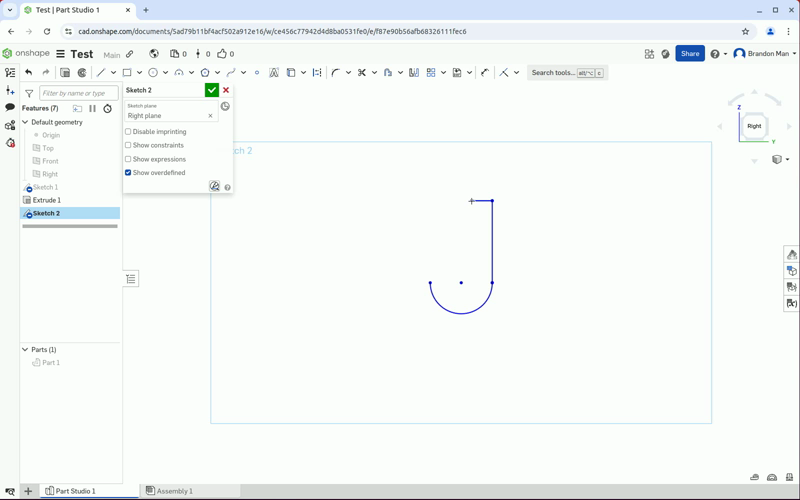
mouse_move(471, 200)
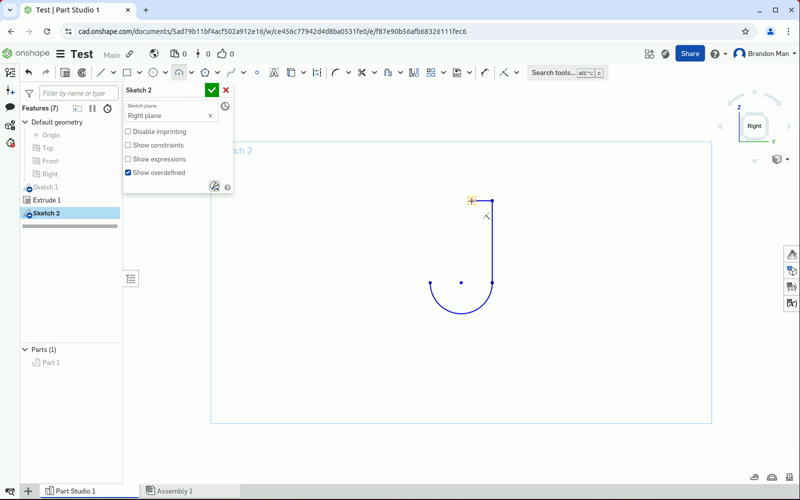
click(471, 200)
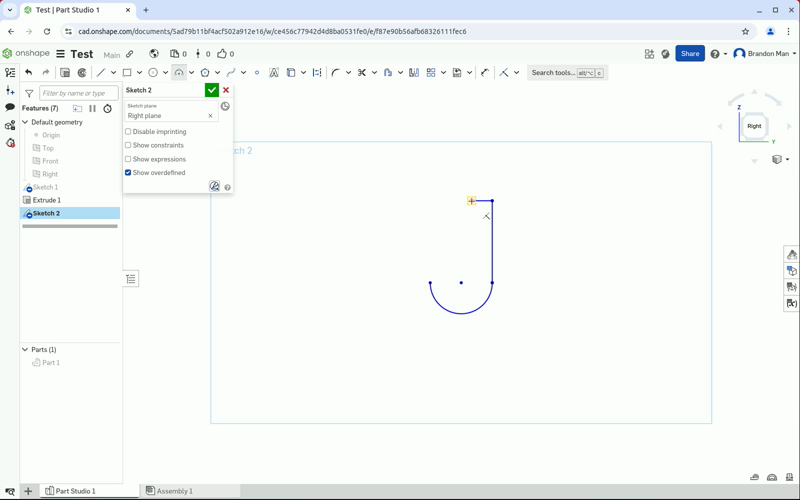
key_down(shift)
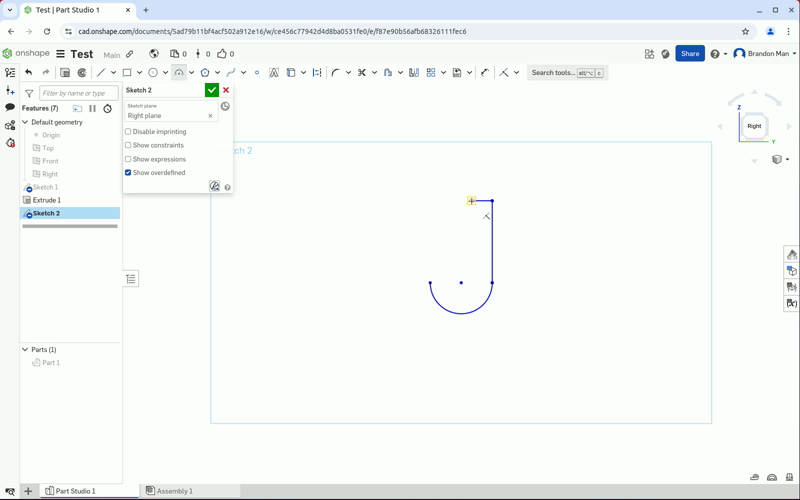
mouse_move(451, 200)
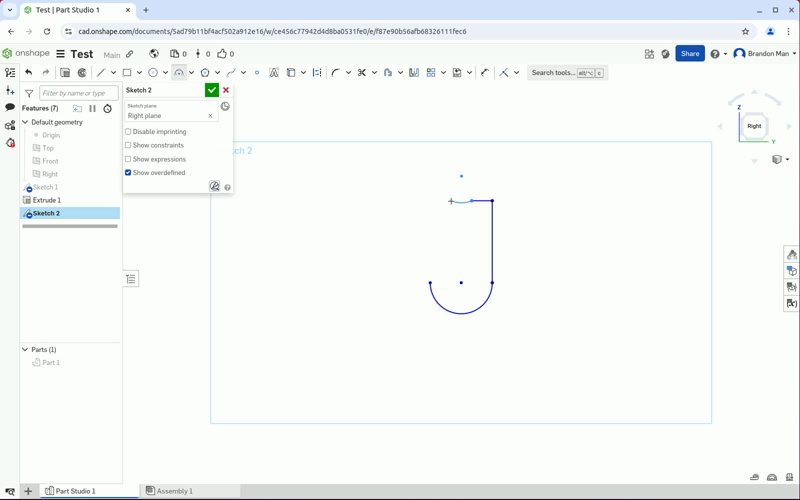
click(451, 200)
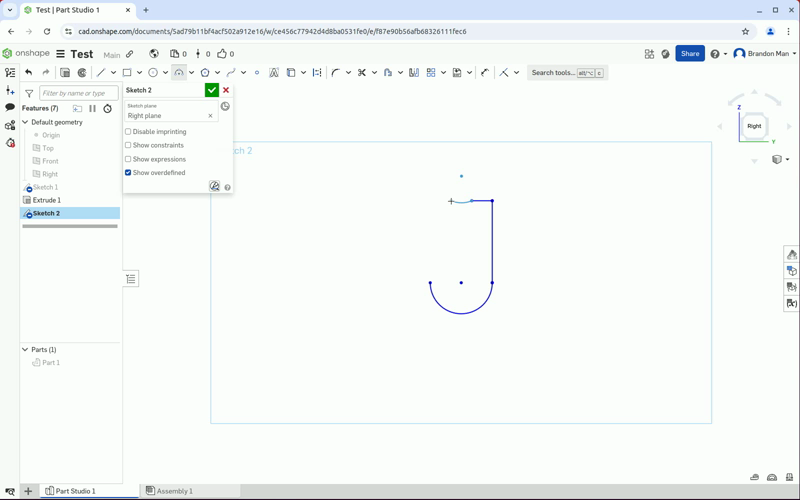
mouse_move(461, 210)
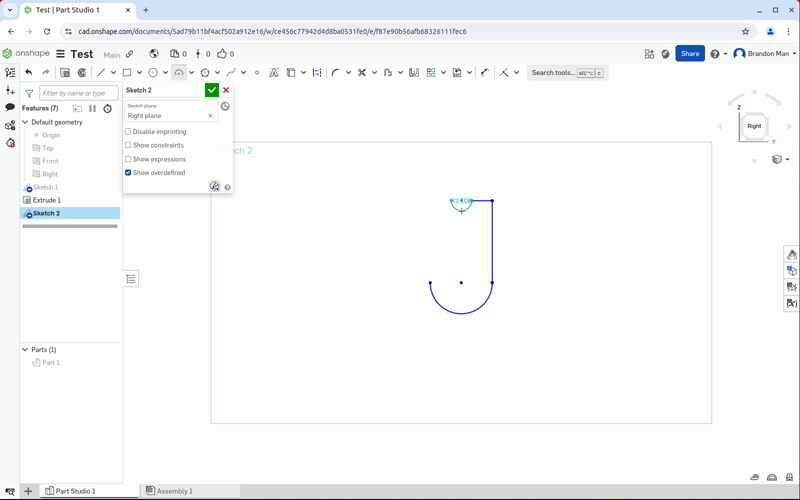
click(461, 210)
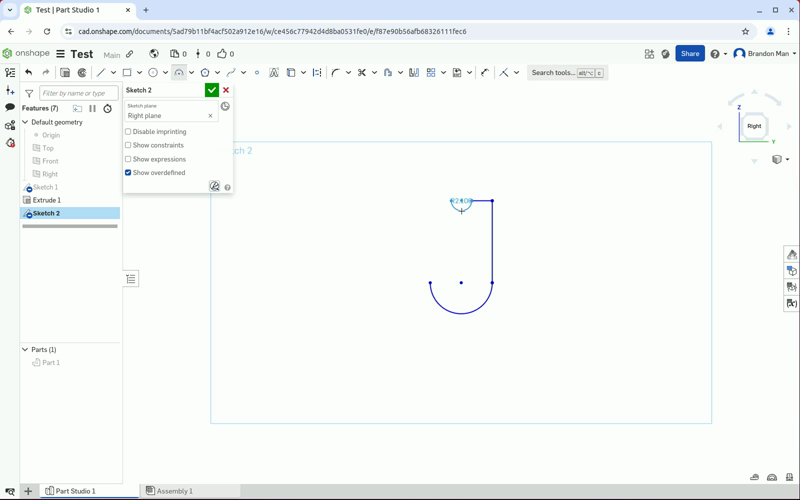
key_up(shift)
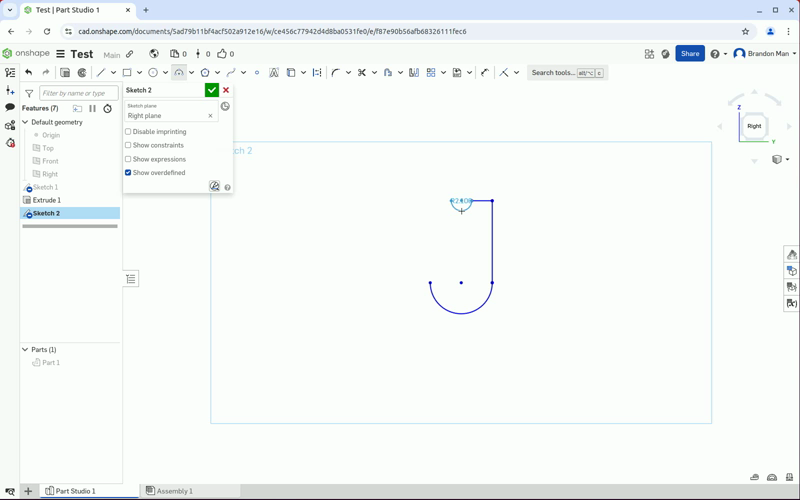
key(esc)
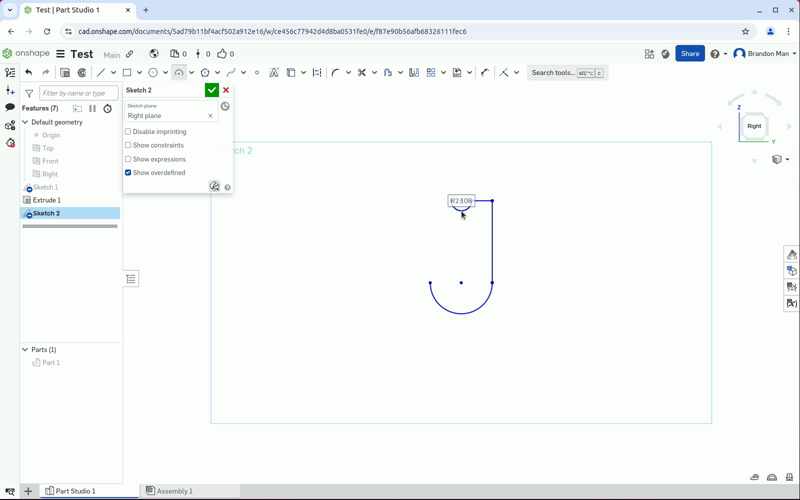
key(l)
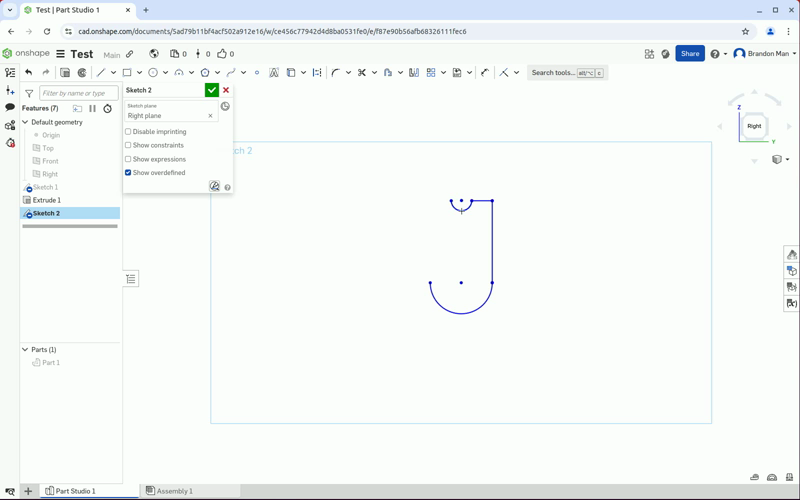
mouse_move(451, 200)
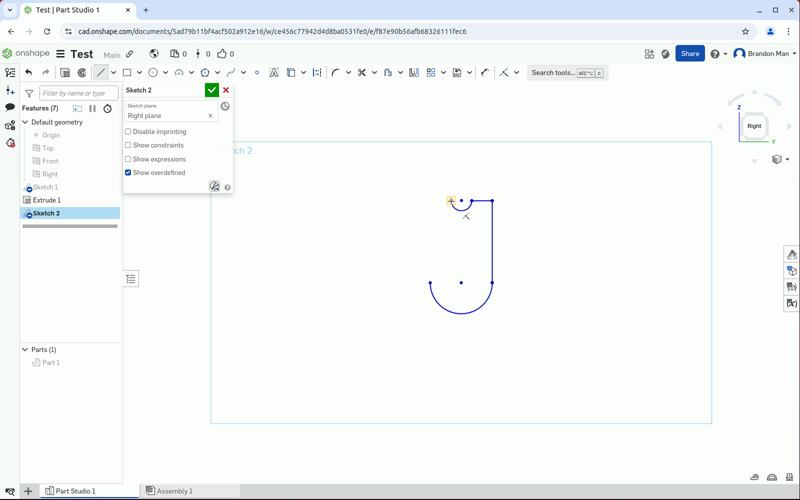
click(451, 200)
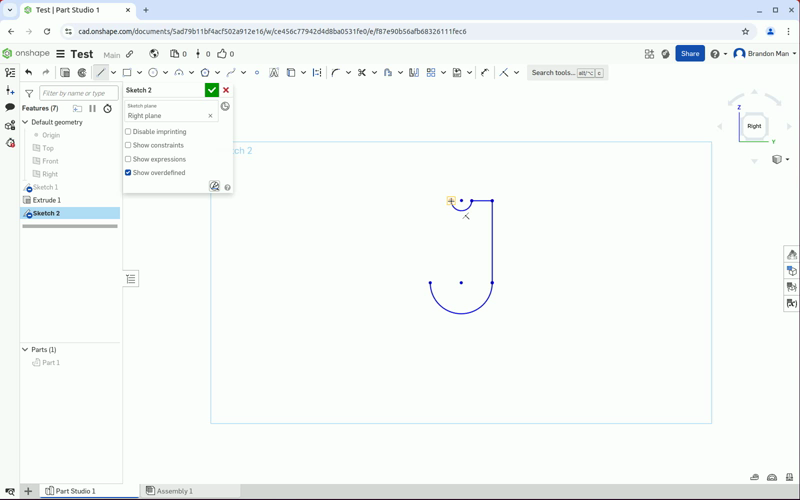
key_down(shift)
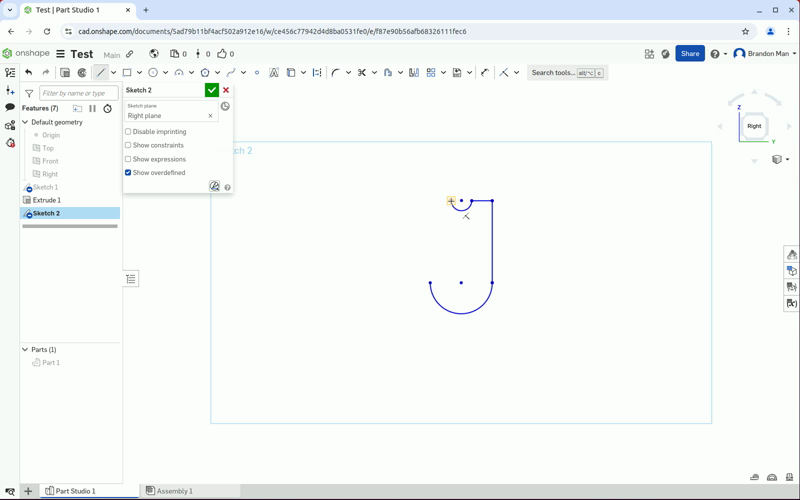
mouse_move(481, 200)
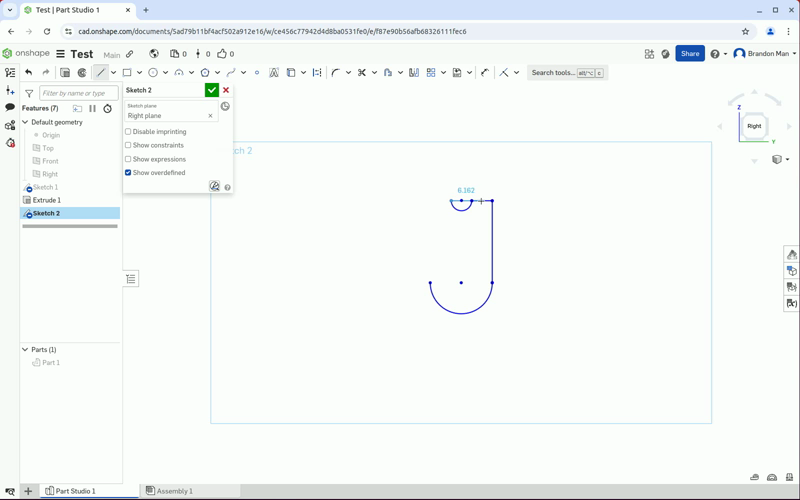
mouse_move(430, 200)
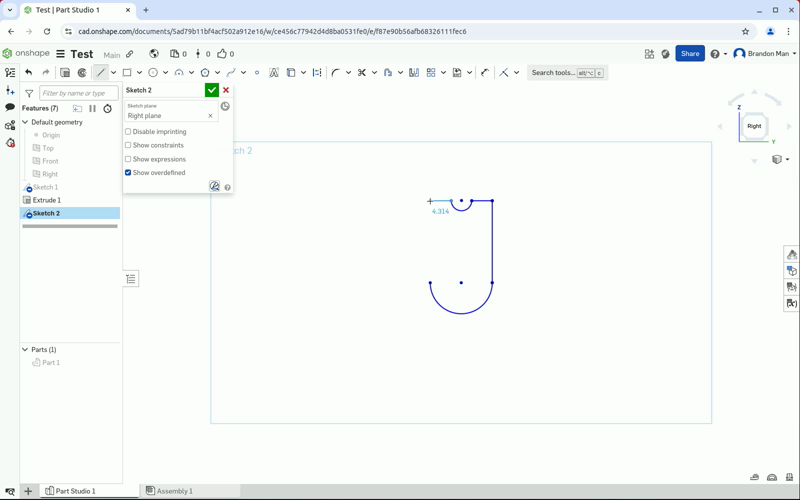
click(430, 200)
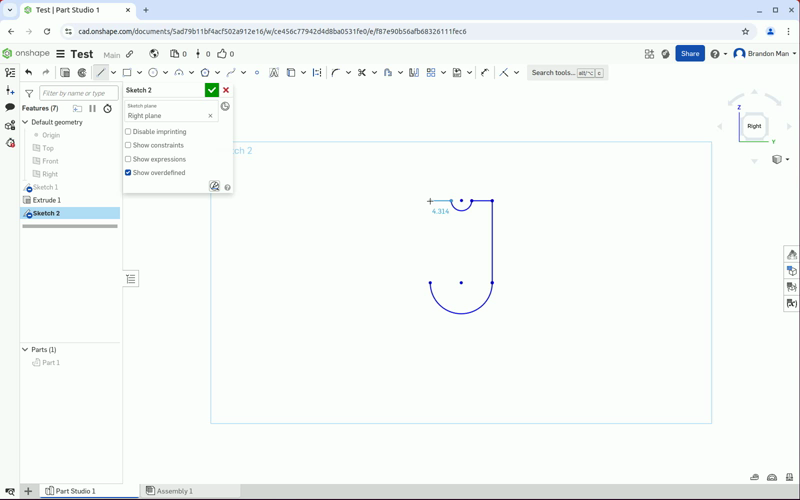
key_up(shift)
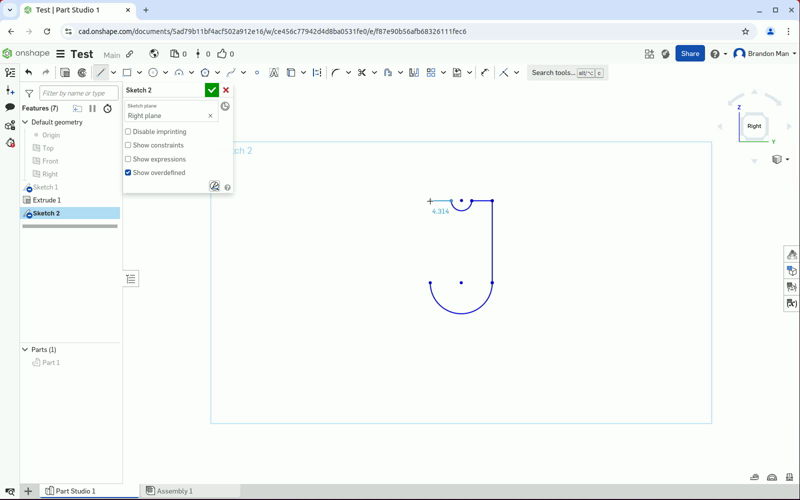
key_down(shift)
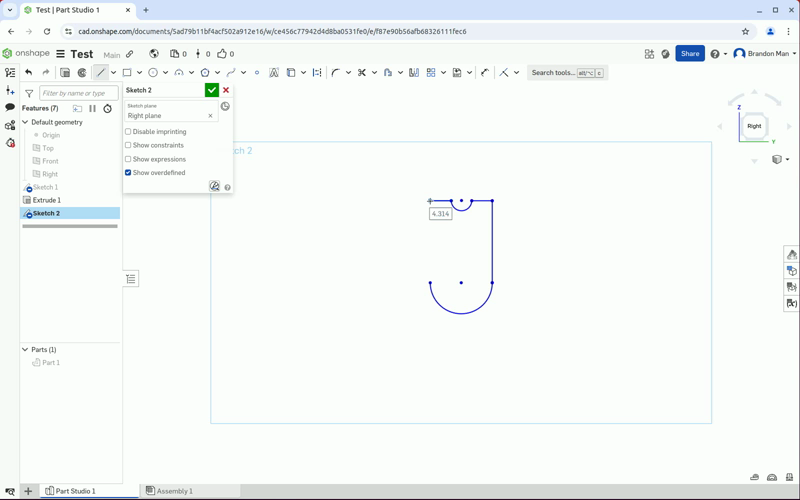
mouse_move(430, 282)
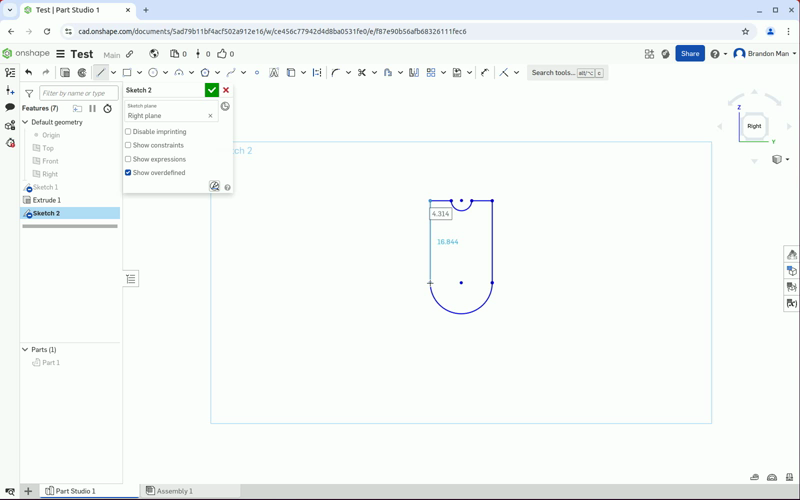
key_up(shift)
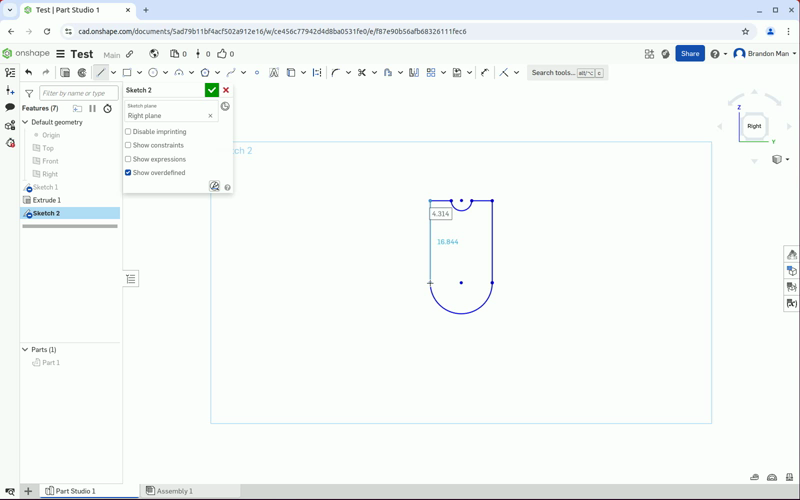
click(430, 282)
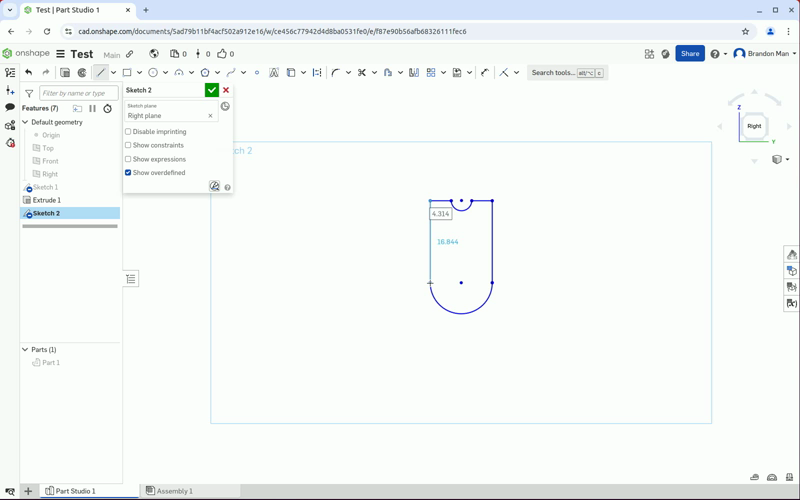
key(esc)
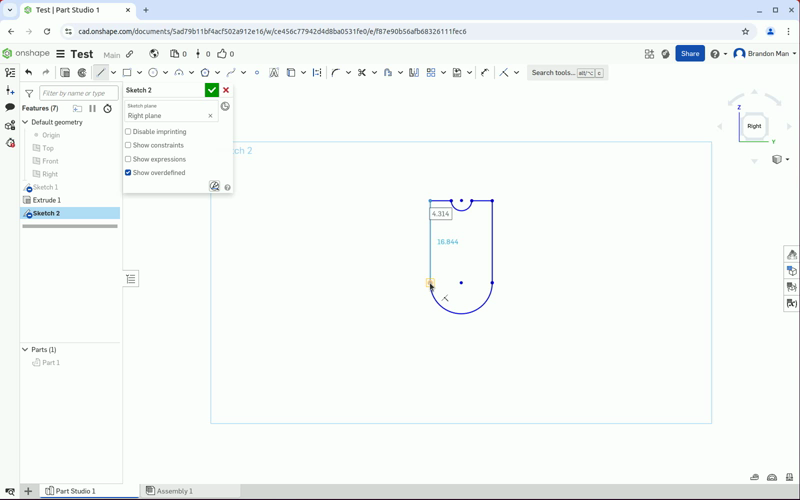
key(c)
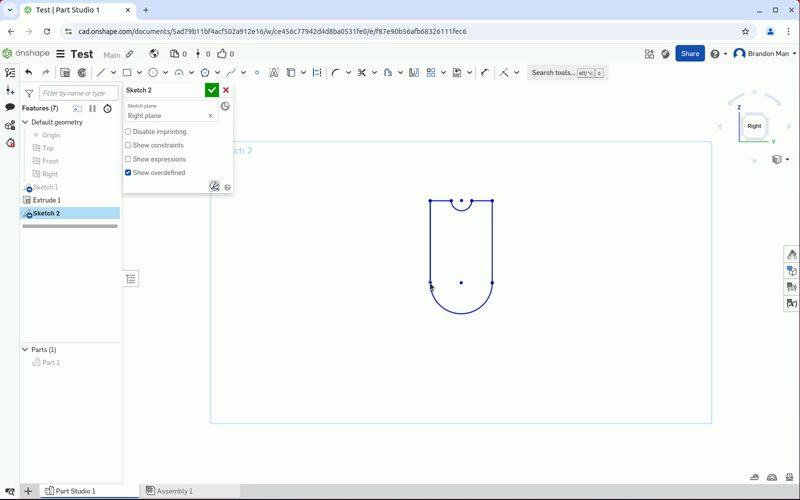
key_down(shift)
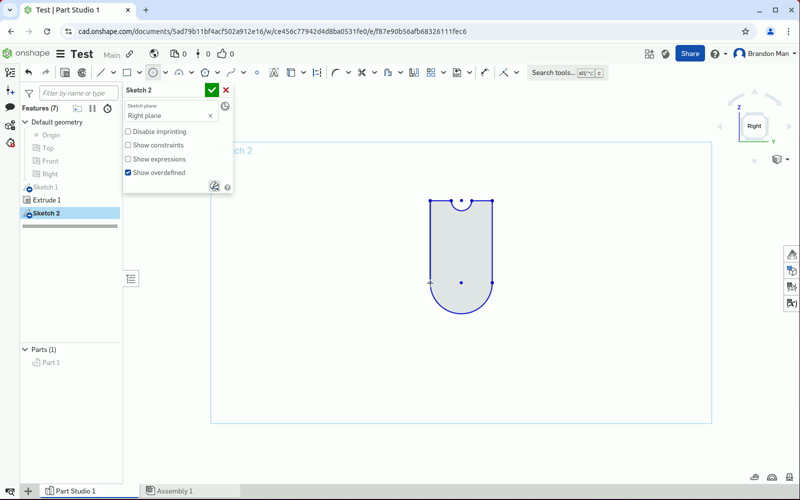
mouse_move(461, 282)
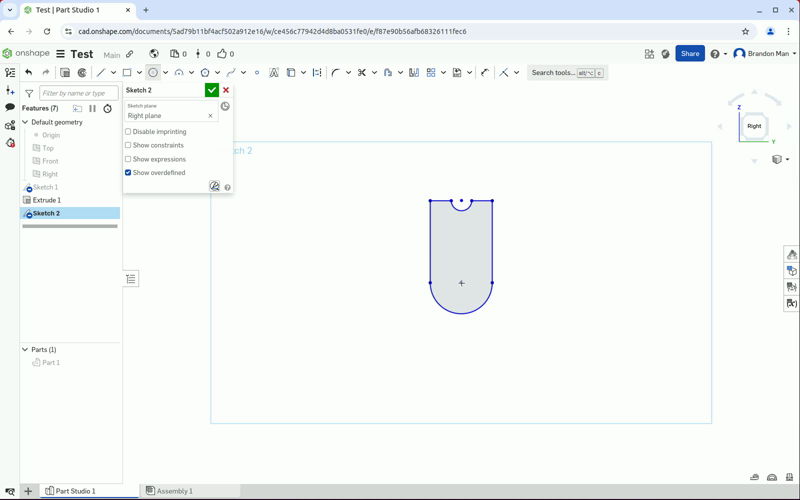
scroll(6)
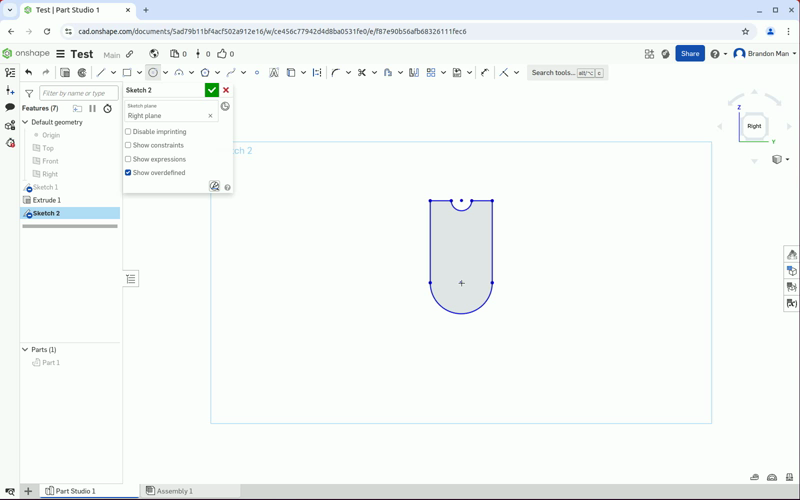
scroll(6)
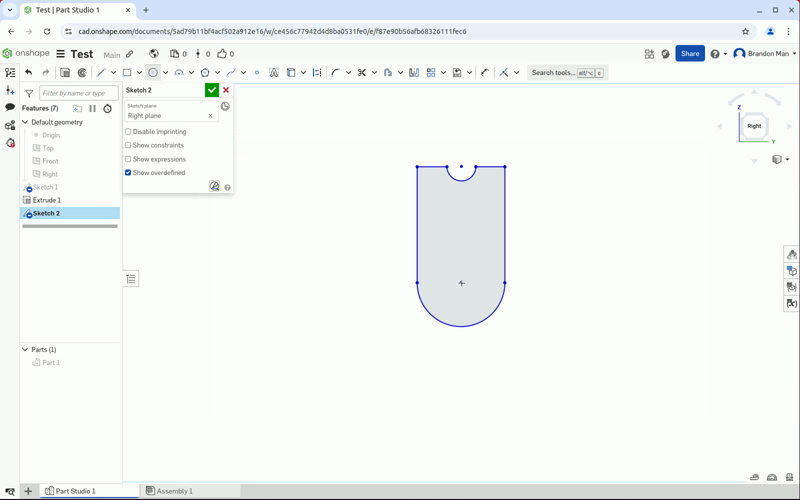
scroll(6)
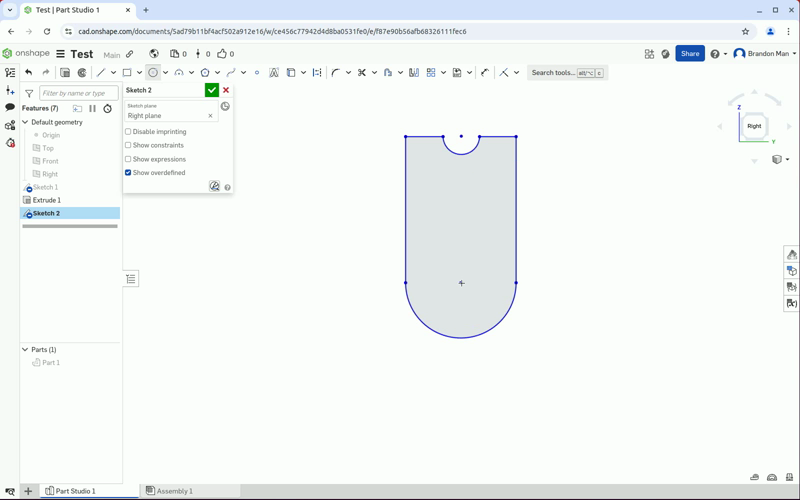
scroll(6)
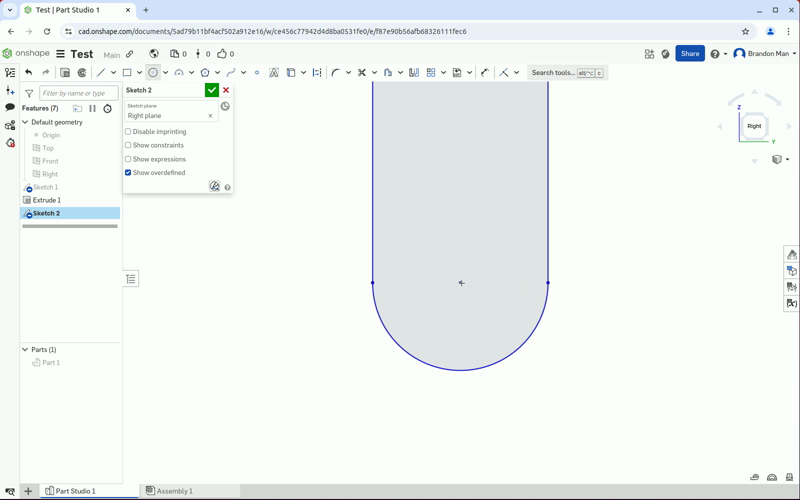
scroll(6)
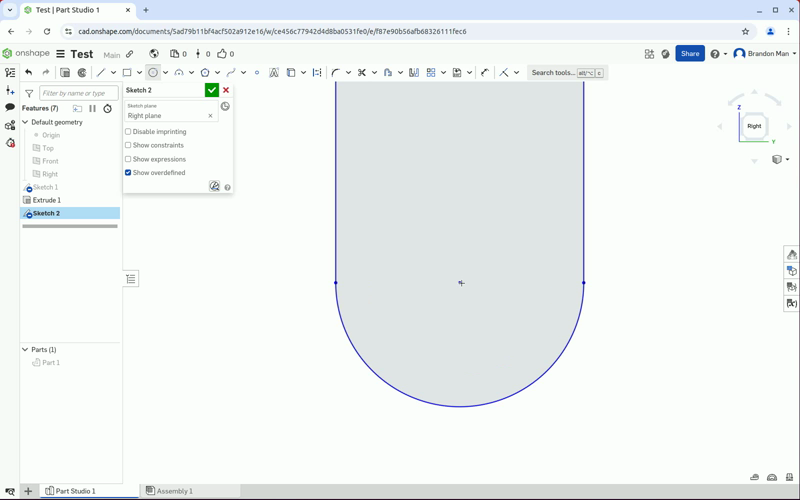
scroll(6)
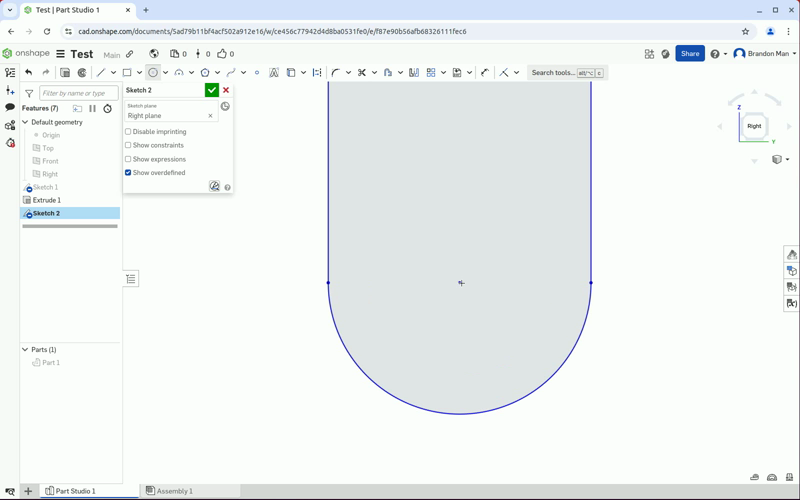
scroll(6)
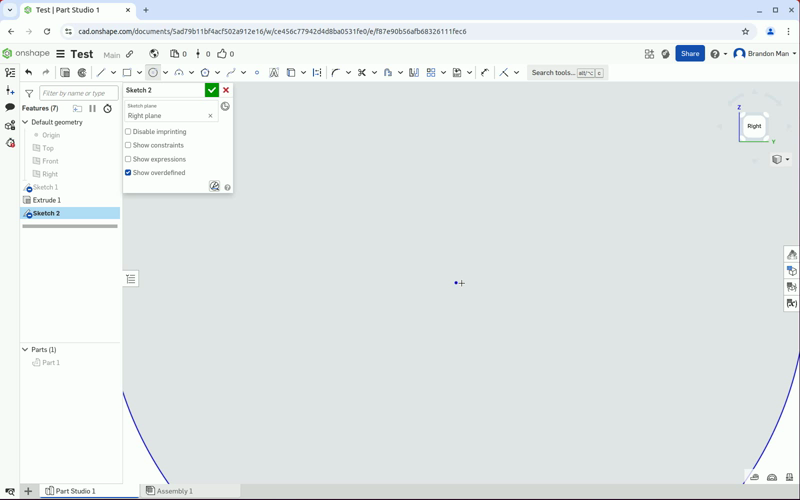
click(461, 282)
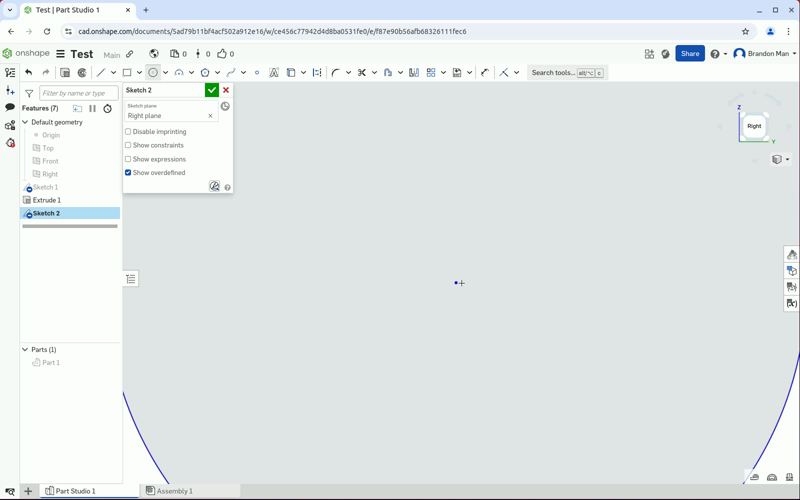
scroll(-6)
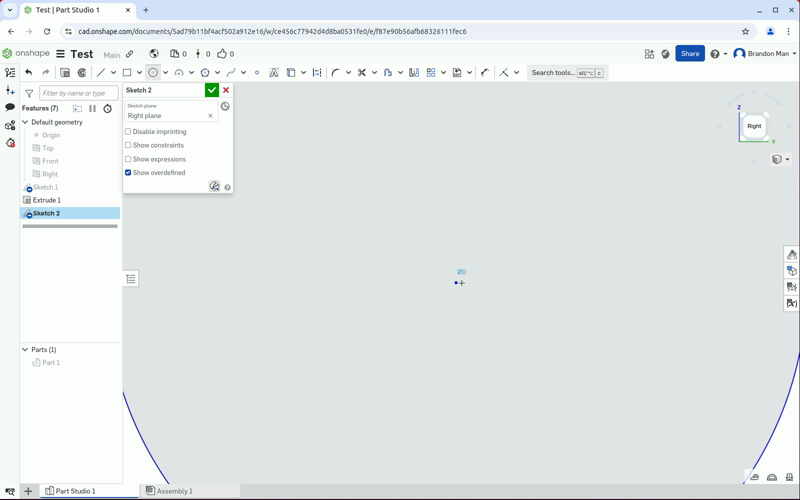
scroll(-6)
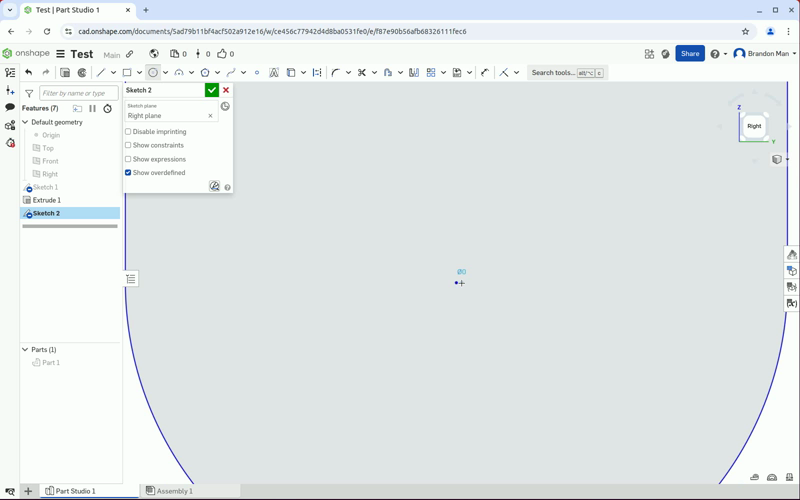
scroll(-6)
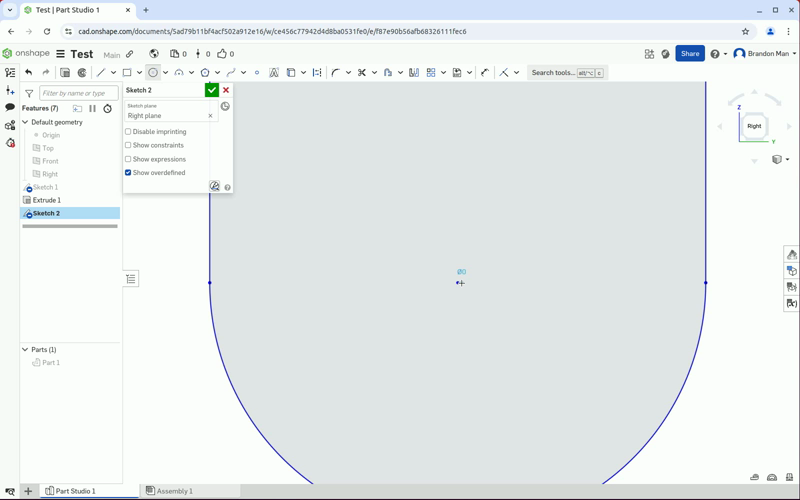
scroll(-6)
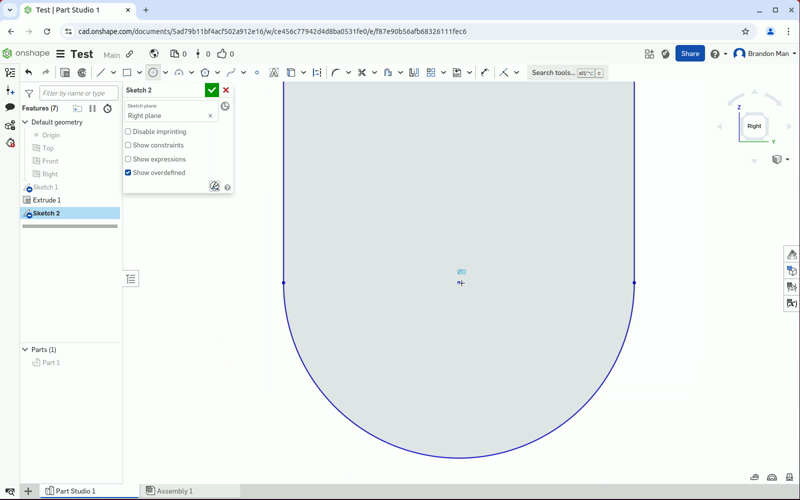
scroll(-6)
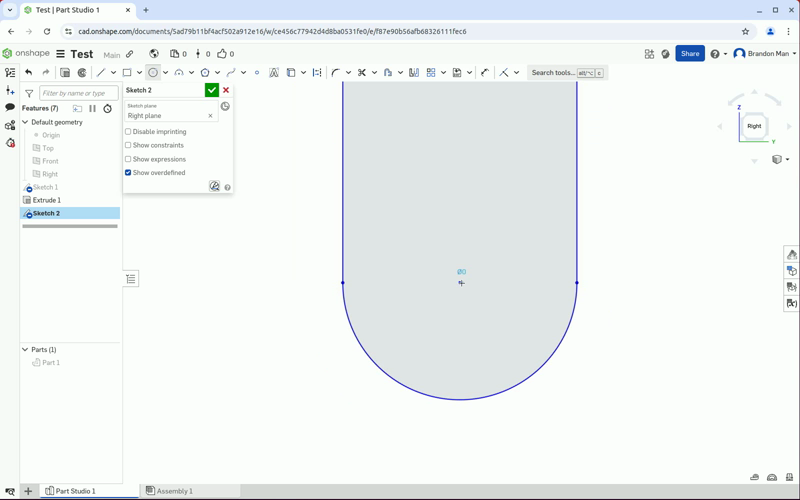
scroll(-6)
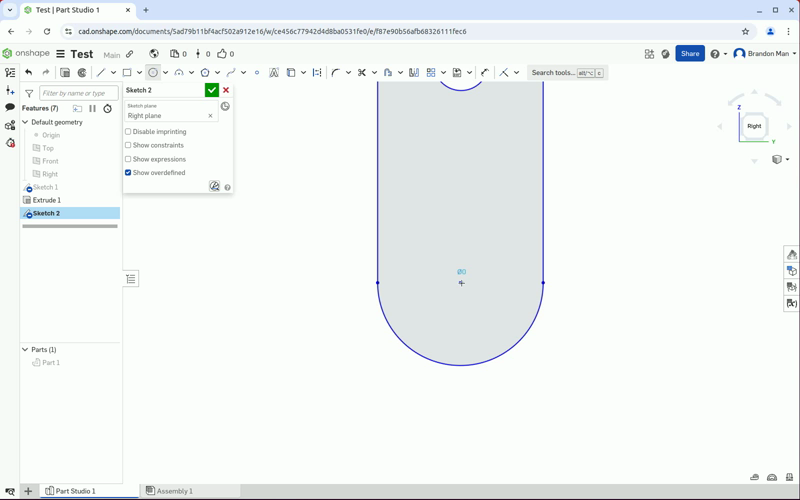
scroll(-6)
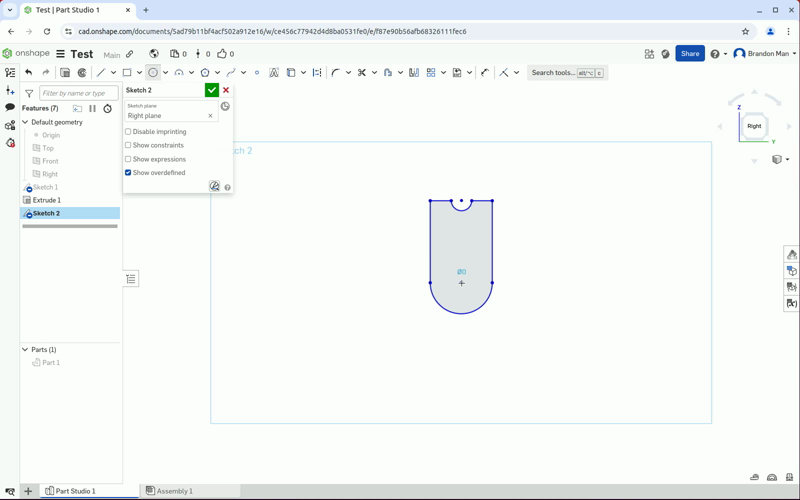
key_up(shift)
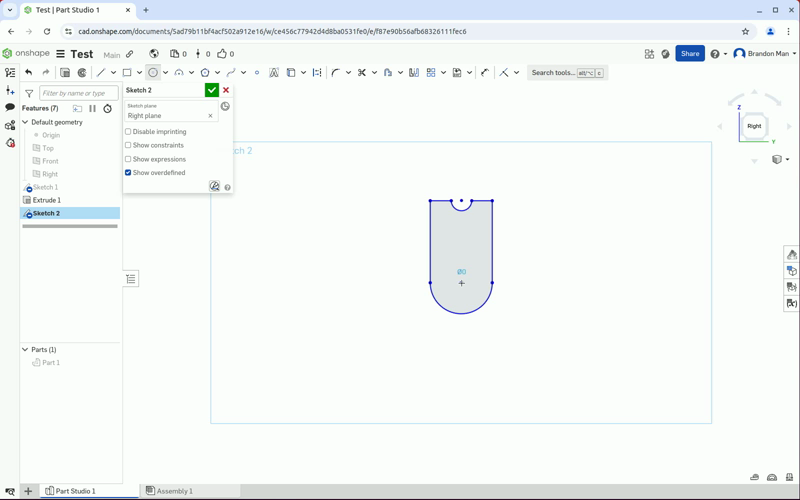
mouse_move(472, 282)
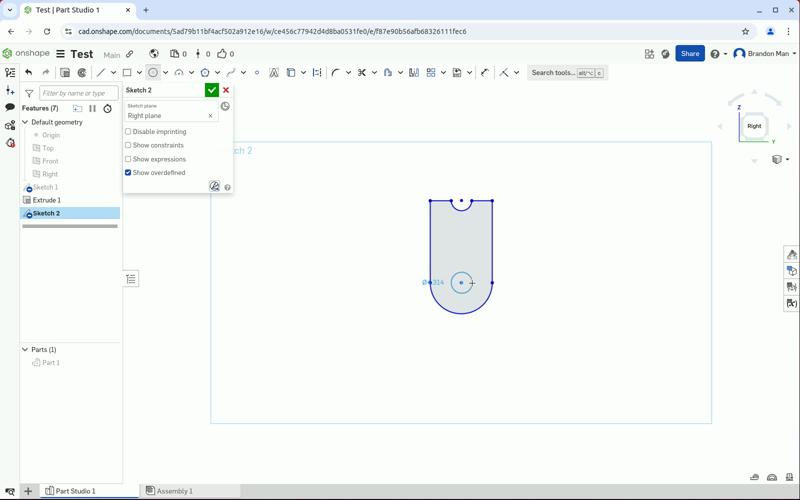
click(472, 282)
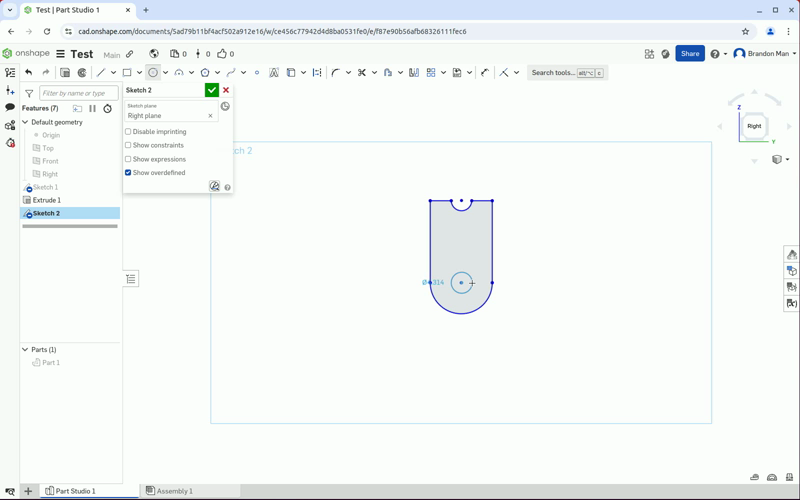
key(esc)
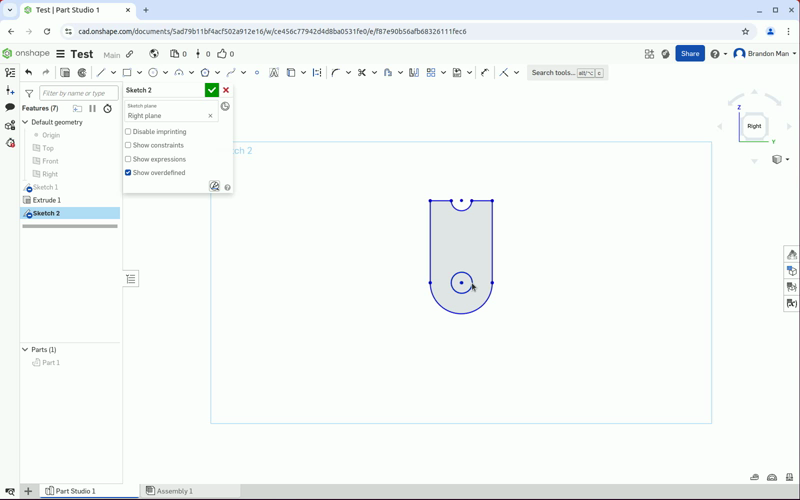
mouse_move(451, 205)
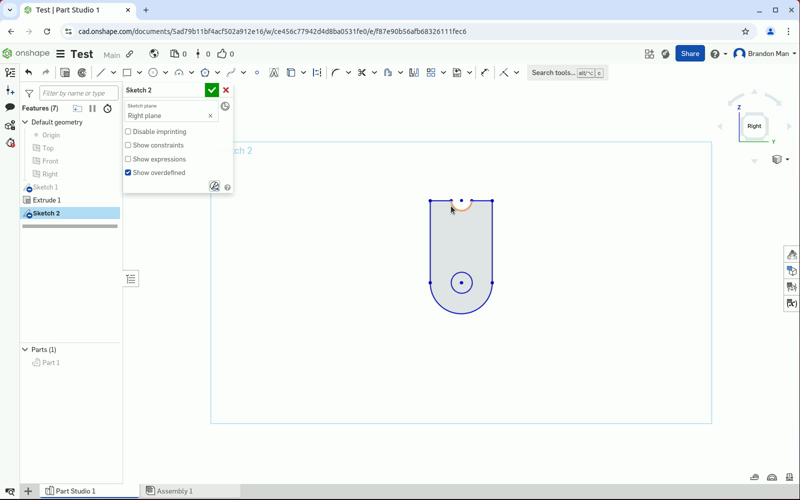
click(451, 205)
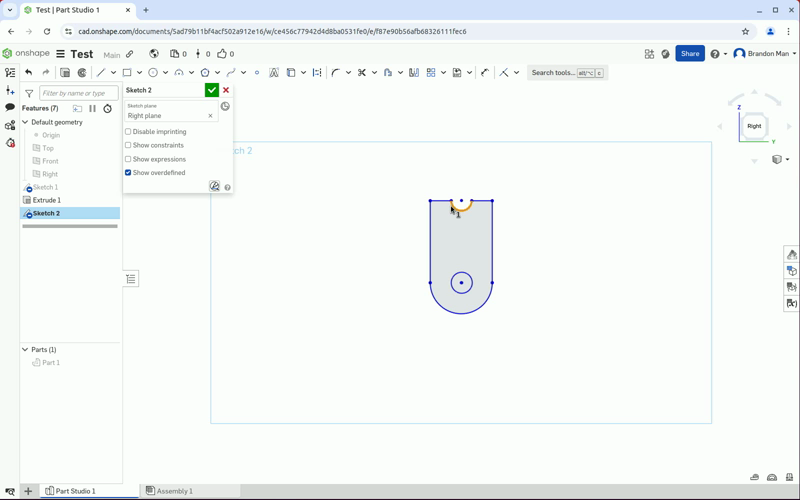
mouse_move(73, 352)
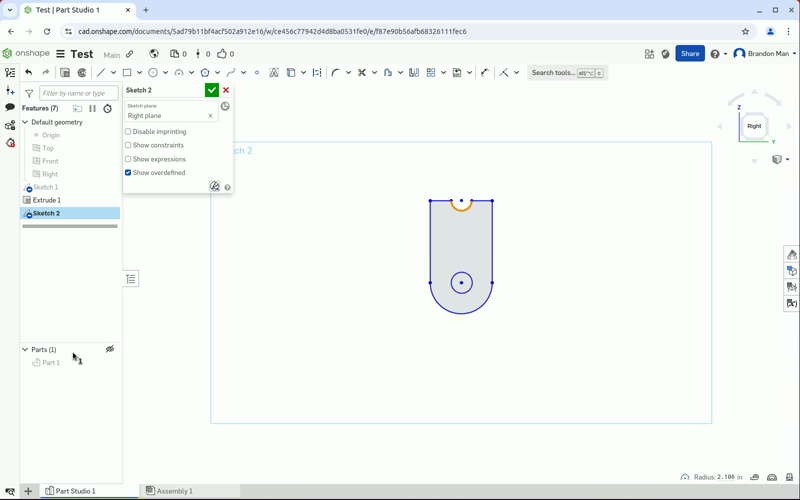
key(shift+y)
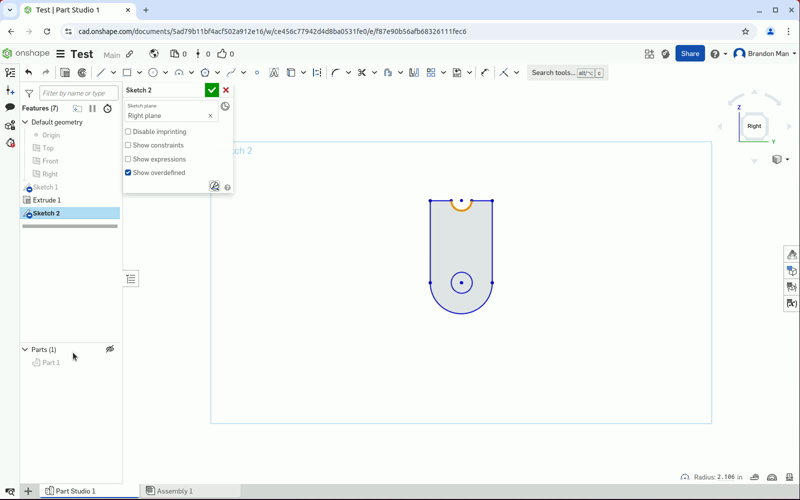
key(shift+e)
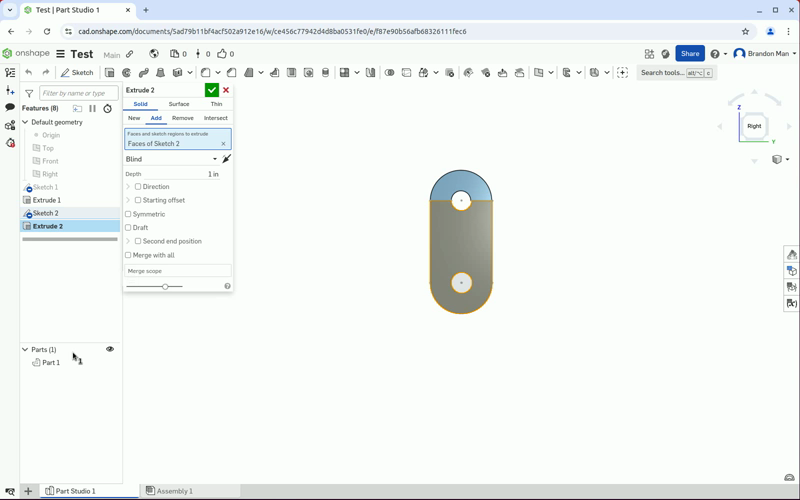
mouse_move(143, 106)
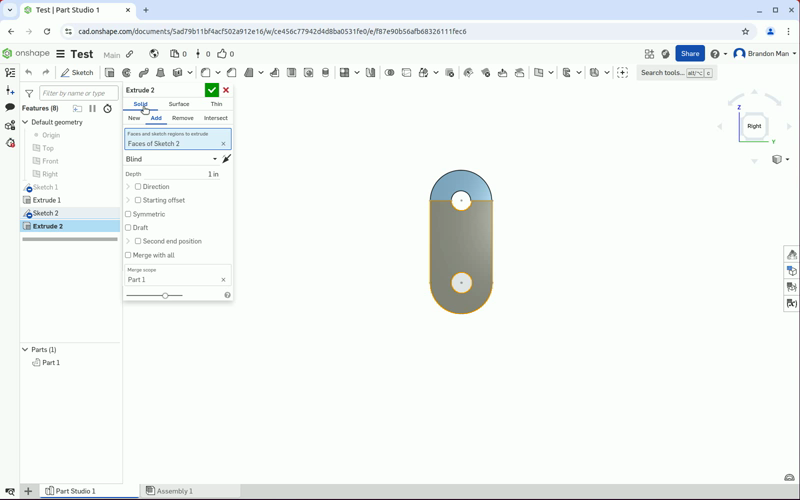
click(143, 106)
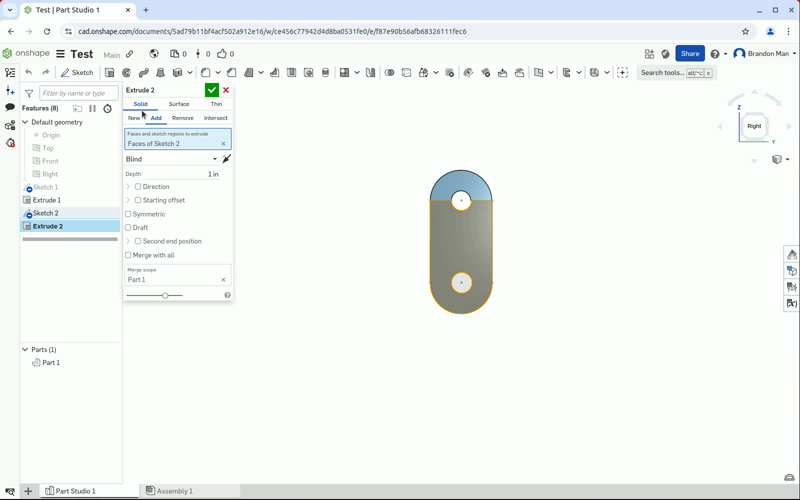
mouse_move(137, 120)
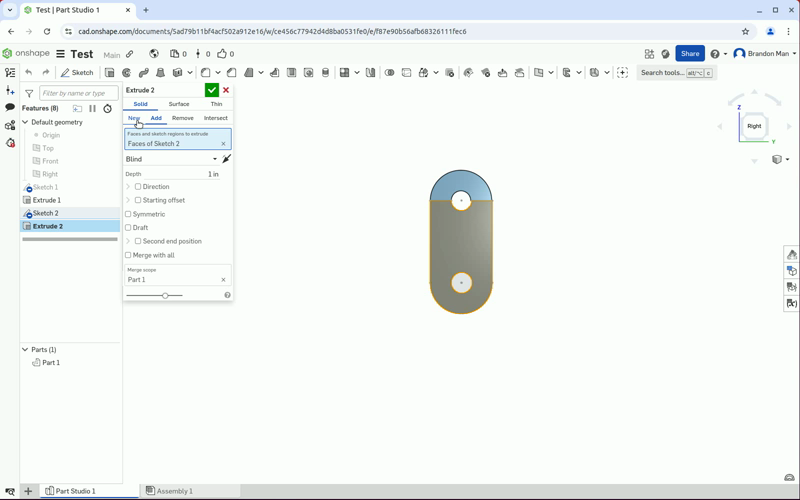
click(137, 120)
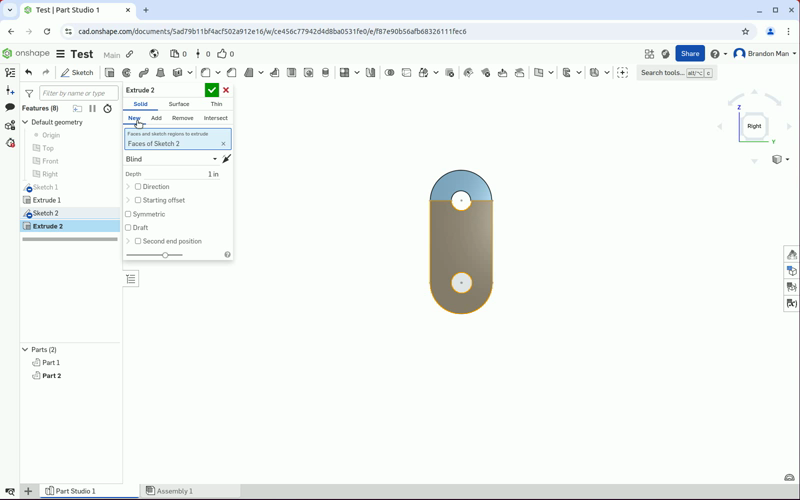
key(tab, 4)
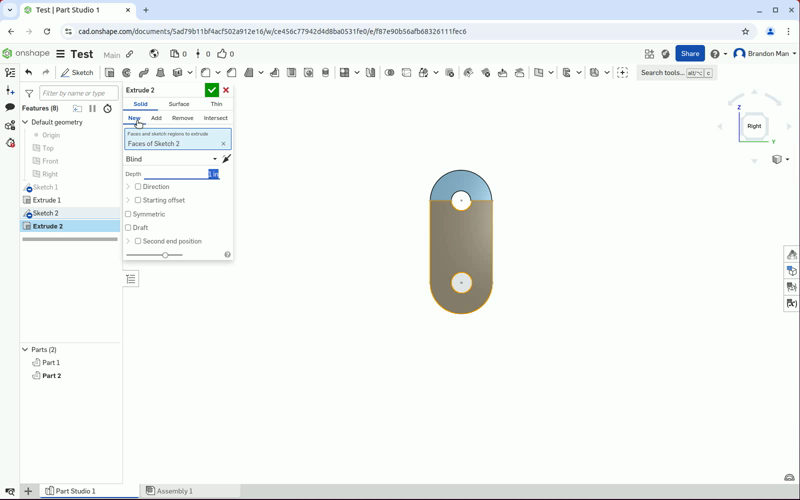
text(4.092)
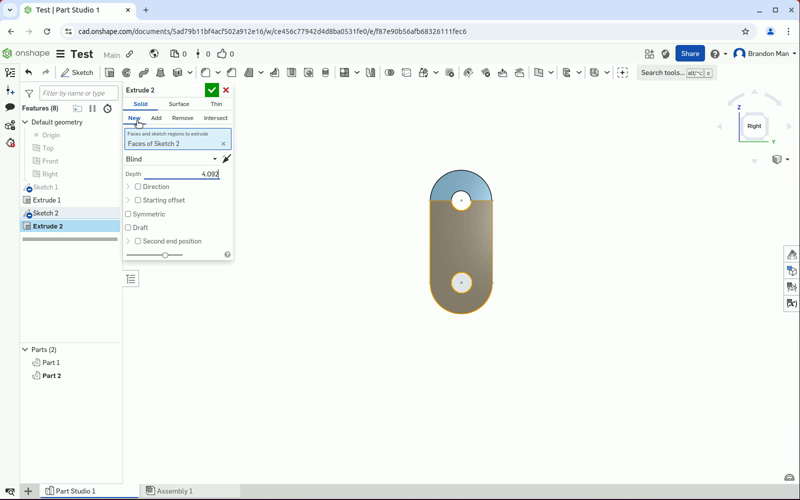
key(enter)
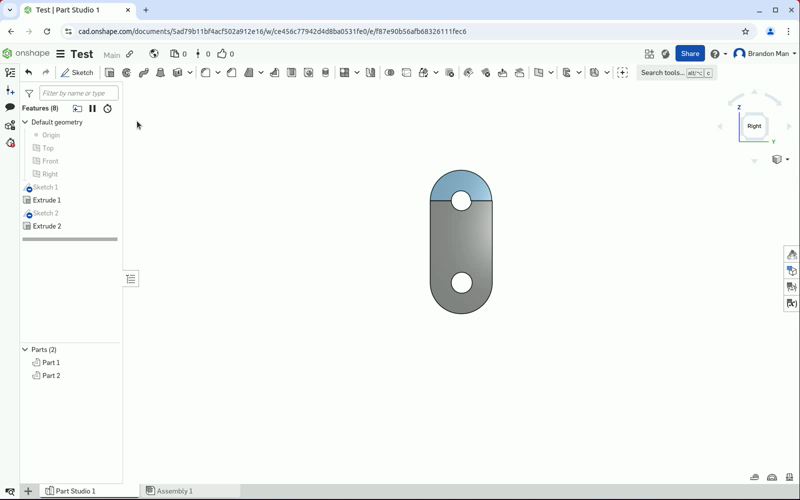
key(shift+h)
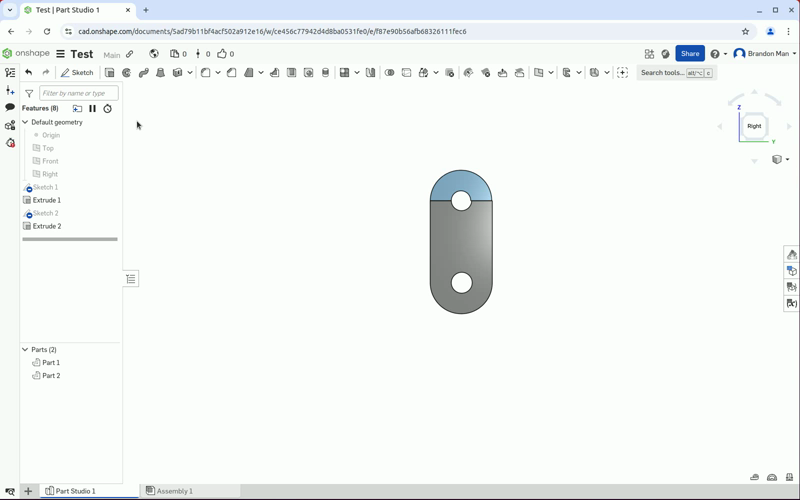
key(shift+h)
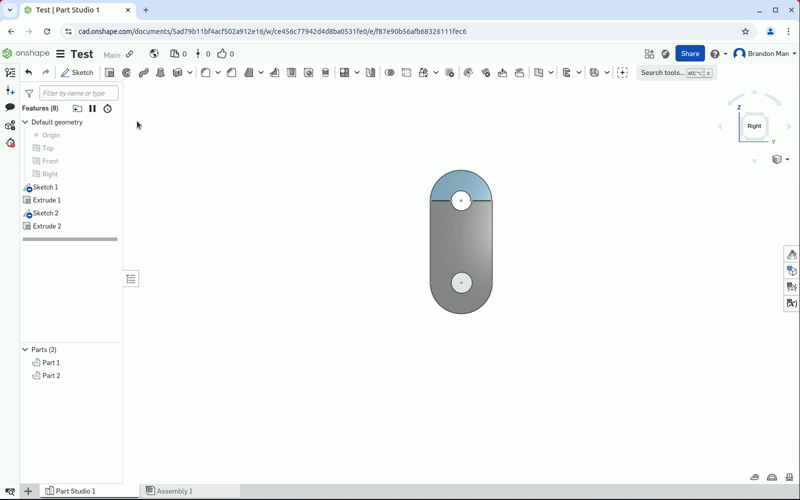
key(shift+7)
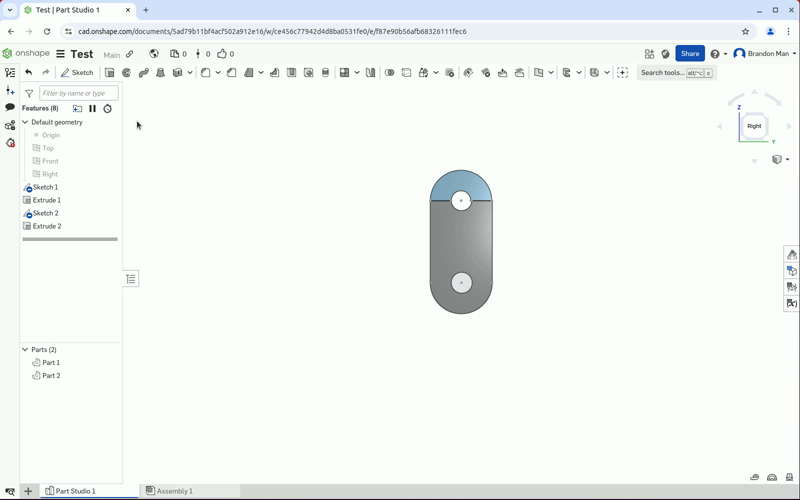
key(right, 2)
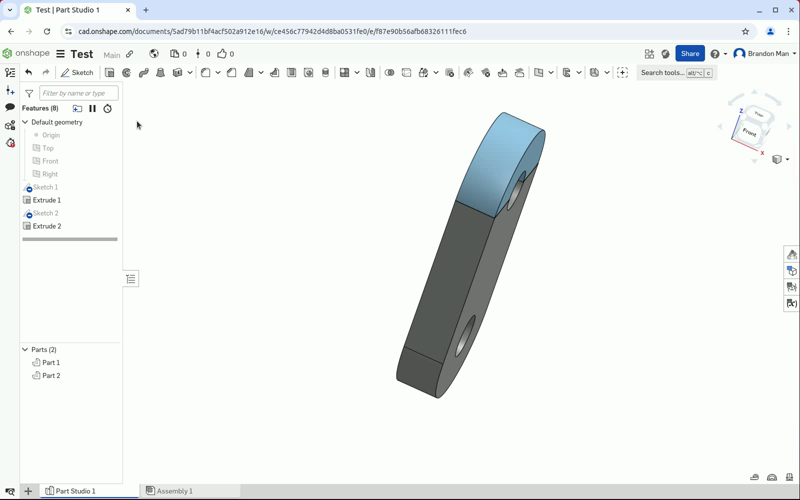
key(down, 2)
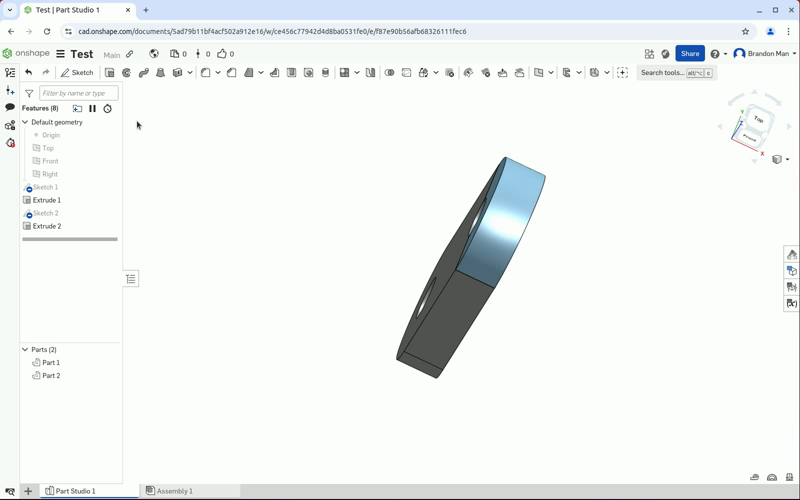
key(up, 2)
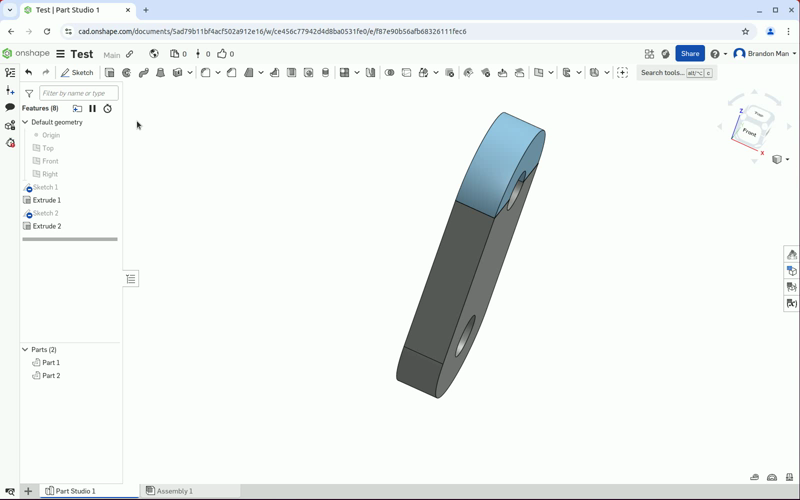
key(left, 2)
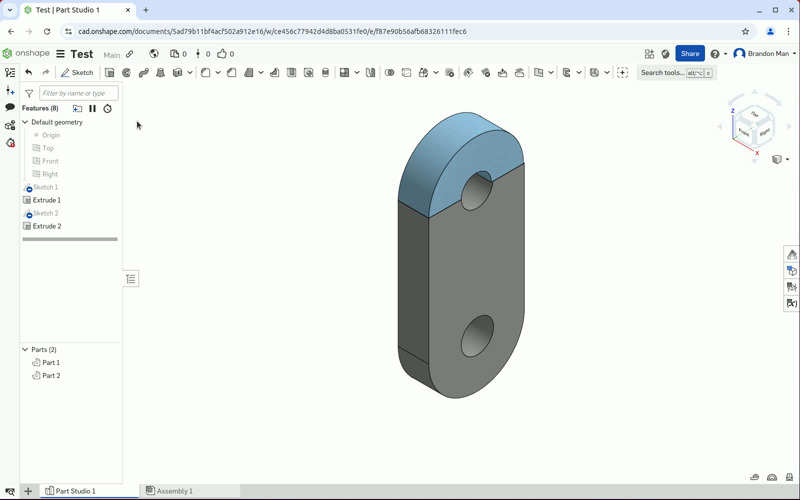
mouse_move(73, 189)
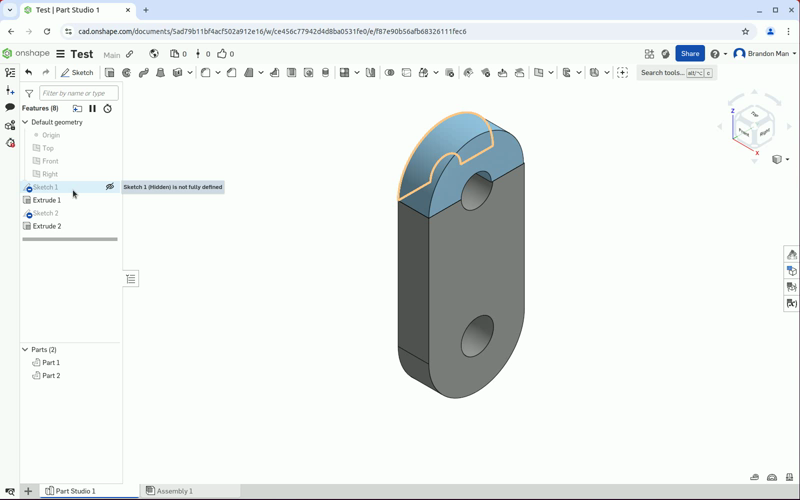
click(73, 189)